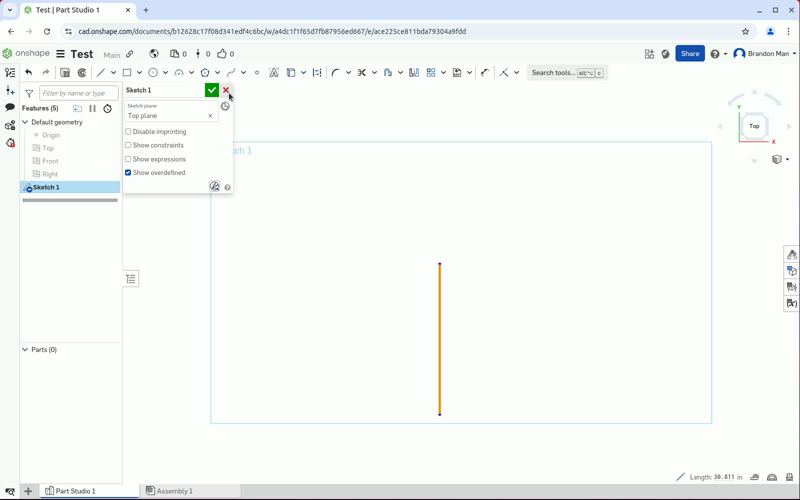
key(shift+h)
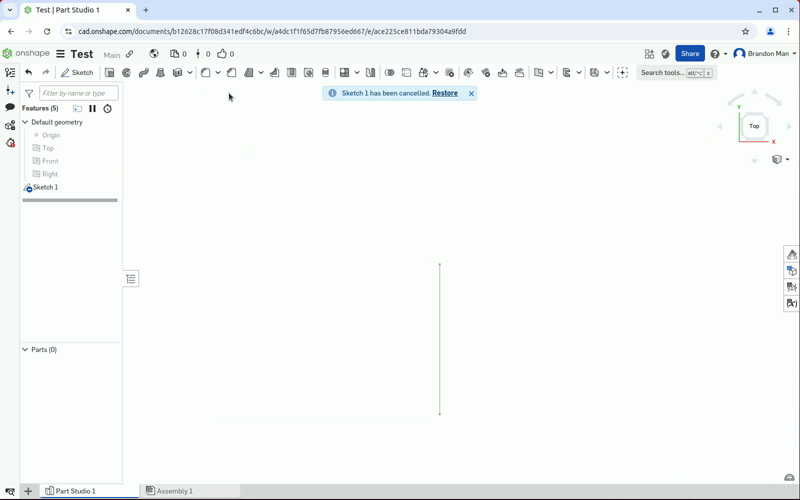
key(shift+s)
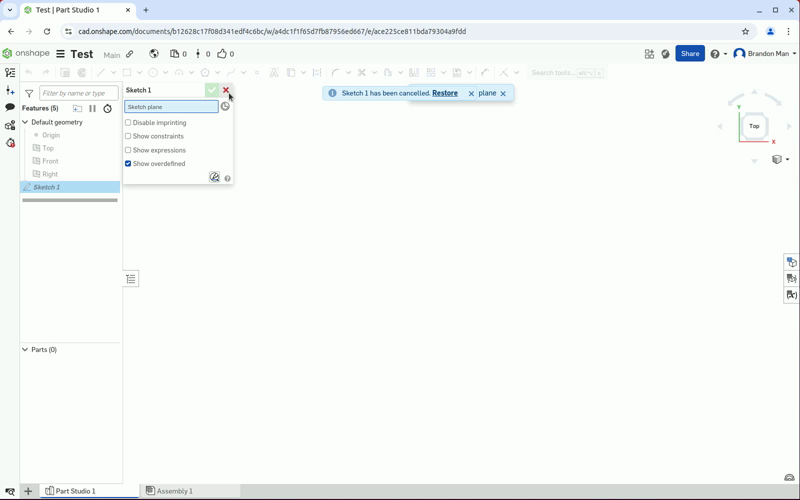
mouse_move(73, 150)
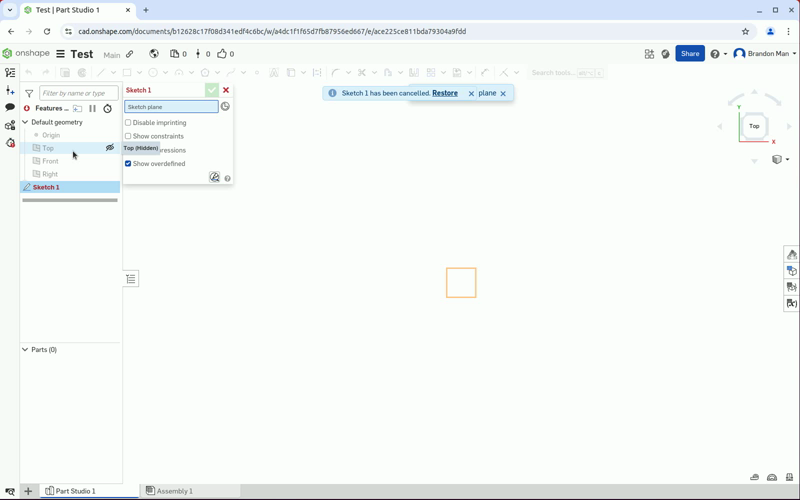
click(73, 150)
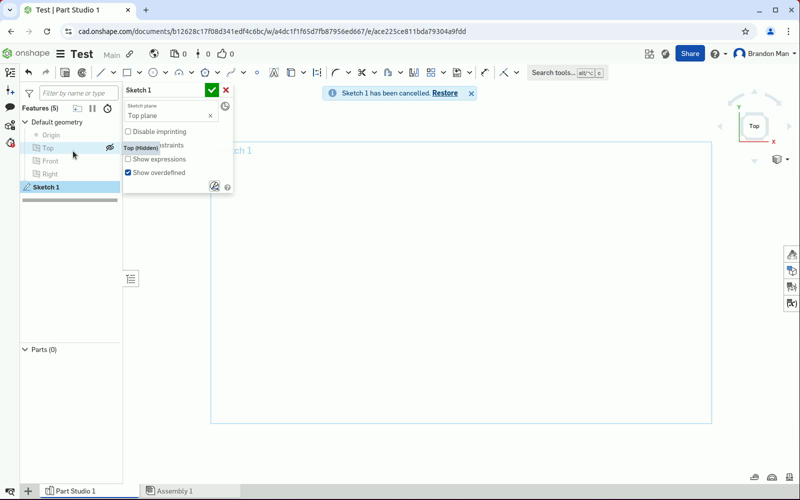
mouse_move(73, 352)
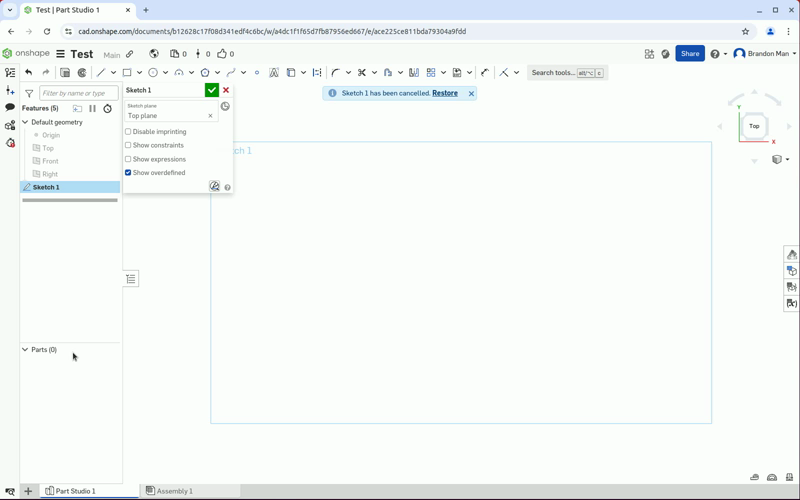
key(y)
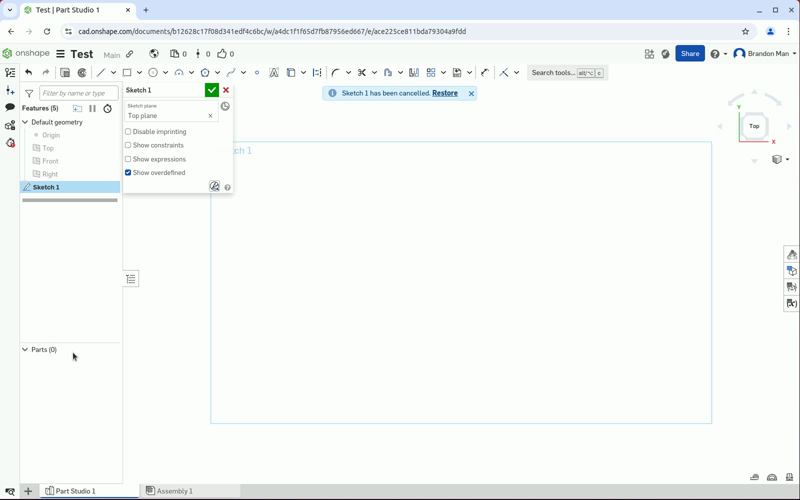
key(c)
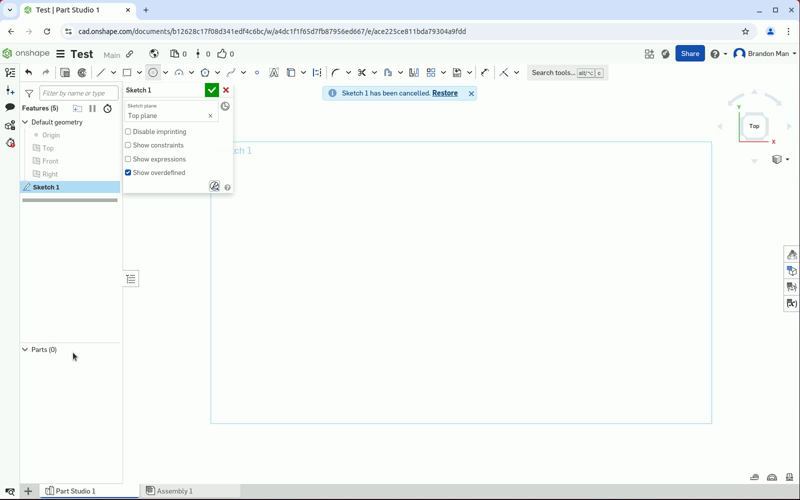
key_down(shift)
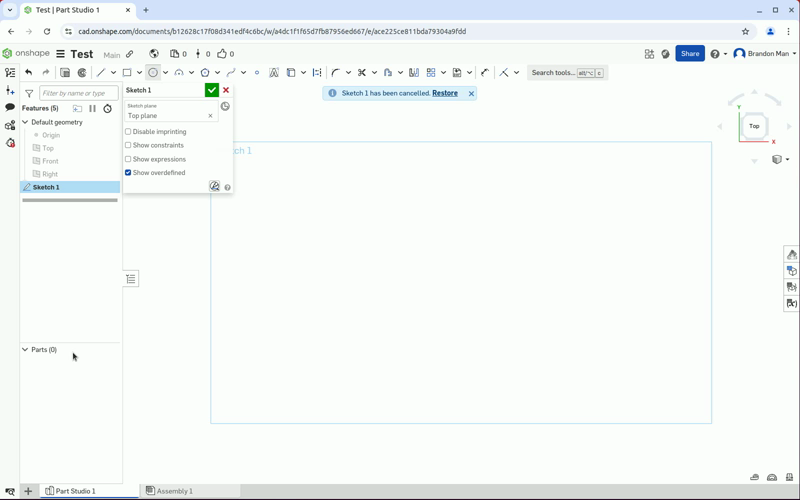
mouse_move(461, 282)
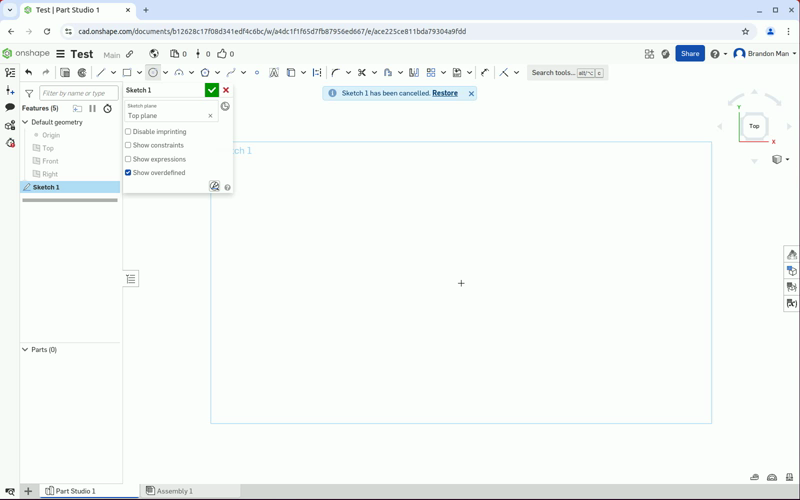
click(461, 282)
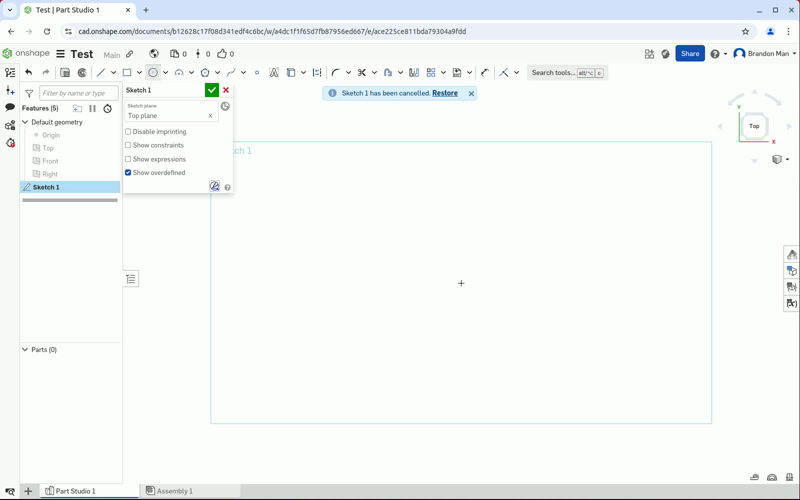
key_up(shift)
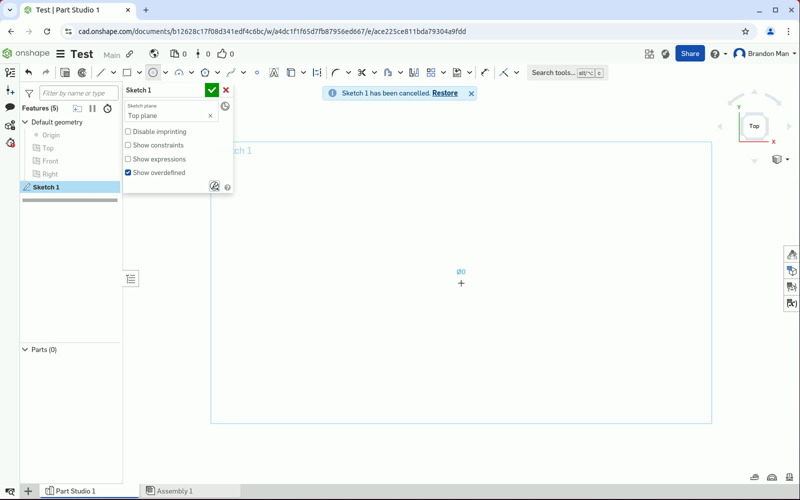
mouse_move(546, 282)
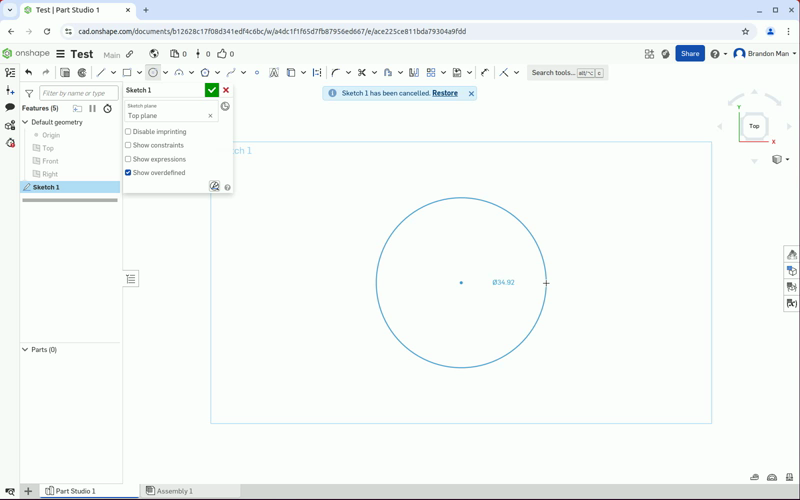
click(546, 282)
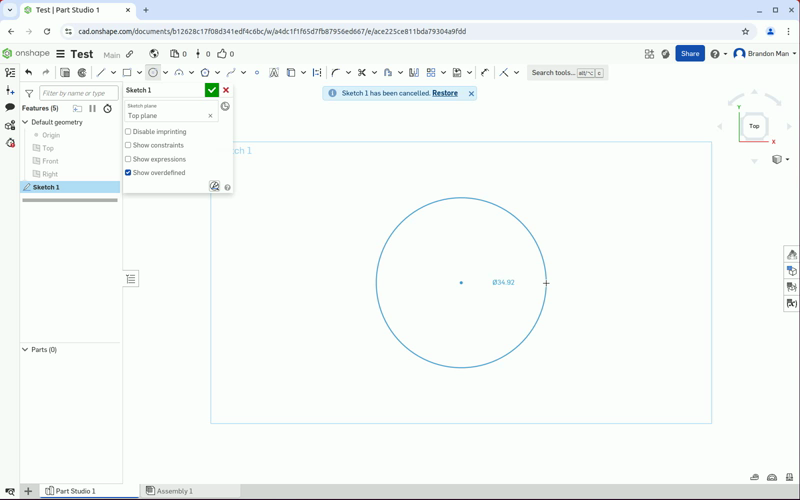
key(esc)
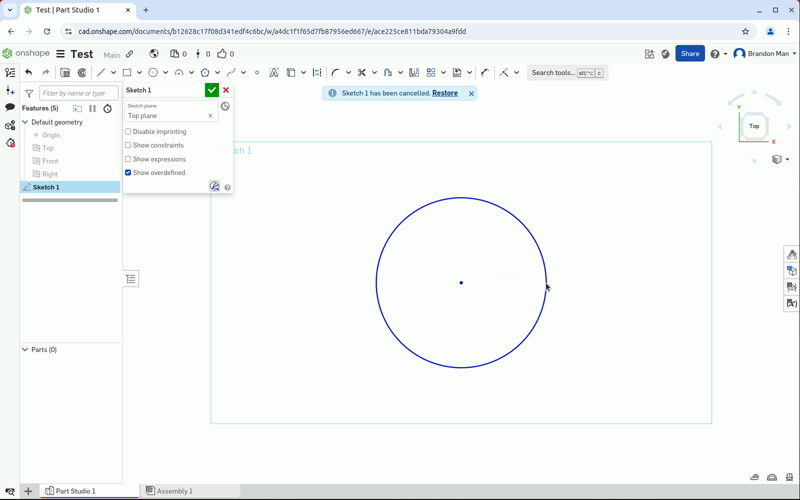
key(c)
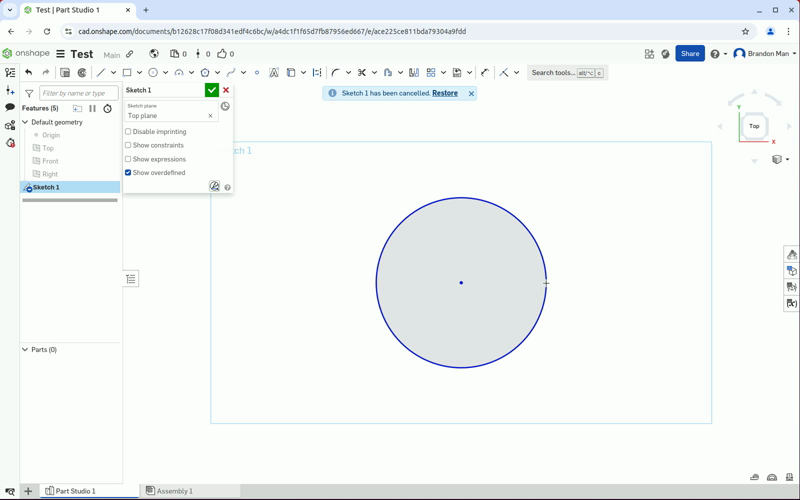
key_down(shift)
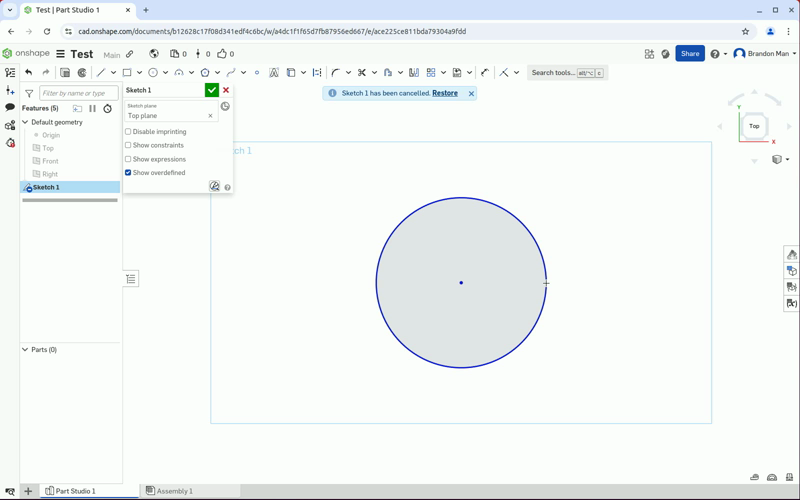
mouse_move(461, 282)
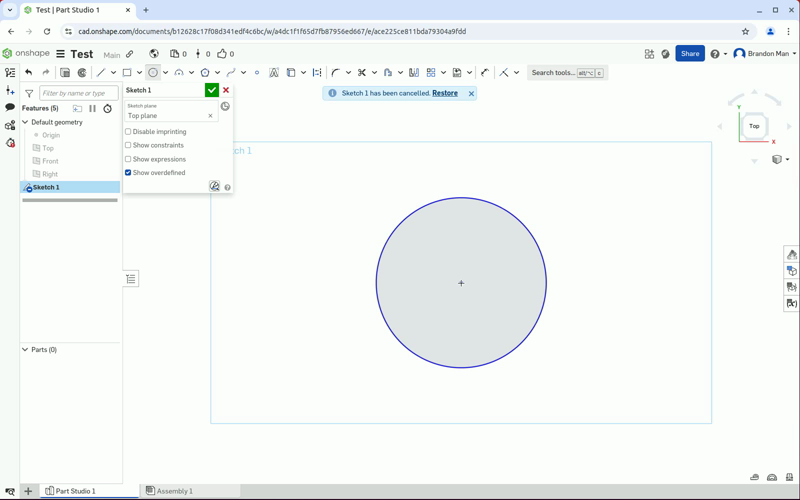
click(461, 282)
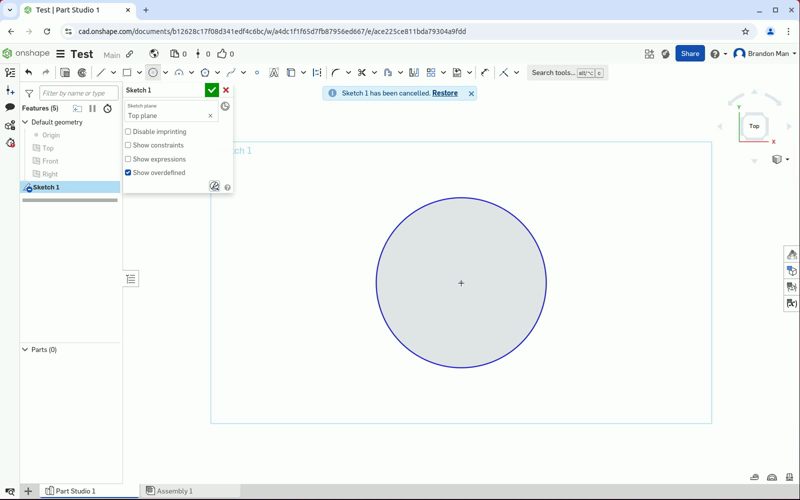
key_up(shift)
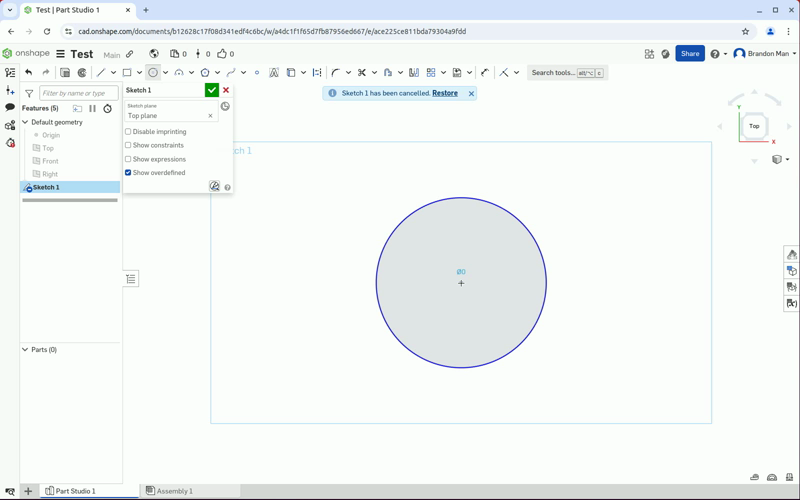
mouse_move(502, 282)
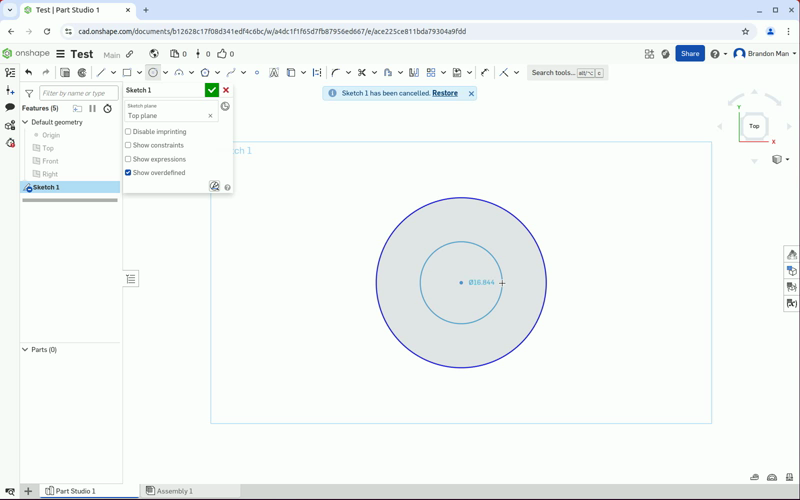
click(502, 282)
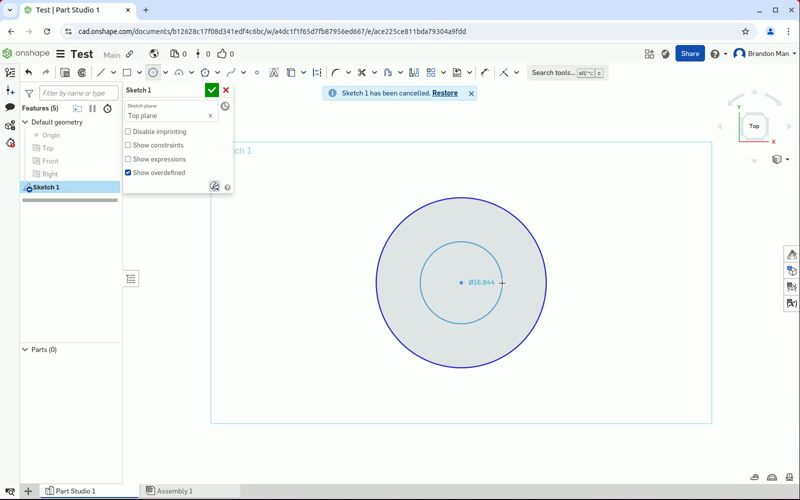
key(esc)
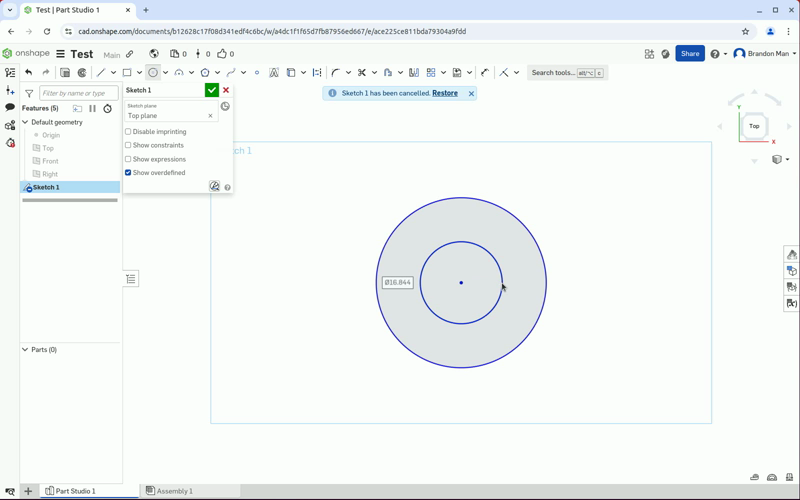
mouse_move(525, 249)
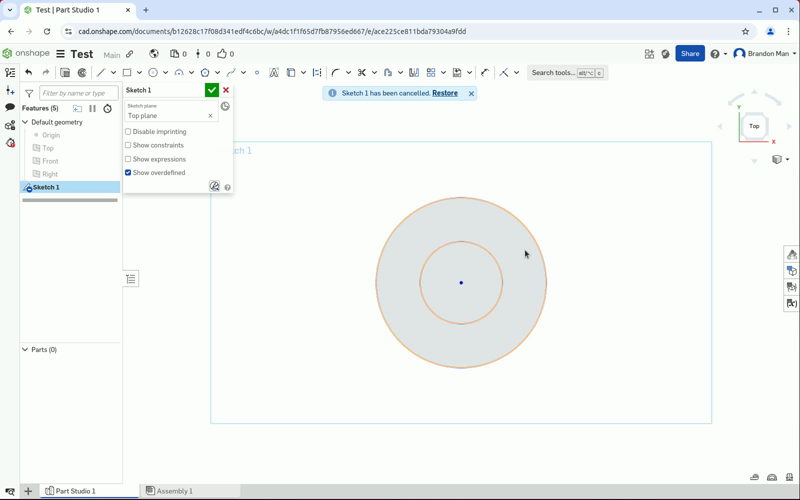
click(525, 249)
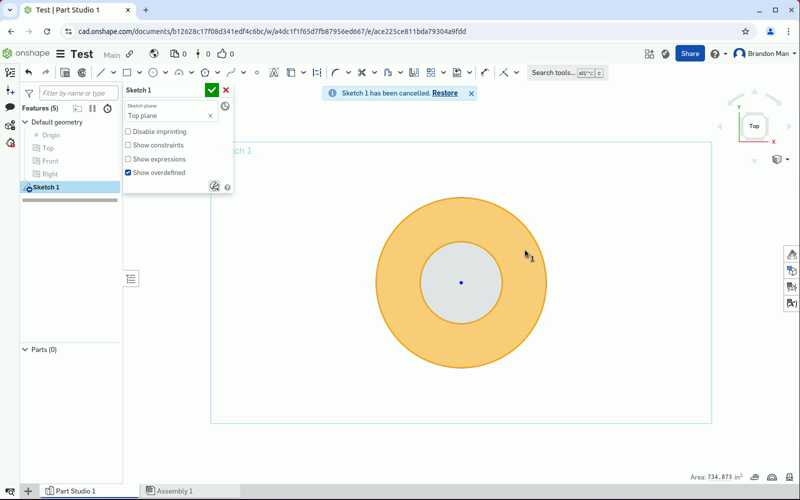
mouse_move(73, 352)
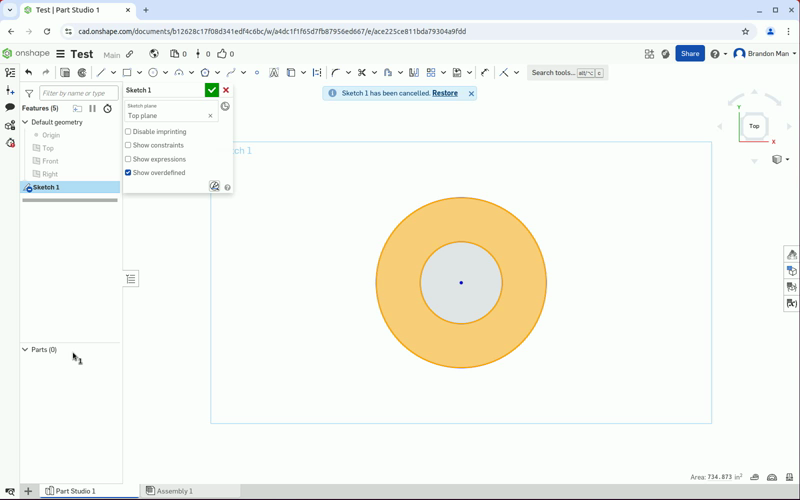
key(shift+y)
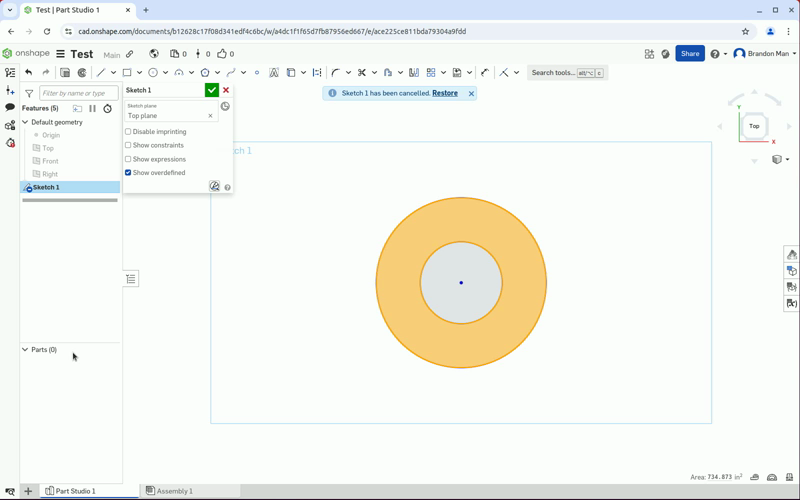
key(shift+e)
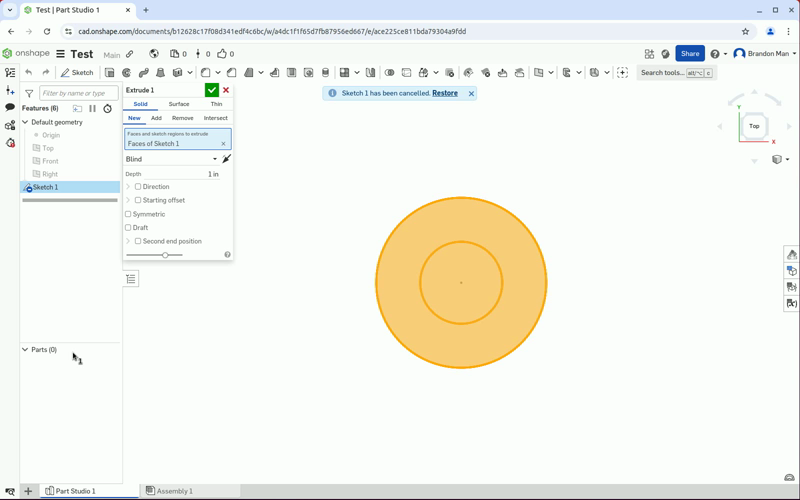
mouse_move(143, 106)
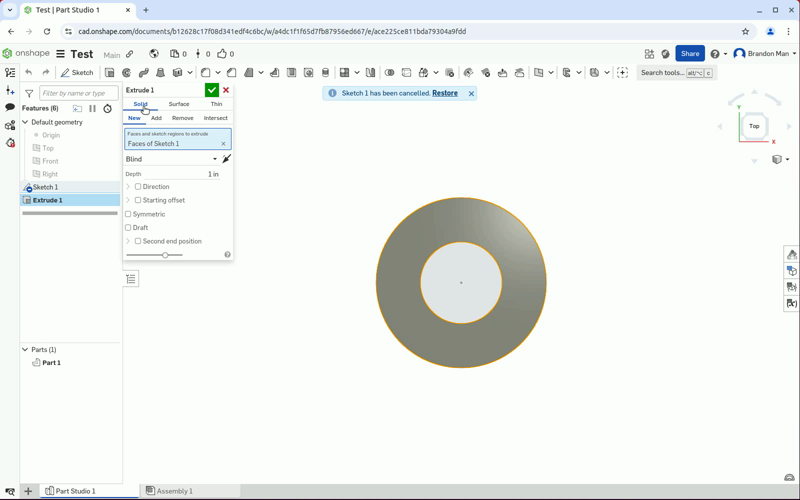
click(143, 106)
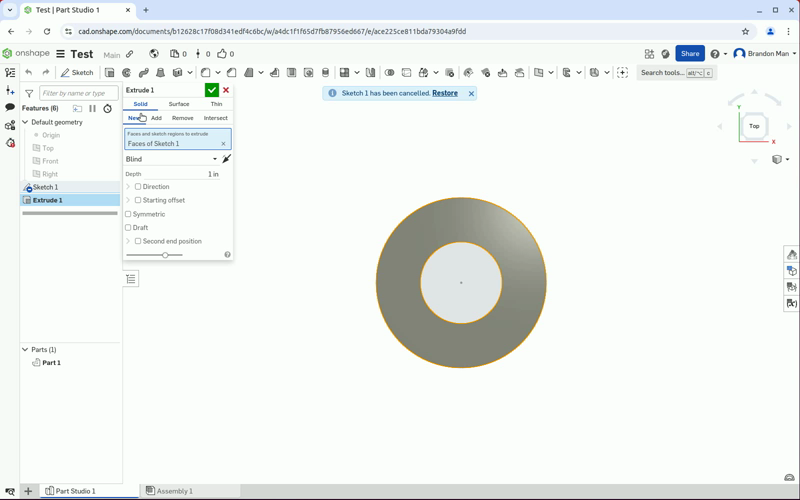
mouse_move(137, 120)
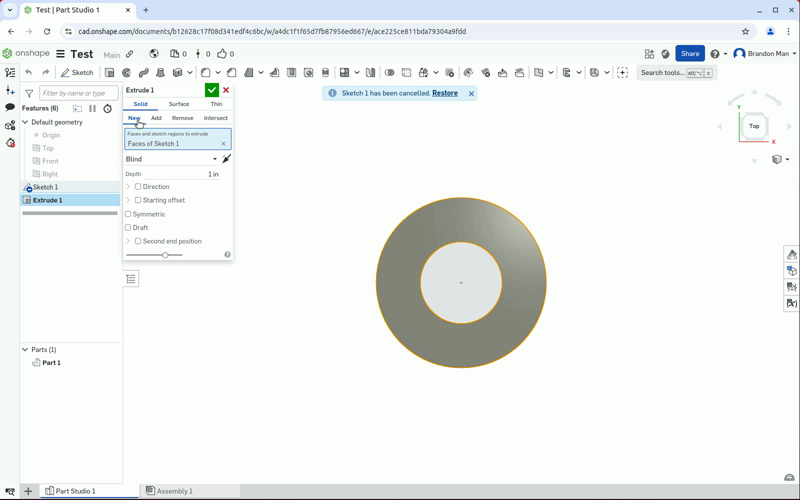
click(137, 120)
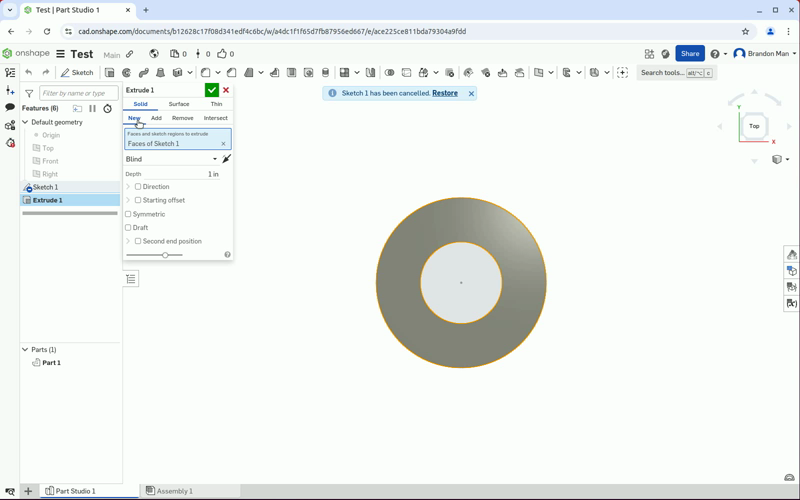
key(tab, 4)
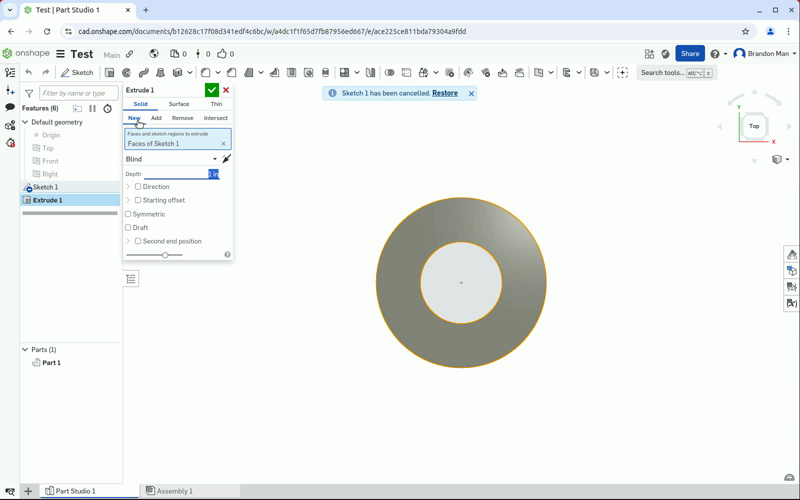
text(6.499)
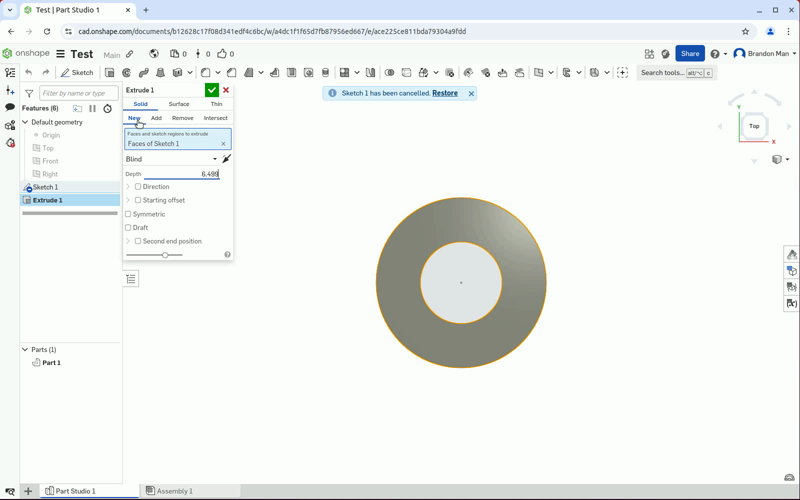
key(enter)
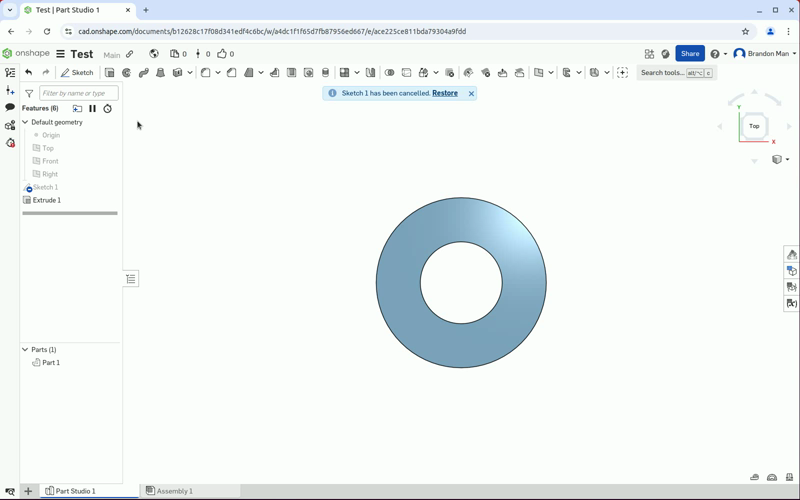
key(shift+h)
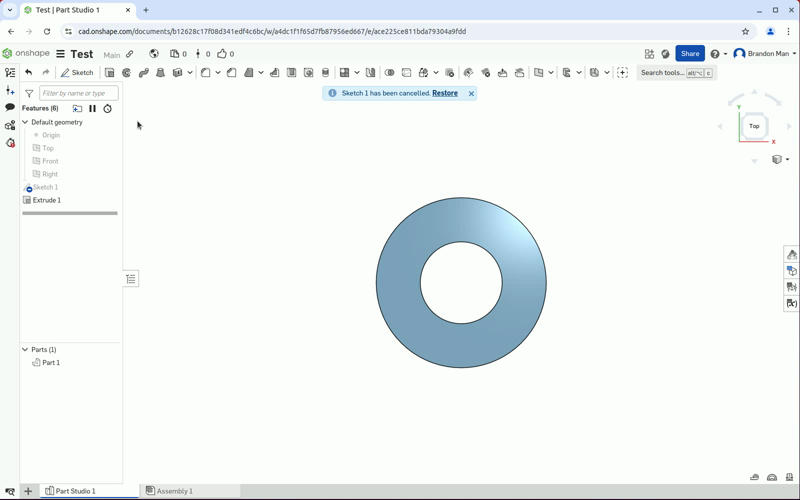
key(shift+h)
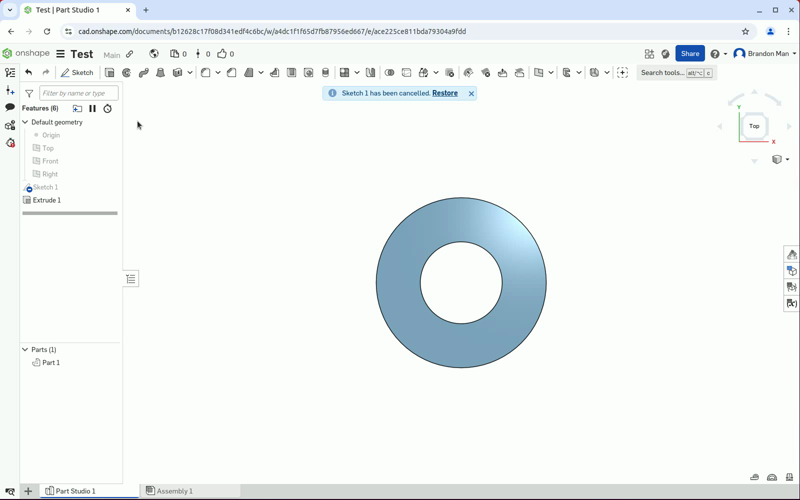
mouse_move(73, 189)
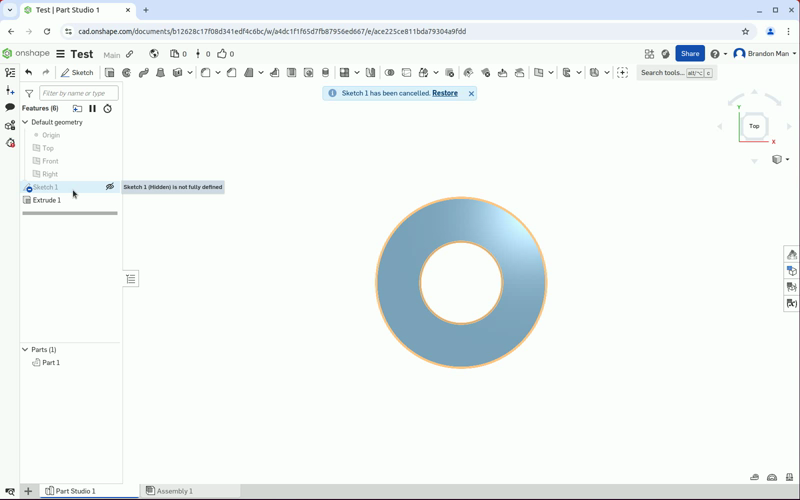
click(73, 189)
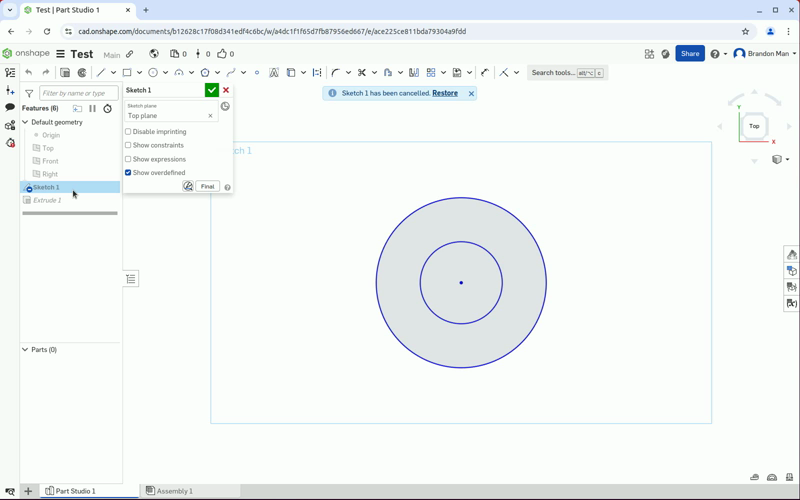
mouse_move(229, 92)
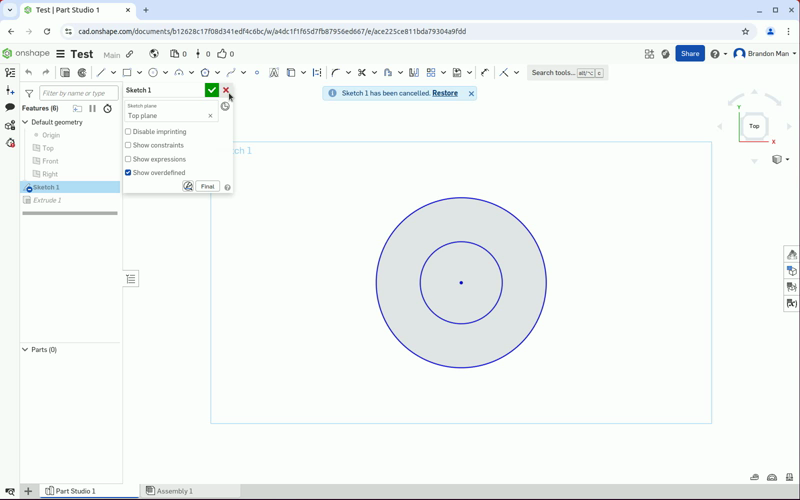
click(229, 92)
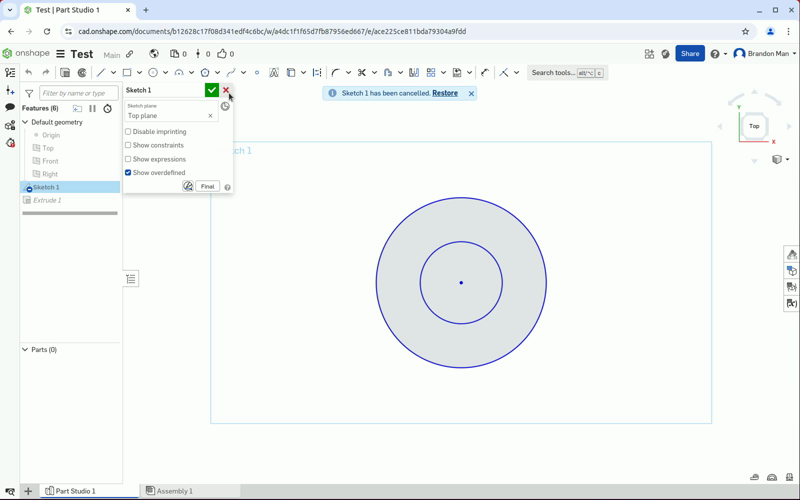
key(shift+s)
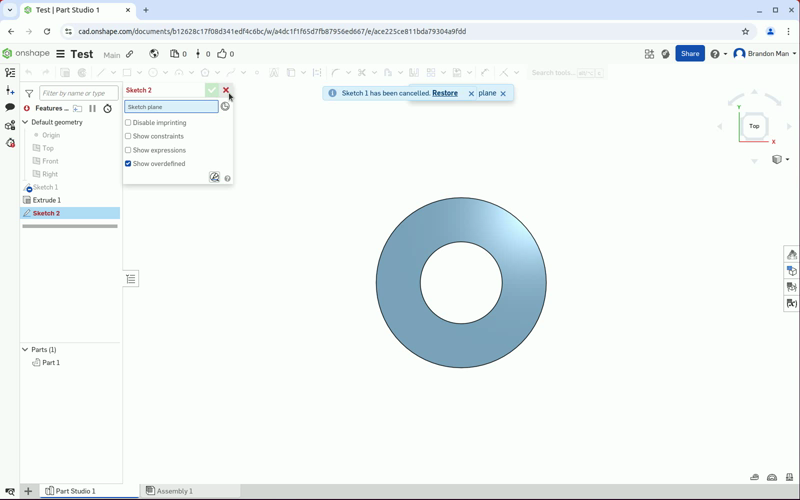
mouse_move(73, 150)
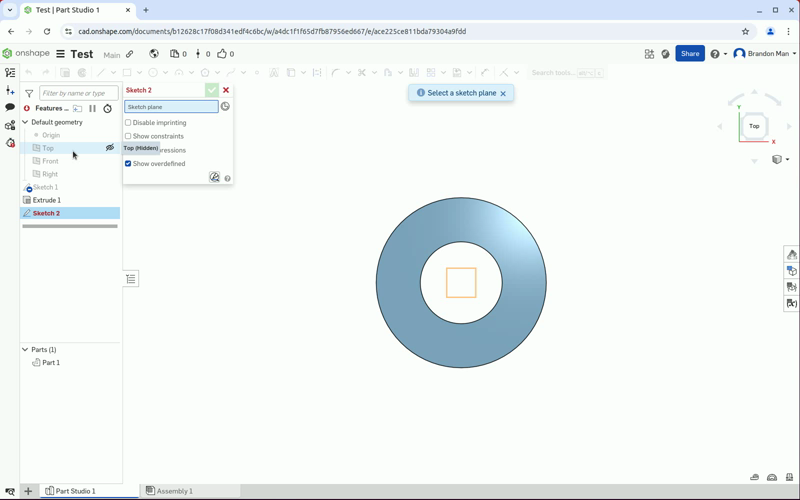
click(73, 150)
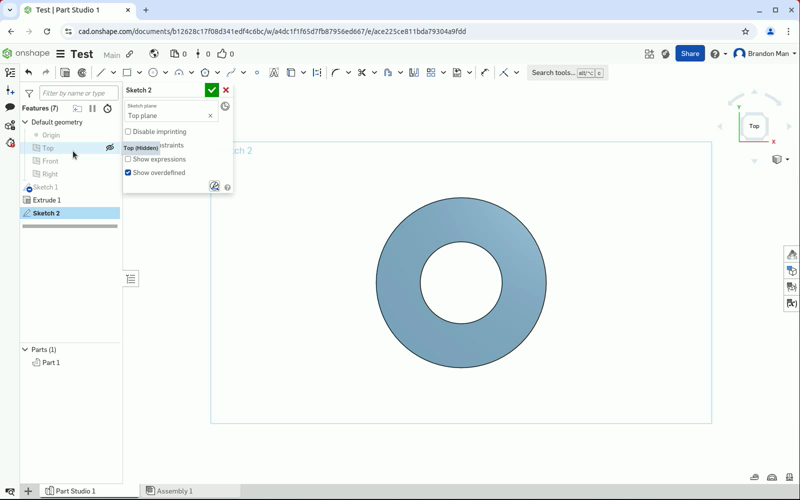
mouse_move(73, 352)
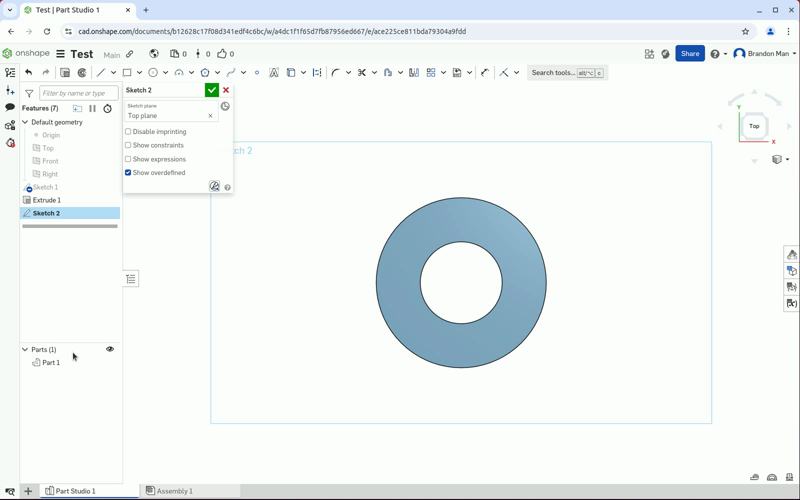
key(y)
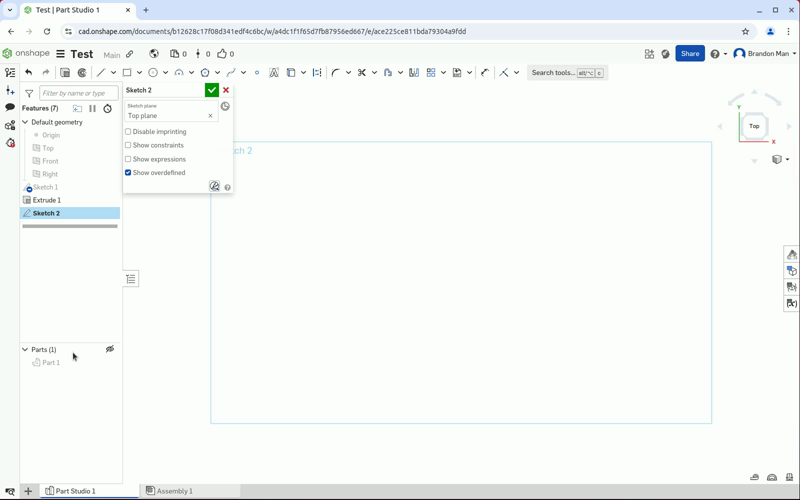
key(c)
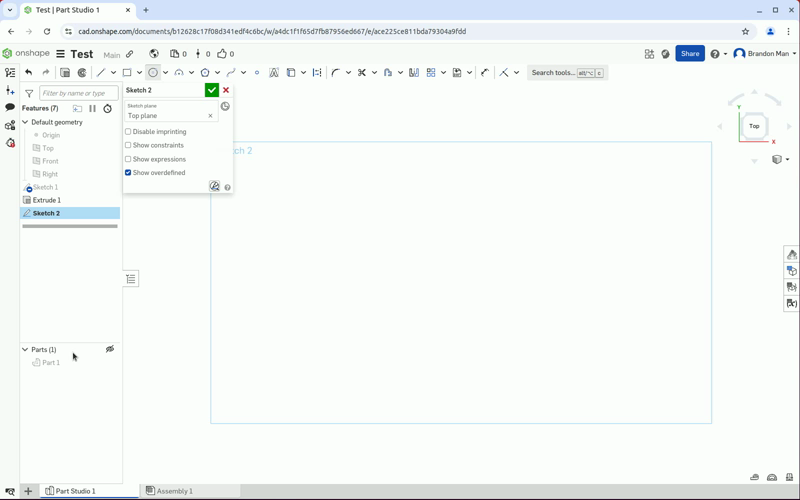
key_down(shift)
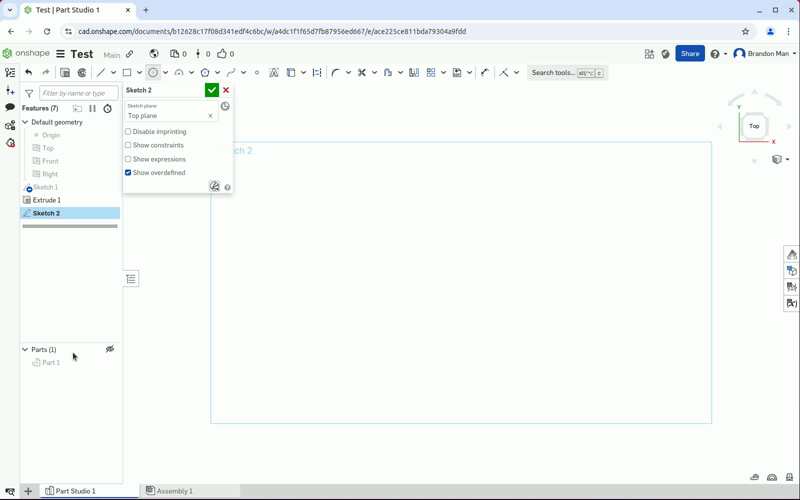
mouse_move(461, 282)
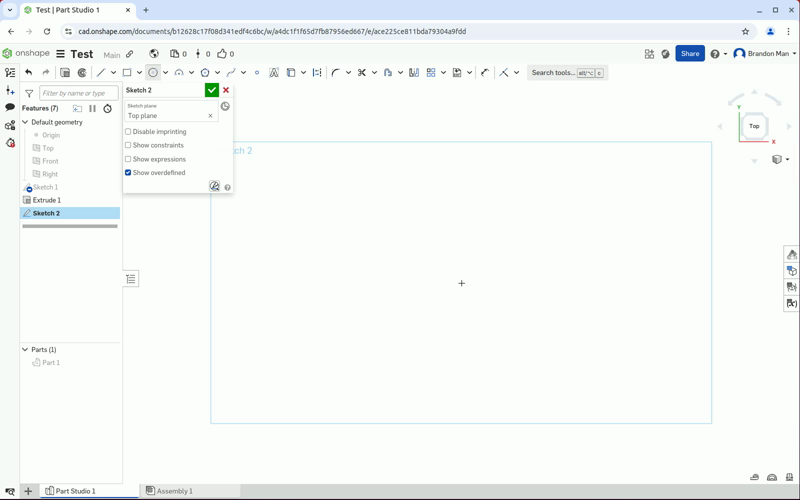
click(461, 282)
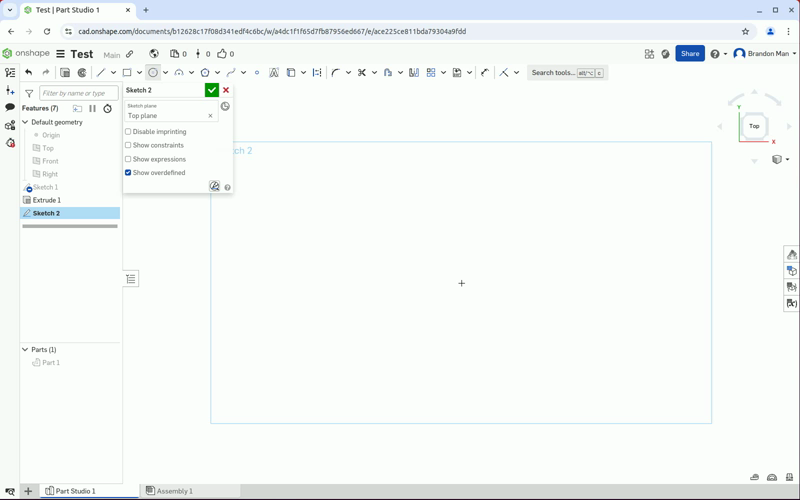
key_up(shift)
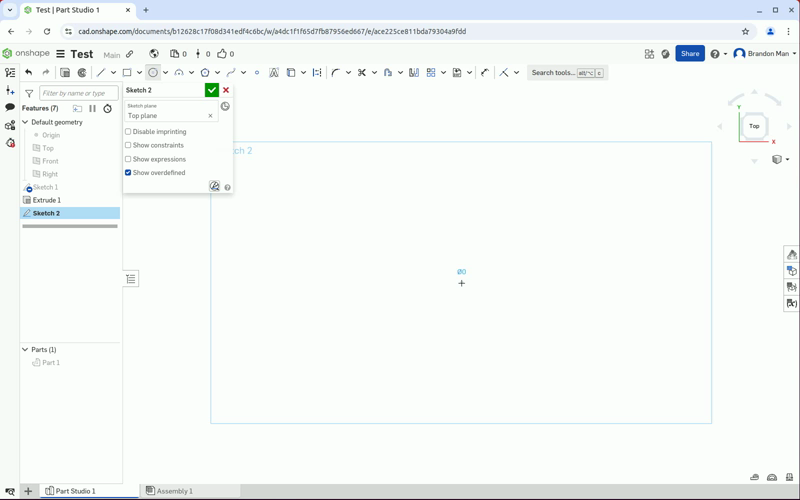
mouse_move(503, 282)
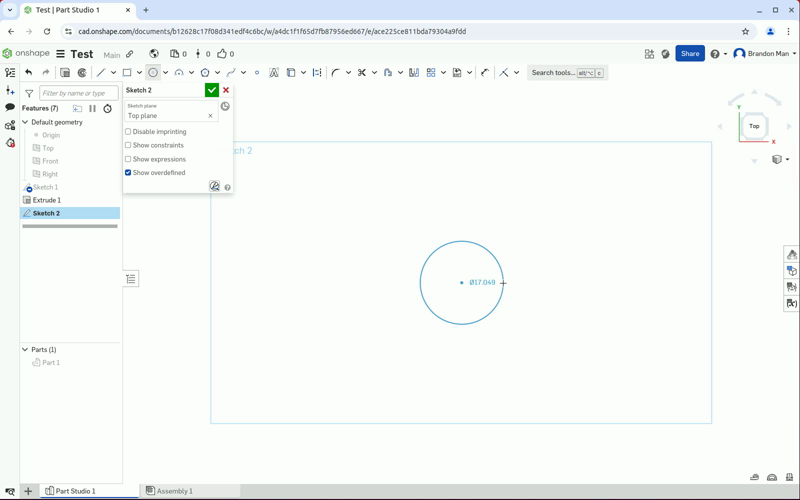
click(503, 282)
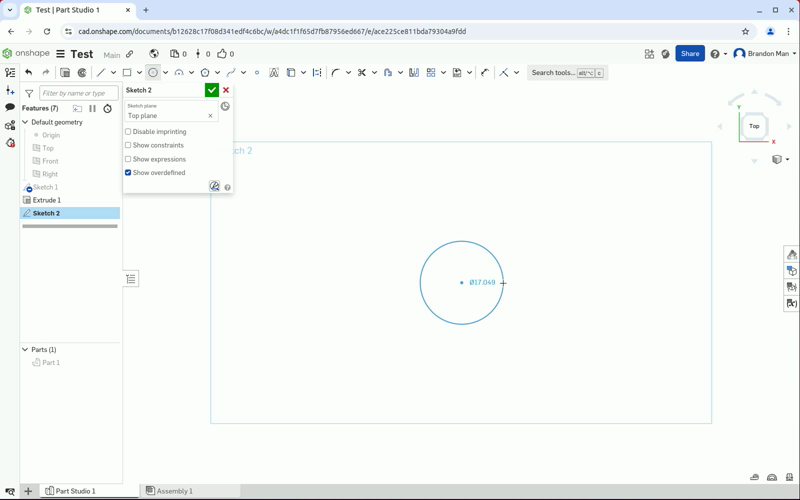
key(esc)
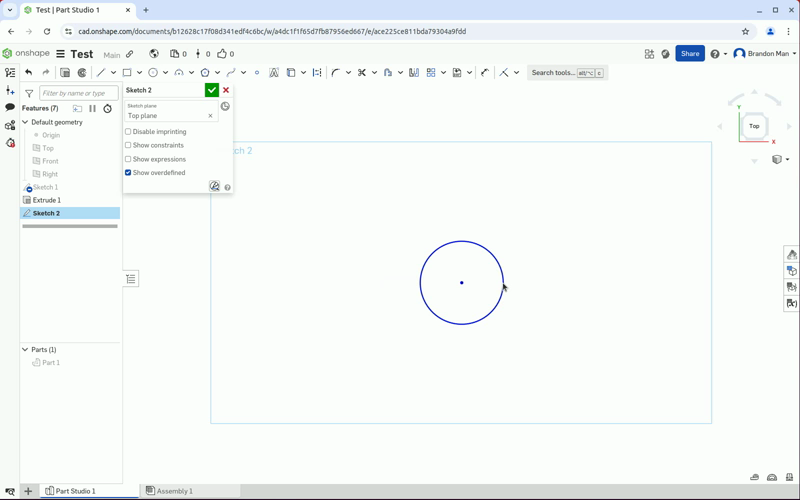
key(l)
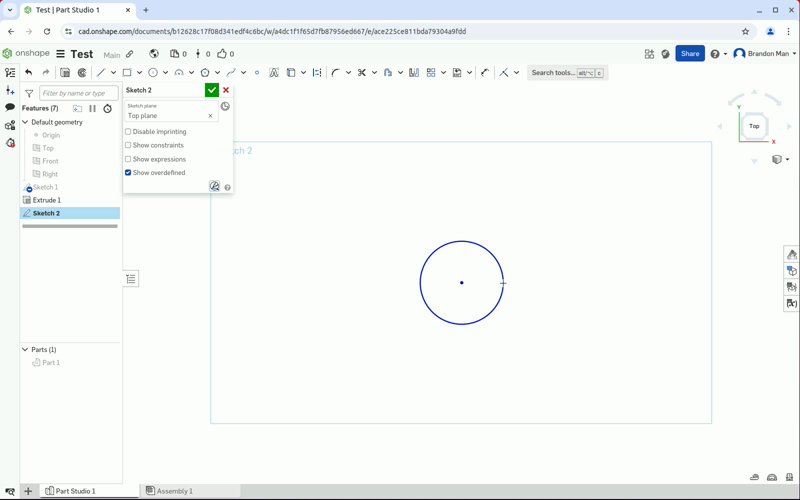
key_down(shift)
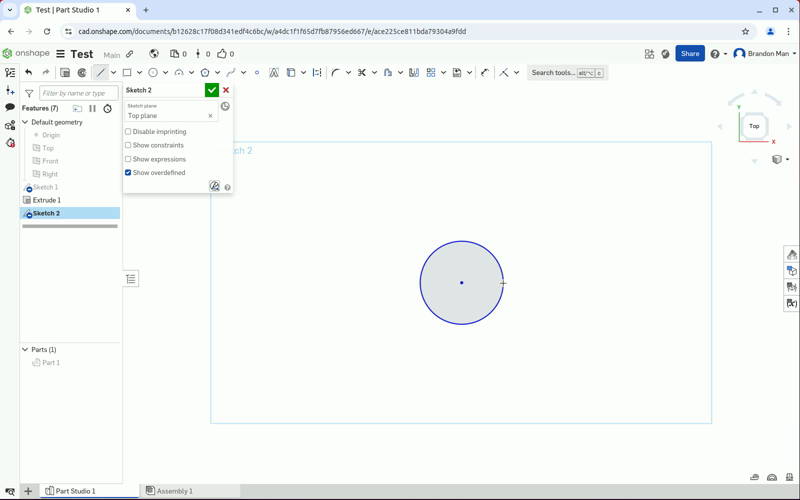
mouse_move(437, 304)
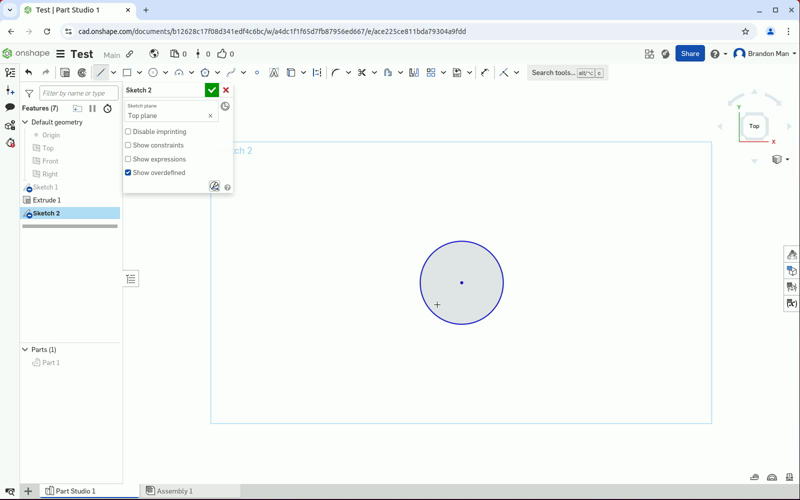
click(437, 304)
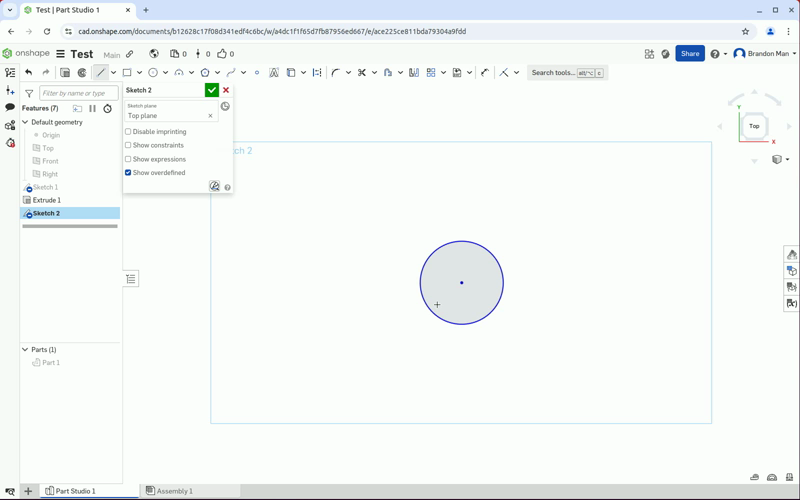
key_up(shift)
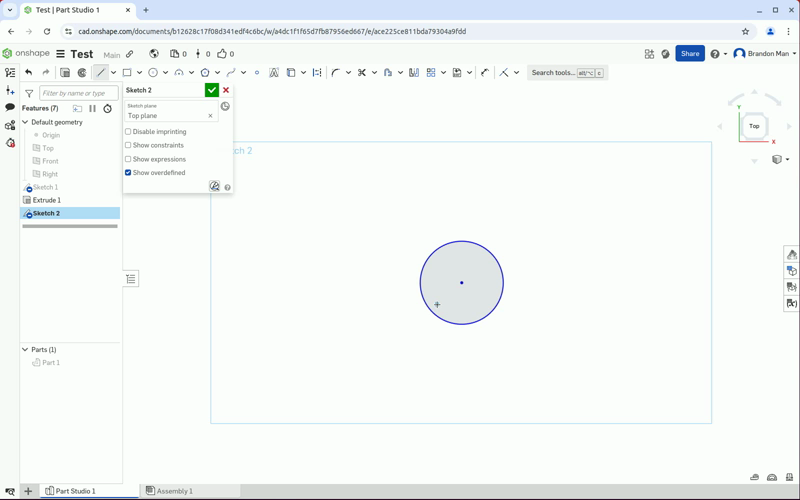
key_down(shift)
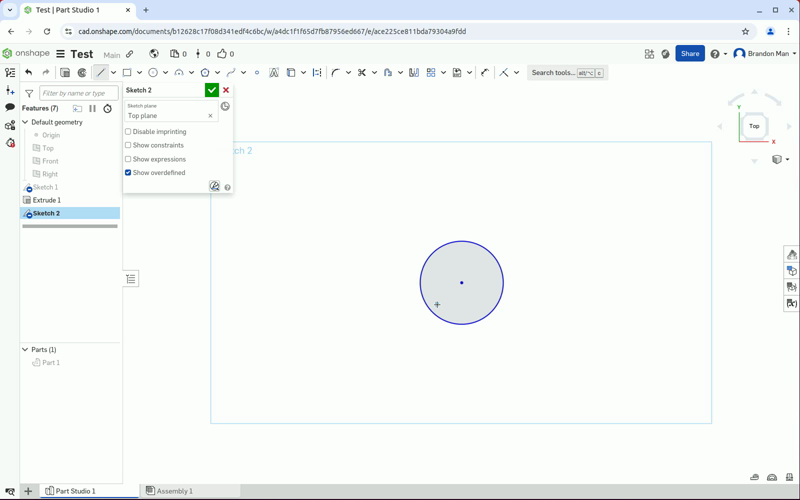
mouse_move(467, 304)
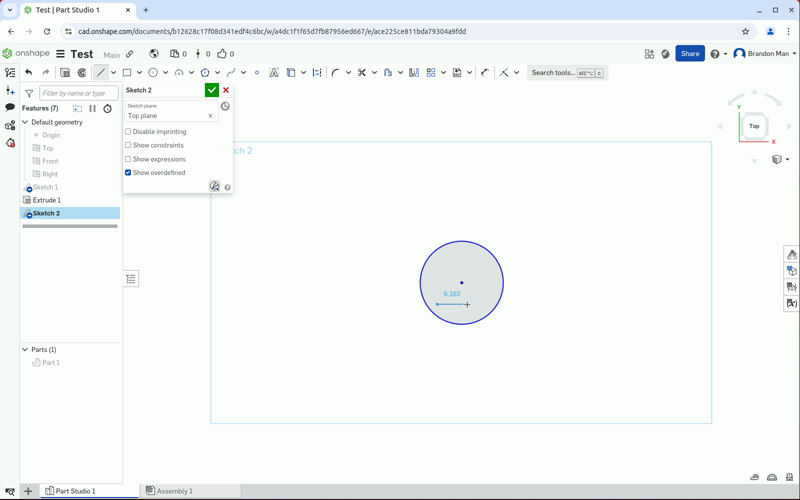
mouse_move(485, 304)
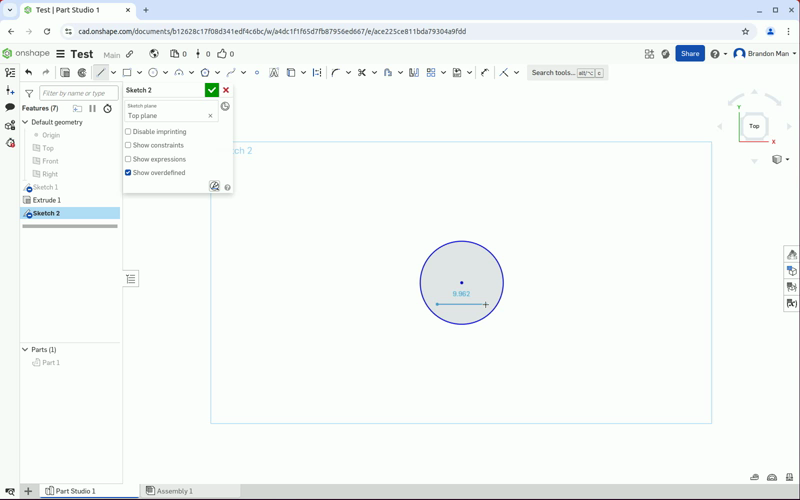
click(485, 304)
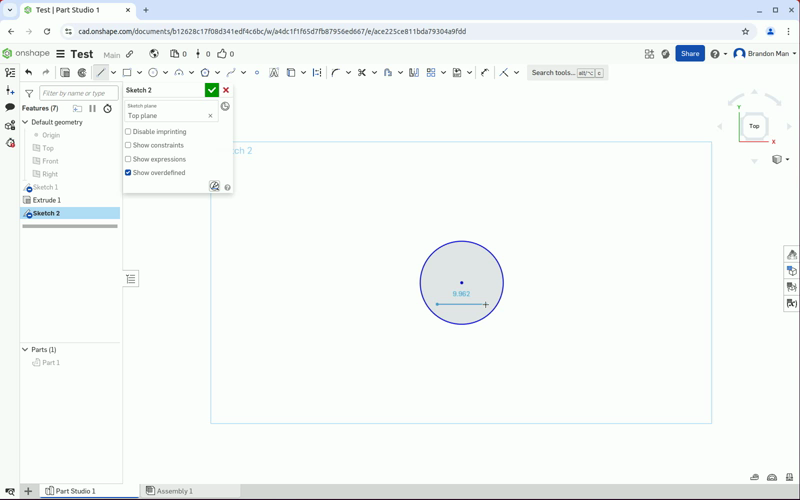
key_up(shift)
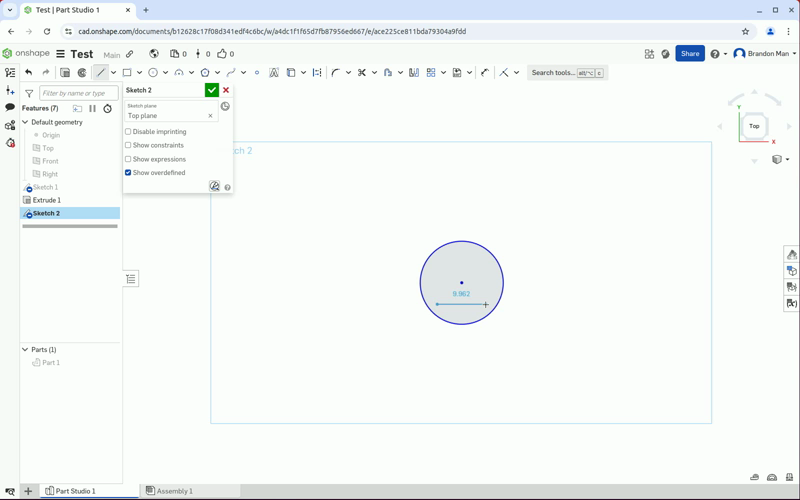
key(esc)
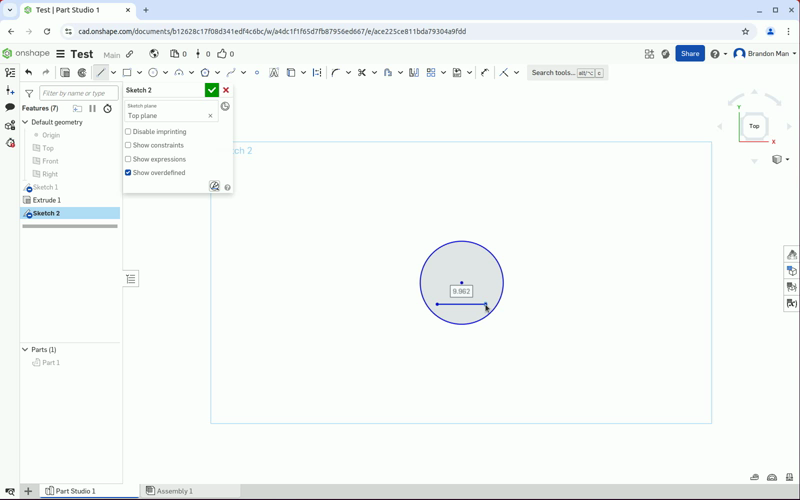
key(a)
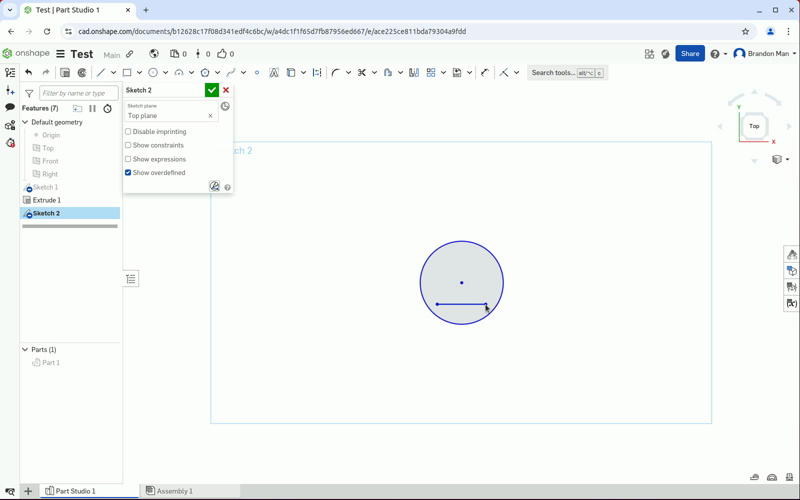
mouse_move(485, 304)
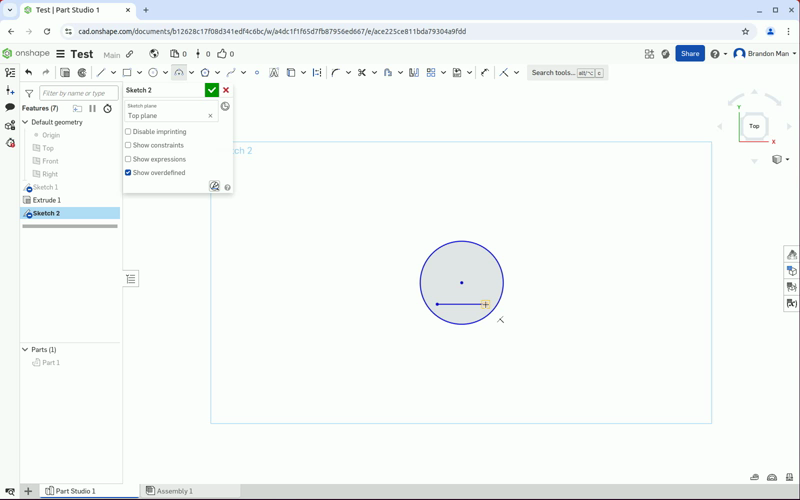
click(485, 304)
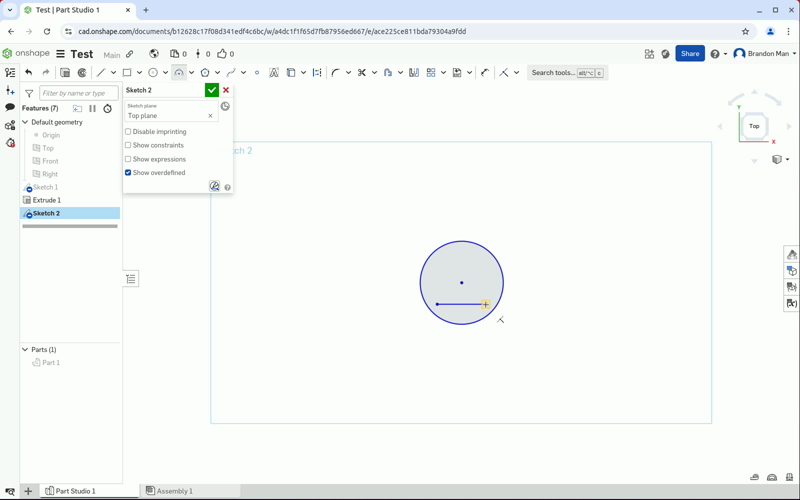
key_down(shift)
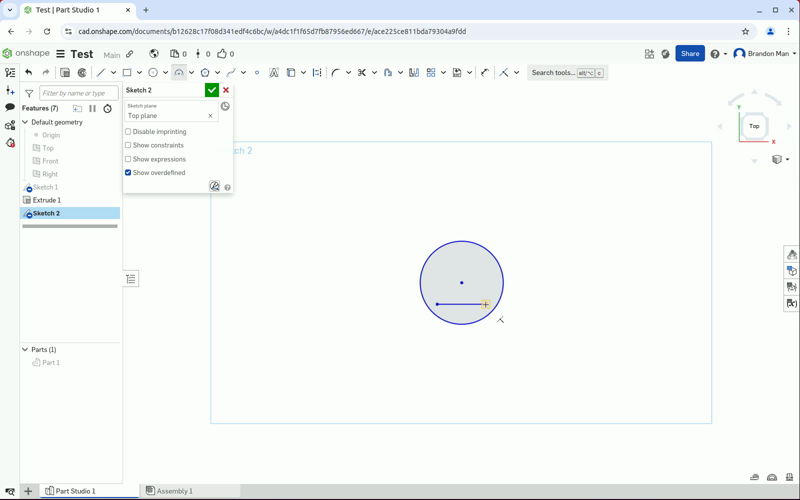
mouse_move(485, 261)
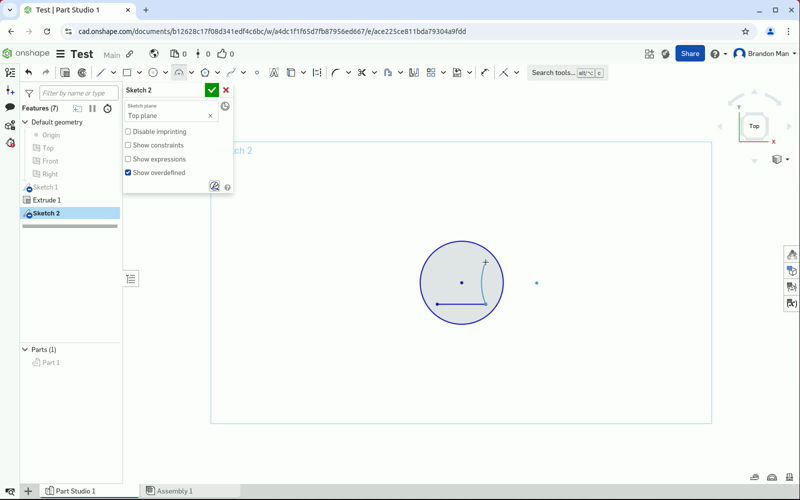
click(485, 261)
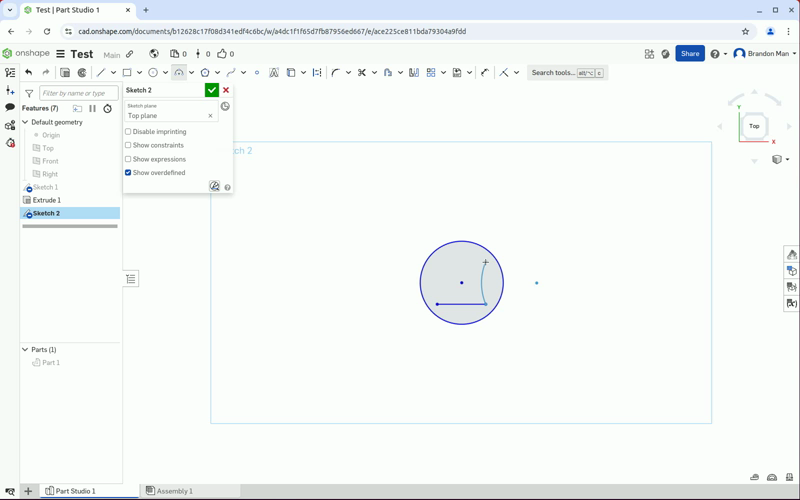
mouse_move(493, 282)
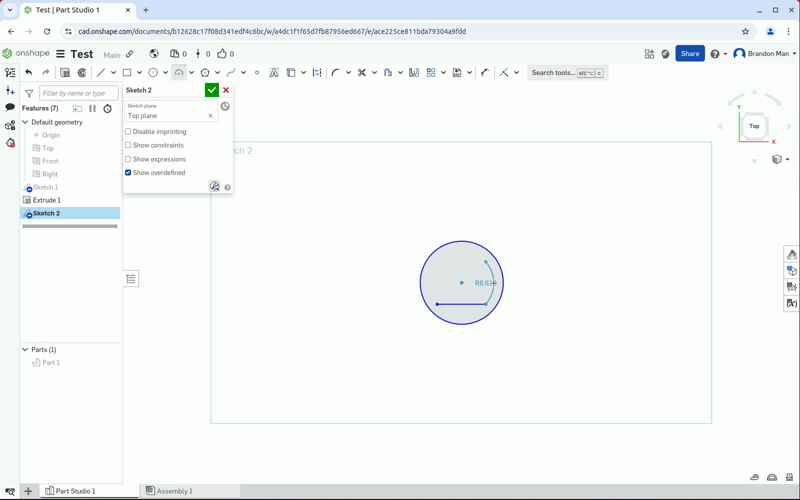
click(493, 282)
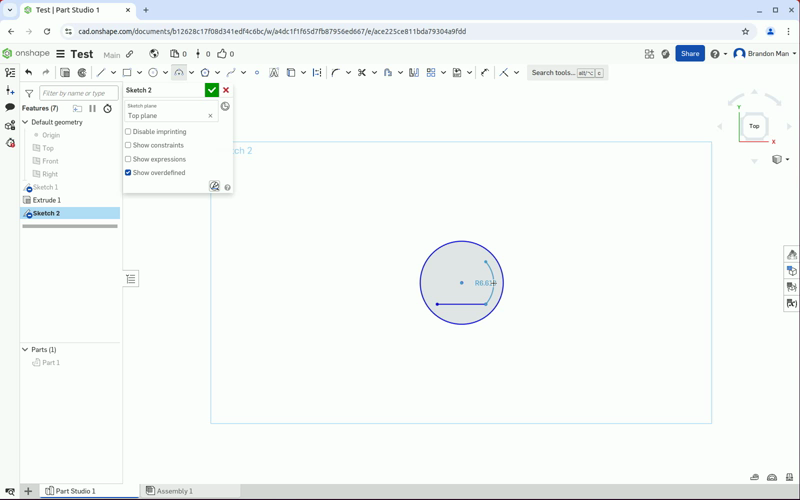
key_up(shift)
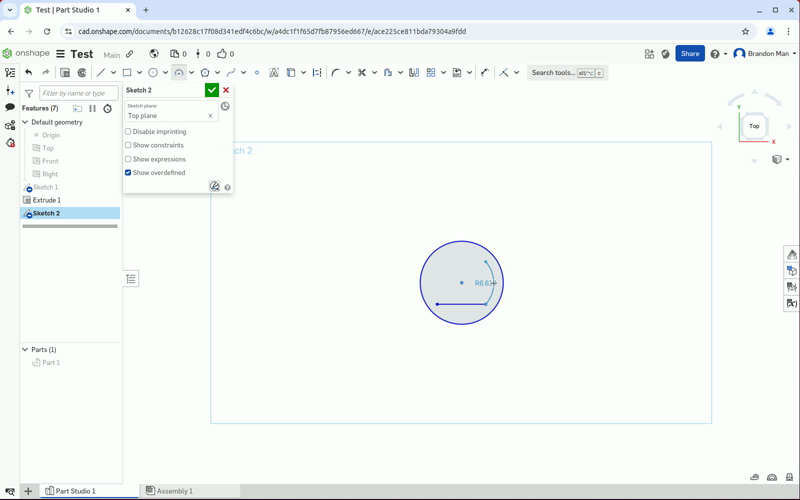
key(esc)
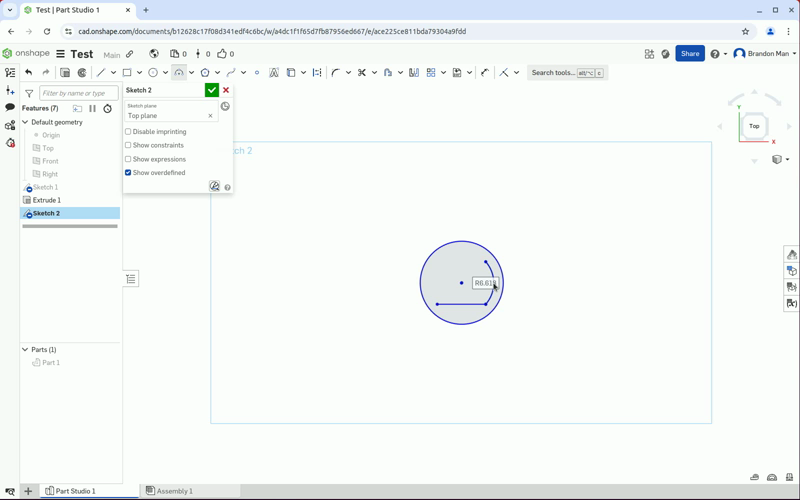
key(l)
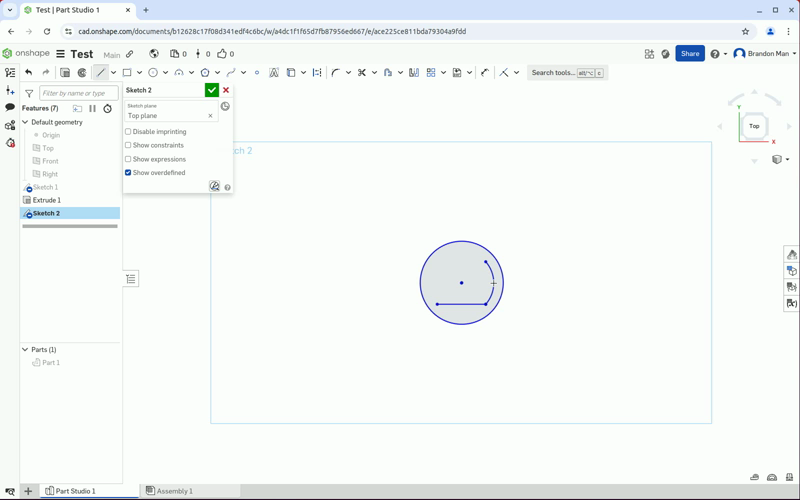
mouse_move(485, 261)
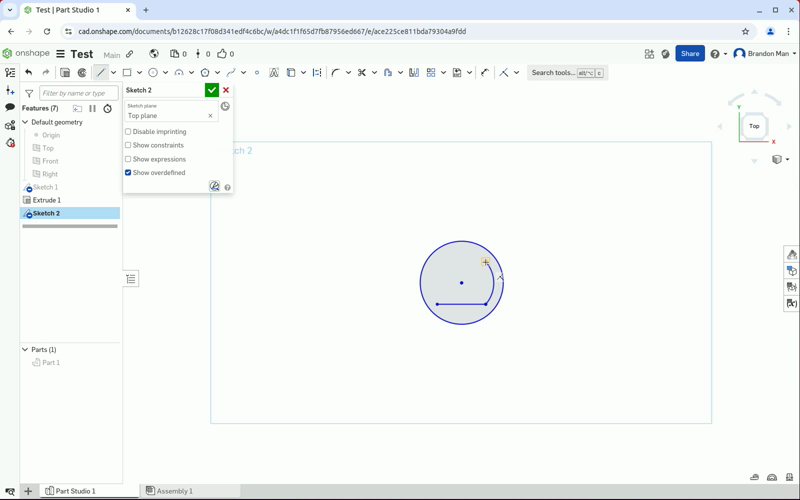
click(485, 261)
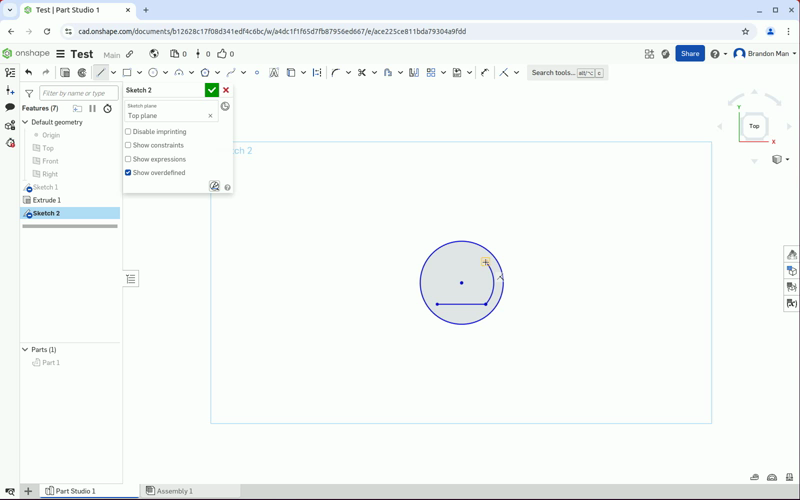
key_down(shift)
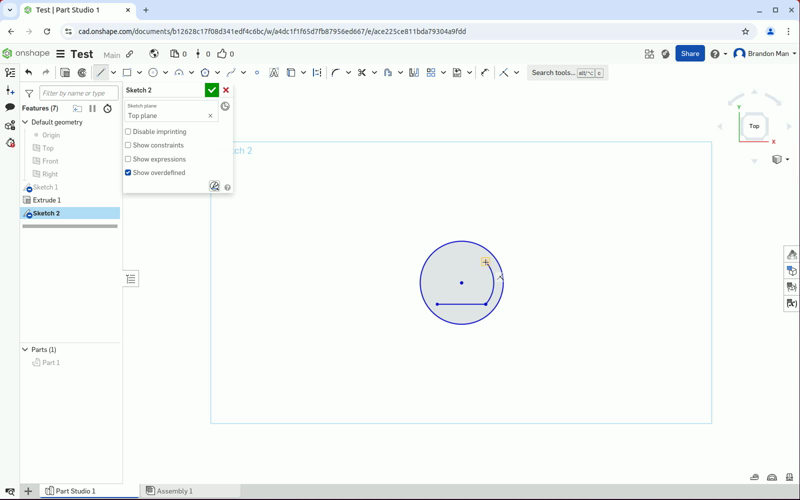
mouse_move(515, 261)
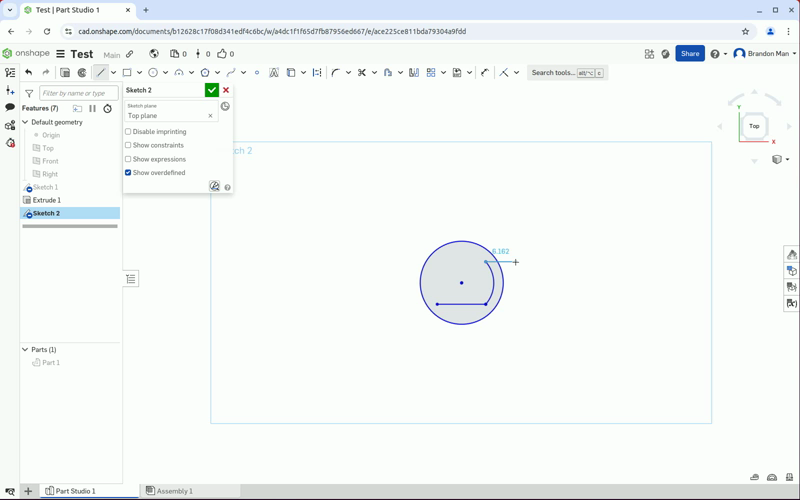
mouse_move(437, 261)
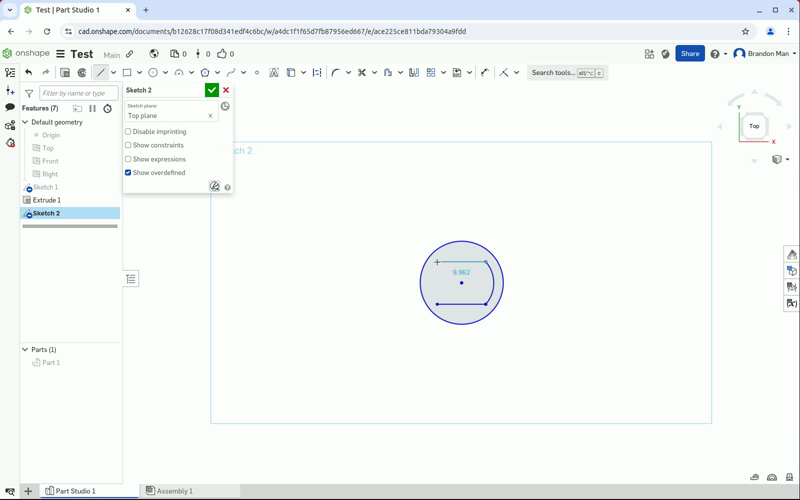
click(437, 261)
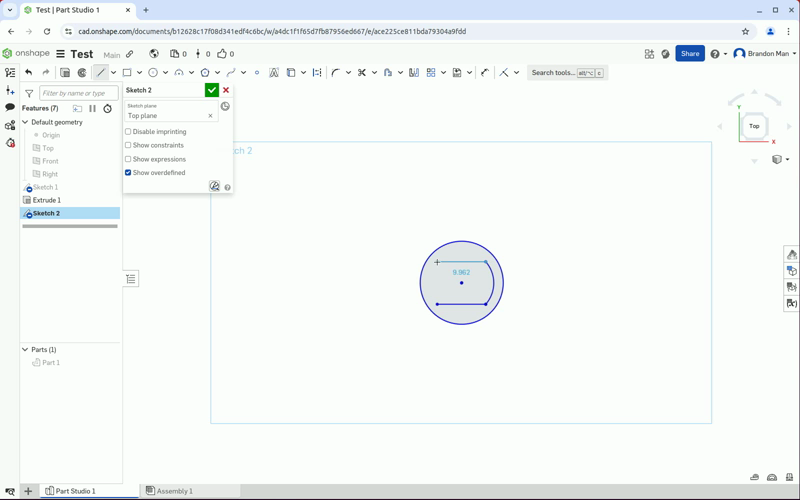
key_up(shift)
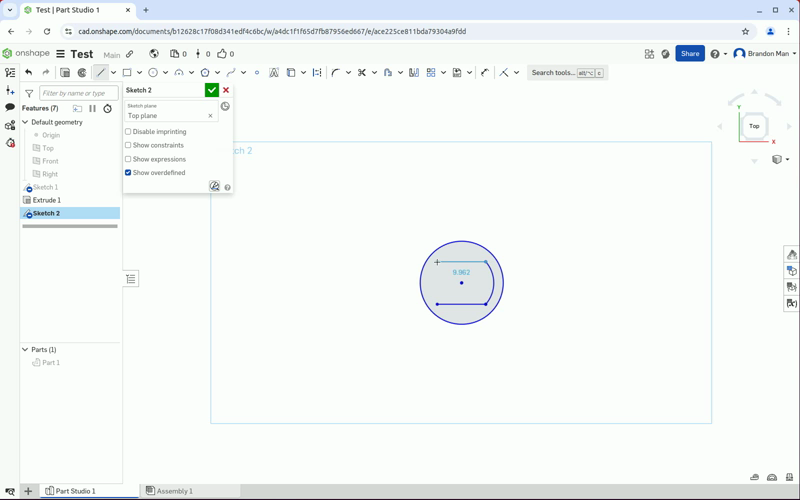
key(esc)
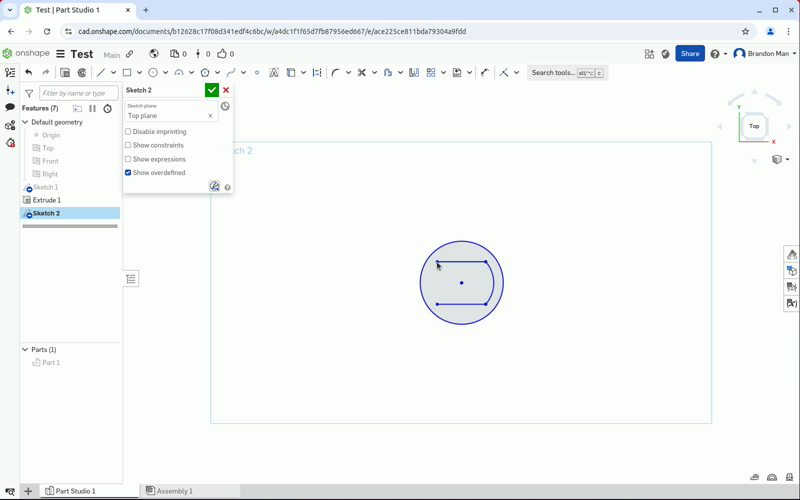
key(a)
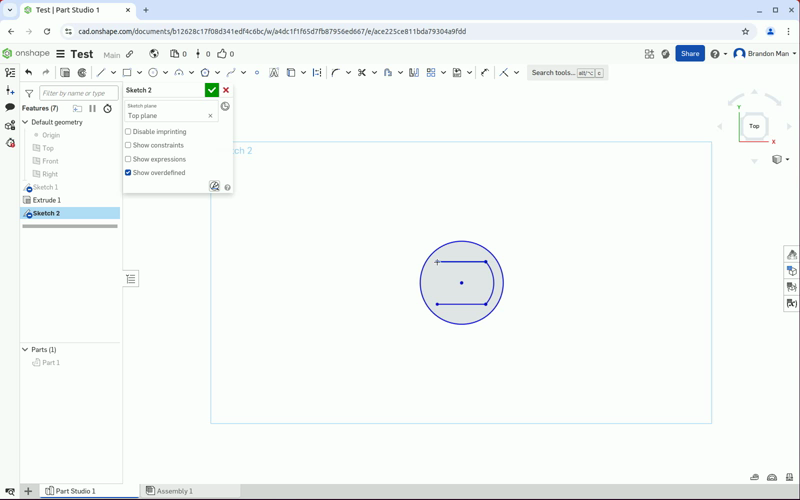
mouse_move(437, 261)
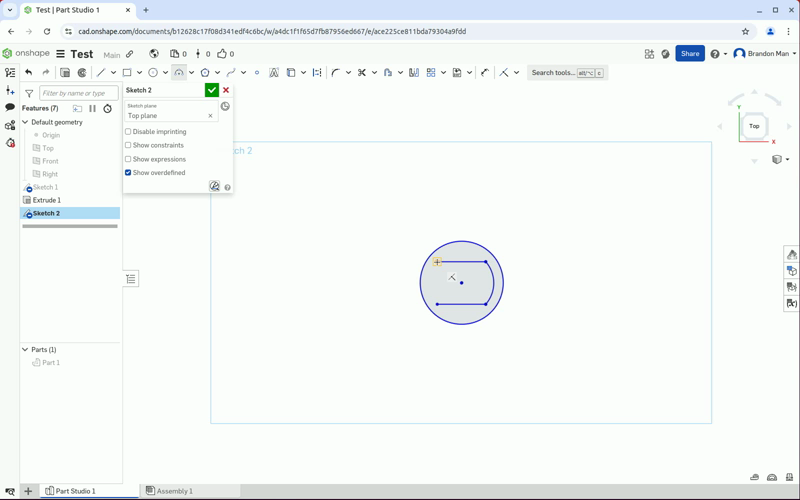
click(437, 261)
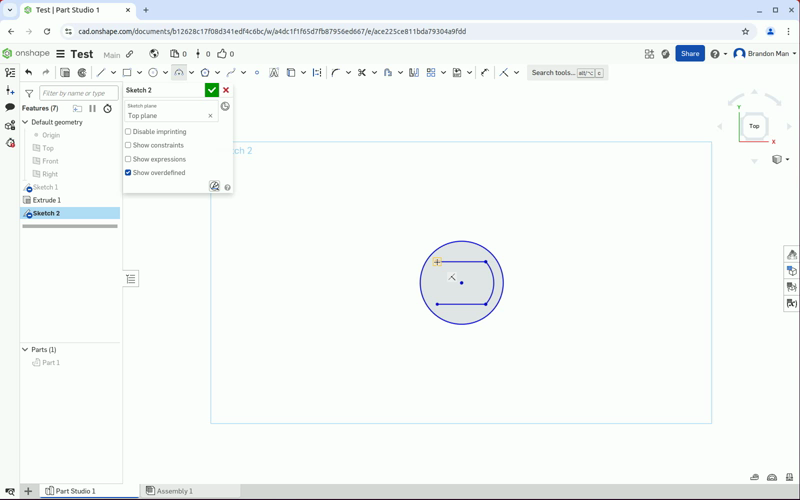
mouse_move(437, 304)
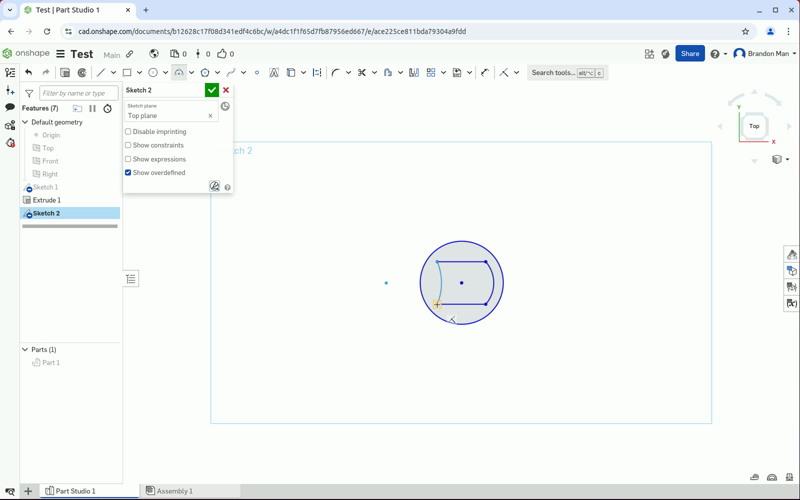
click(437, 304)
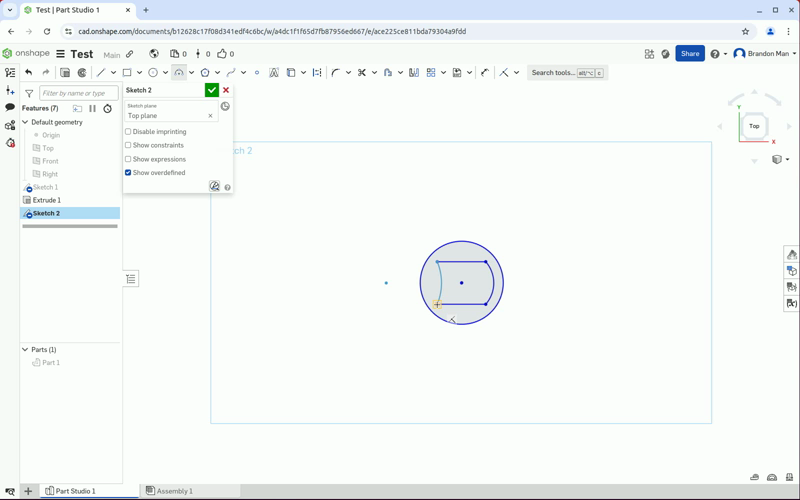
key_down(shift)
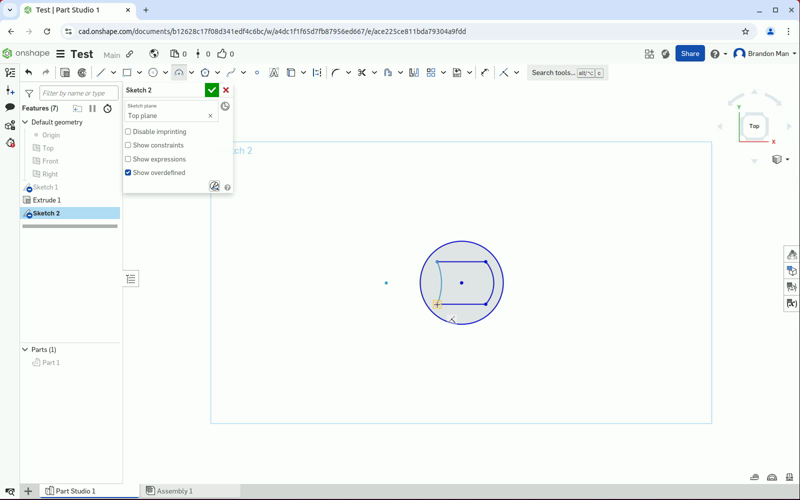
mouse_move(429, 282)
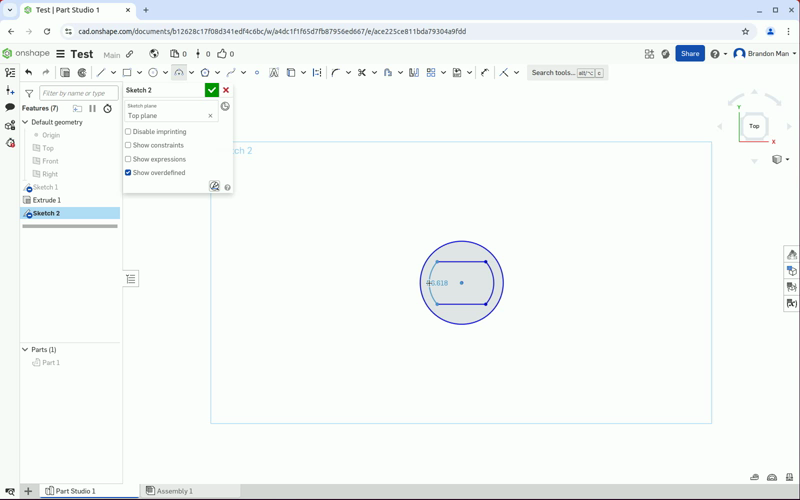
click(429, 282)
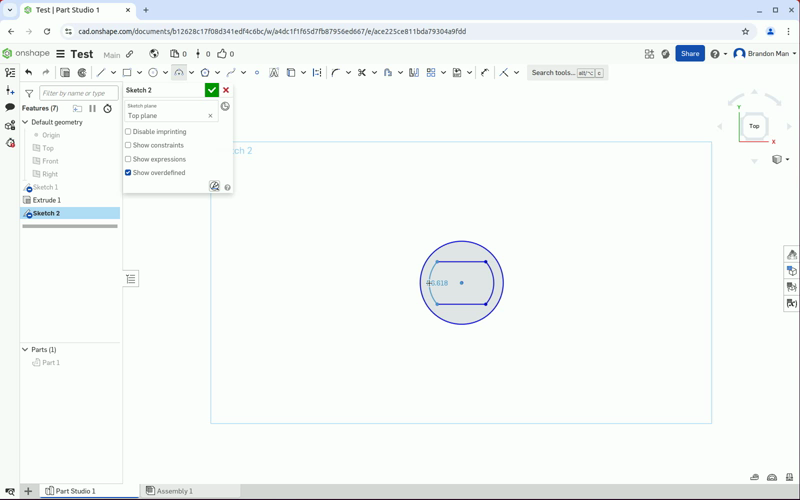
key_up(shift)
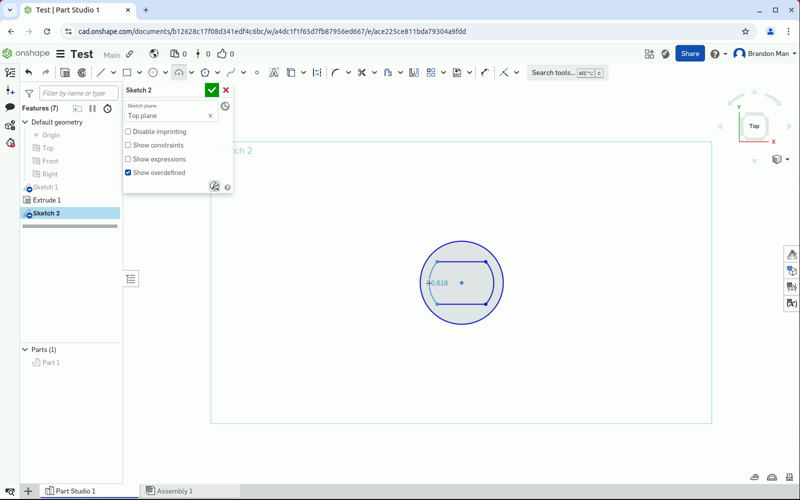
key(esc)
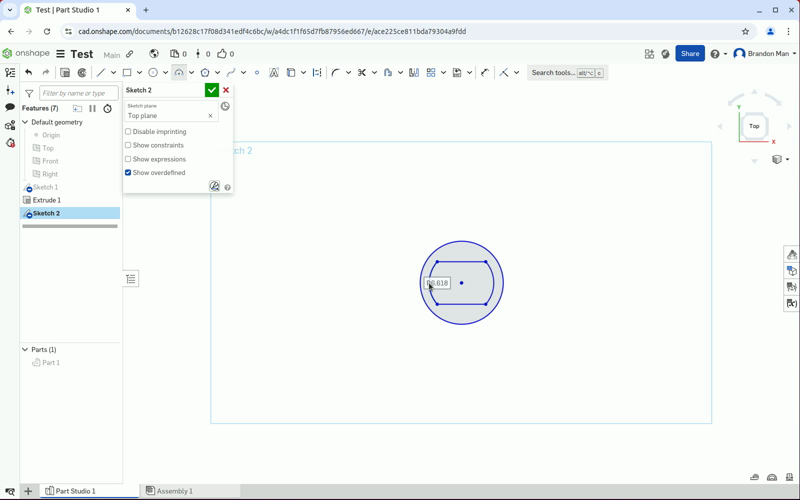
mouse_move(473, 311)
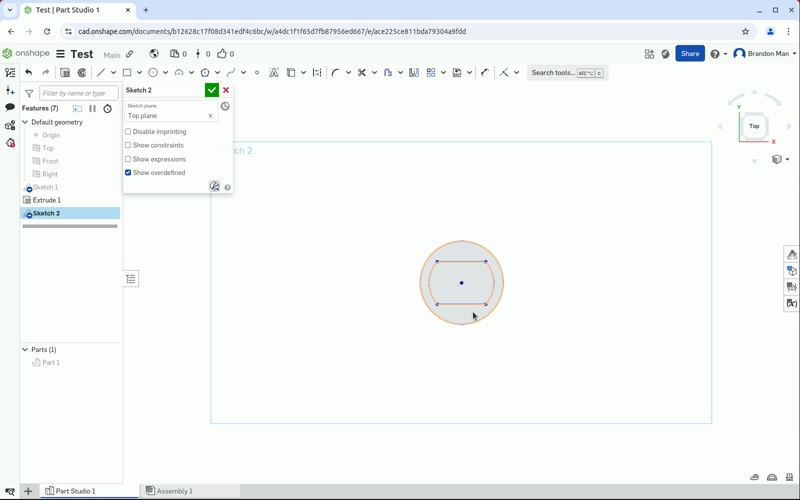
click(473, 311)
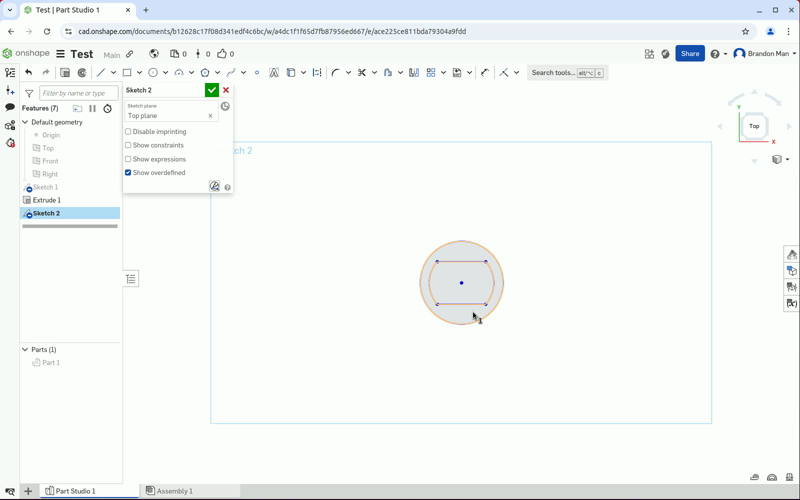
mouse_move(73, 352)
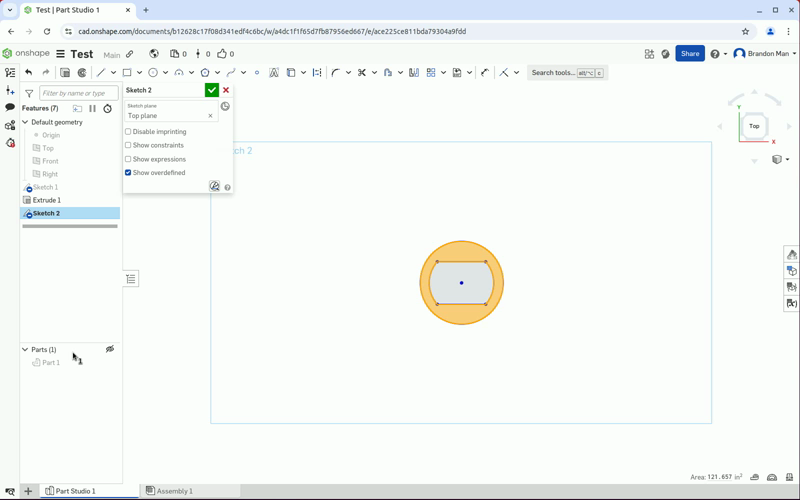
key(shift+y)
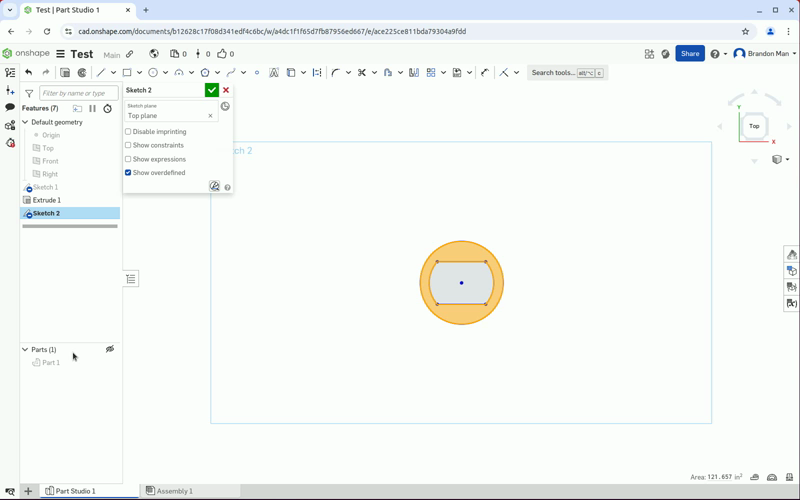
key(shift+e)
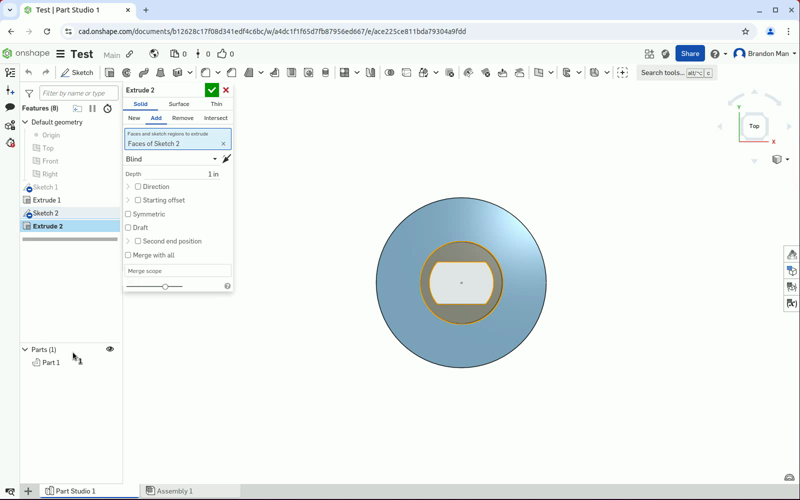
mouse_move(143, 106)
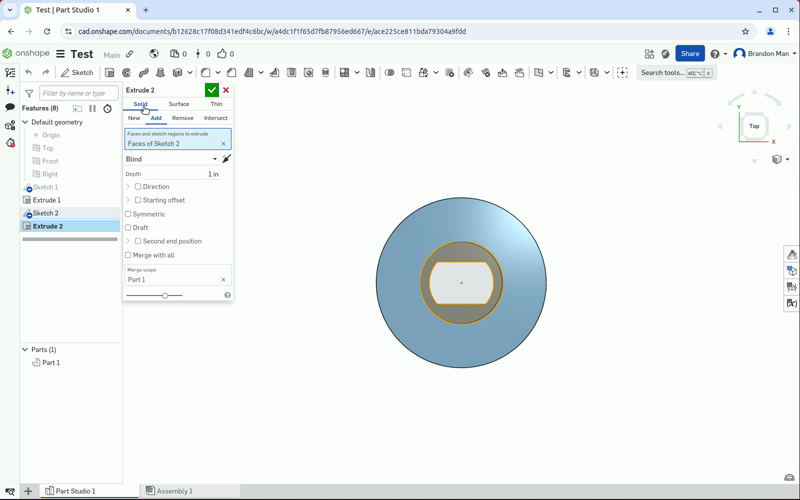
click(143, 106)
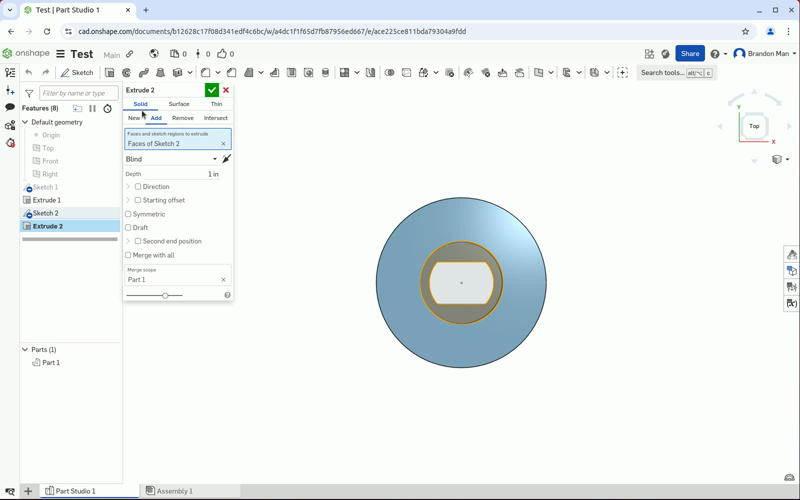
mouse_move(137, 120)
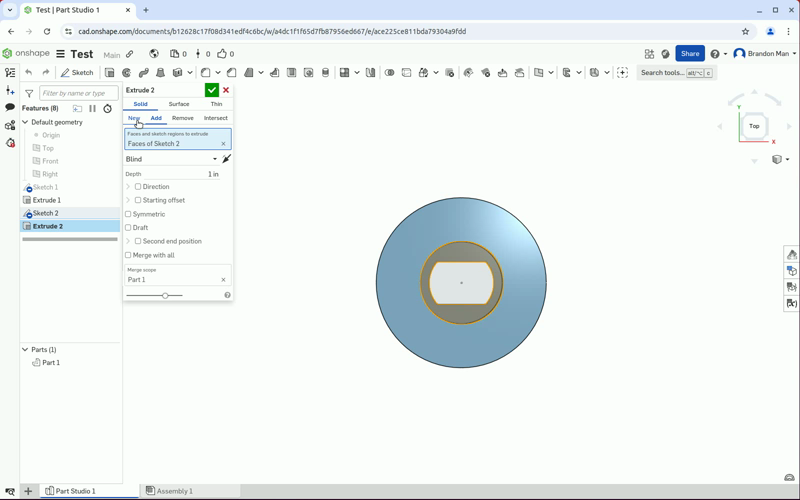
click(137, 120)
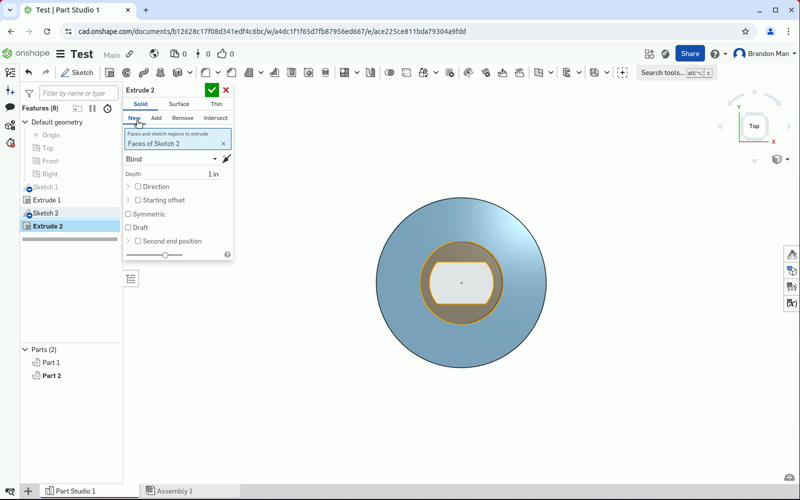
key(tab, 4)
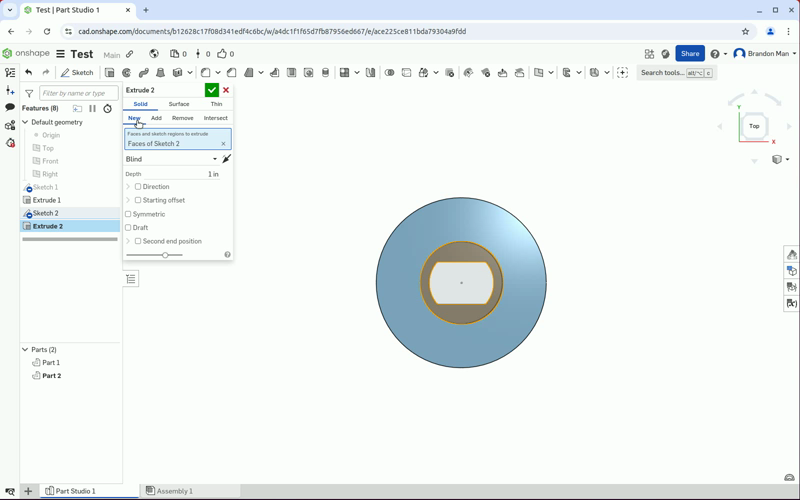
text(6.499)
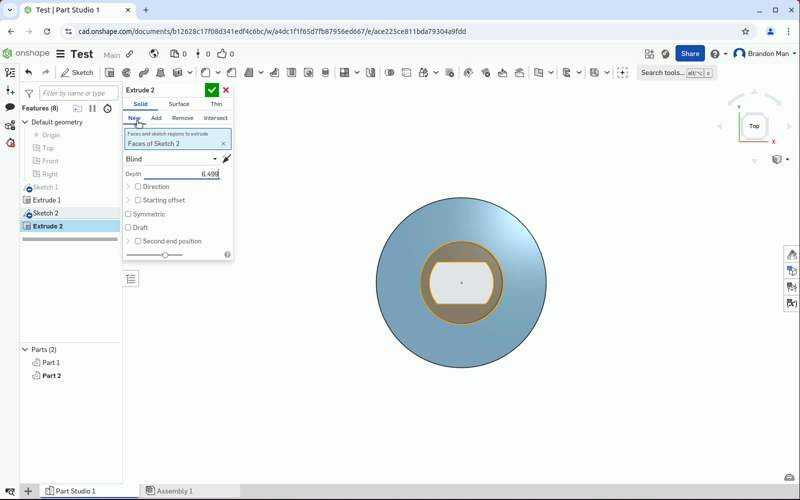
key(enter)
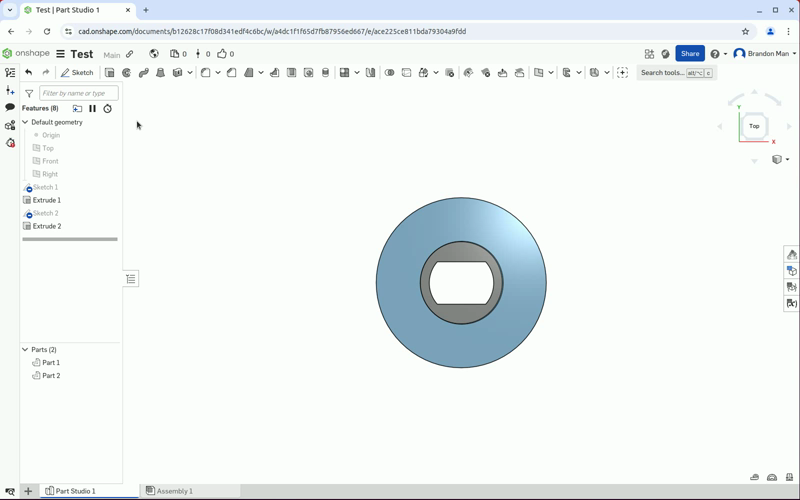
key(shift+h)
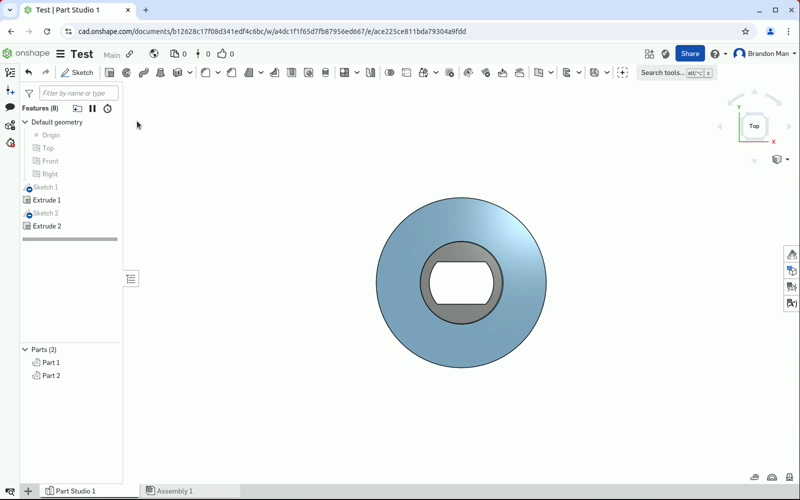
key(shift+h)
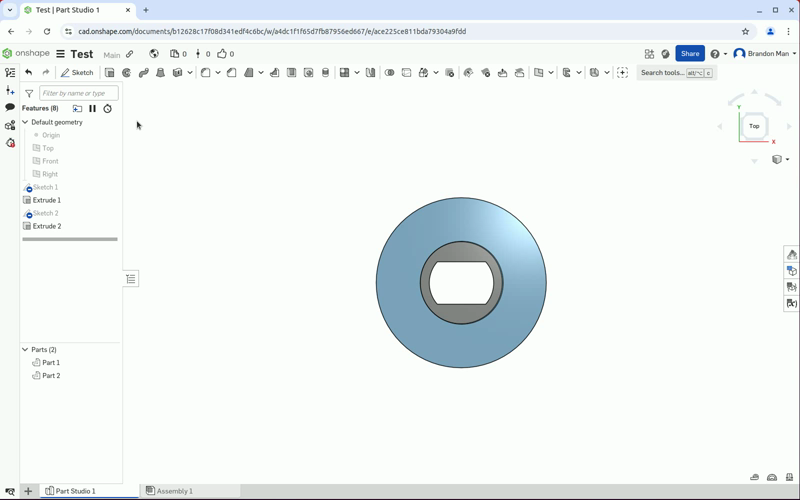
mouse_move(73, 189)
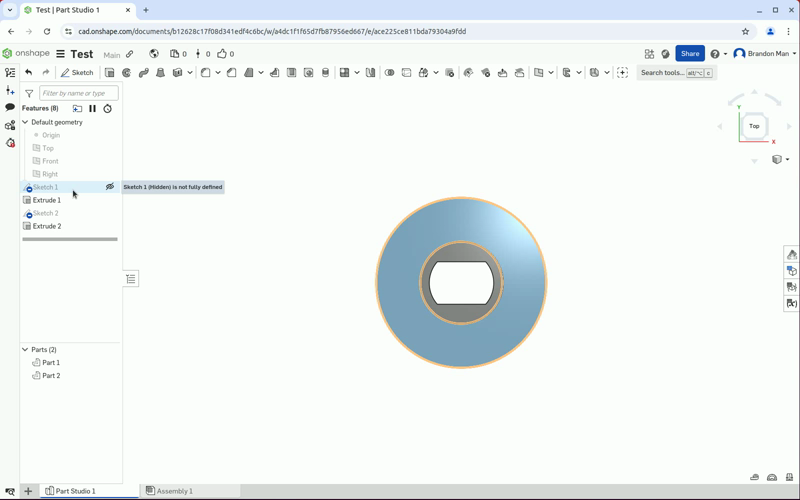
click(73, 189)
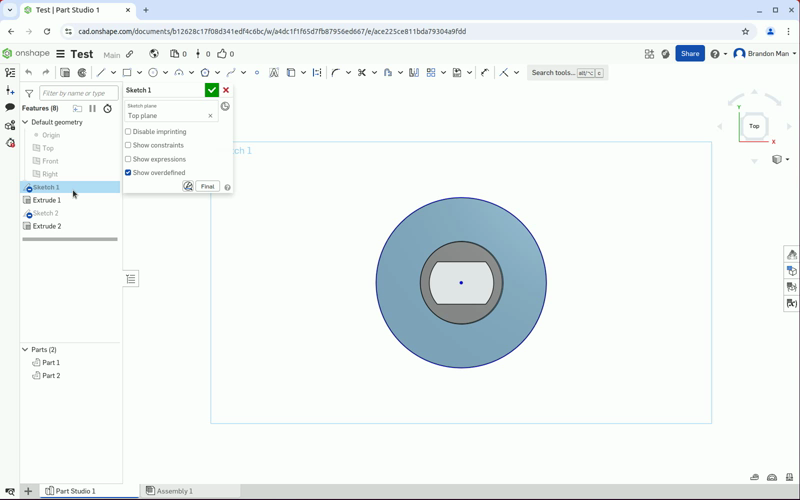
mouse_move(229, 92)
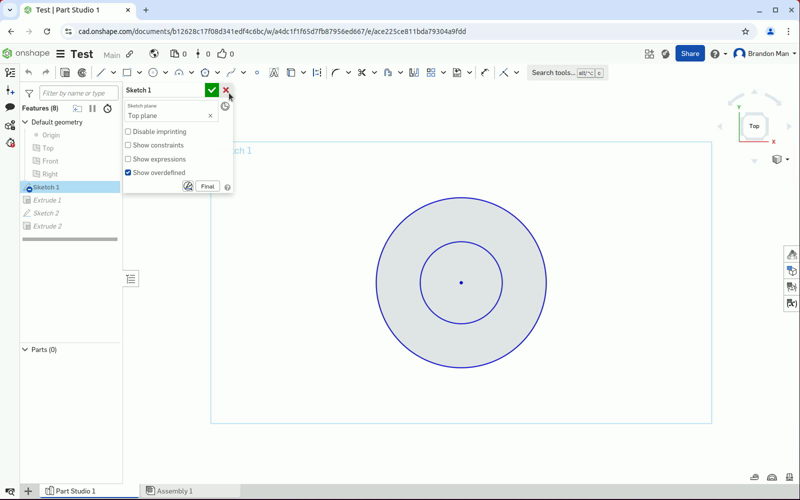
click(229, 92)
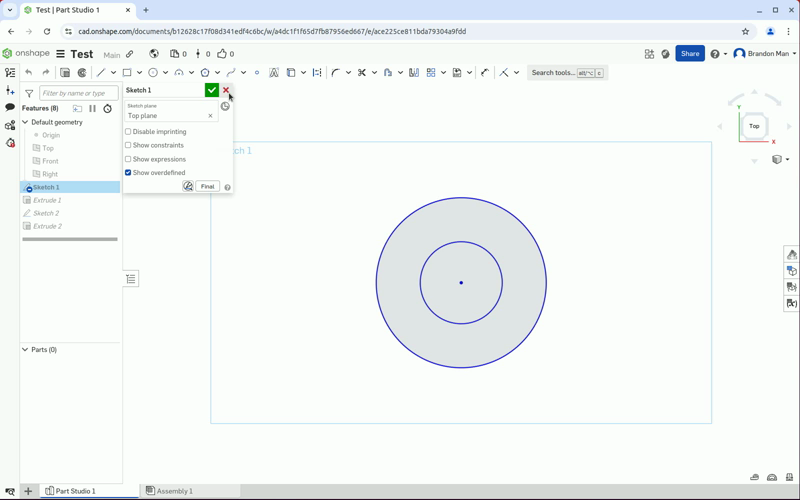
key(shift+s)
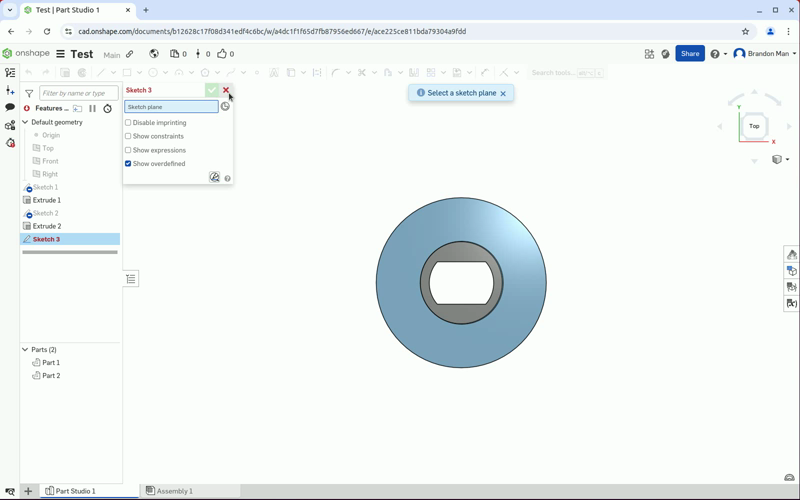
mouse_move(73, 150)
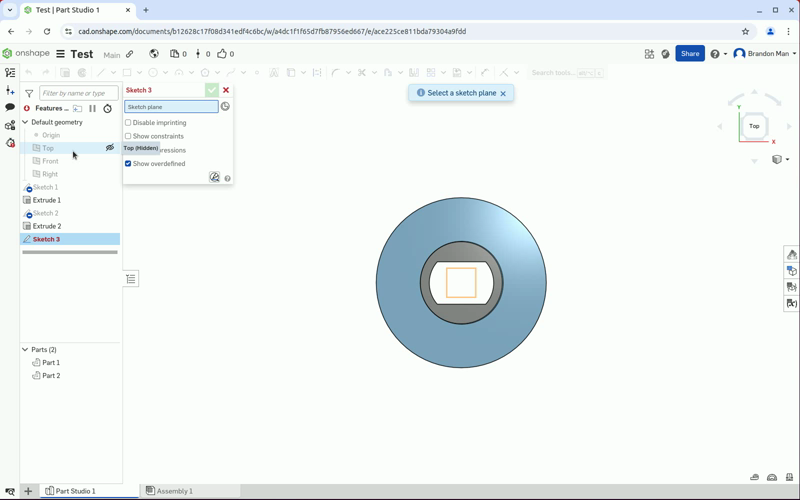
click(73, 150)
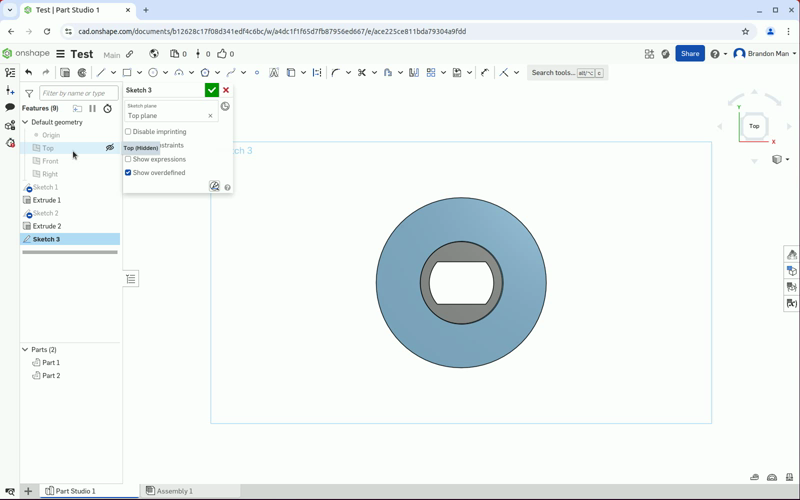
mouse_move(73, 352)
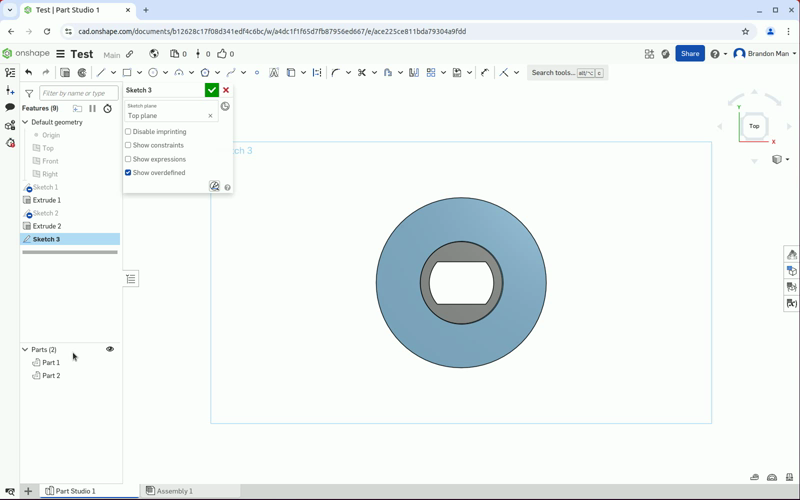
key(y)
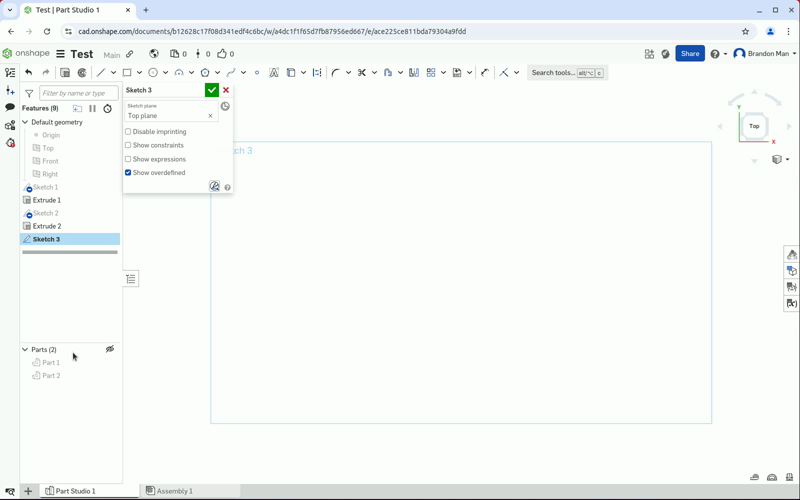
key(l)
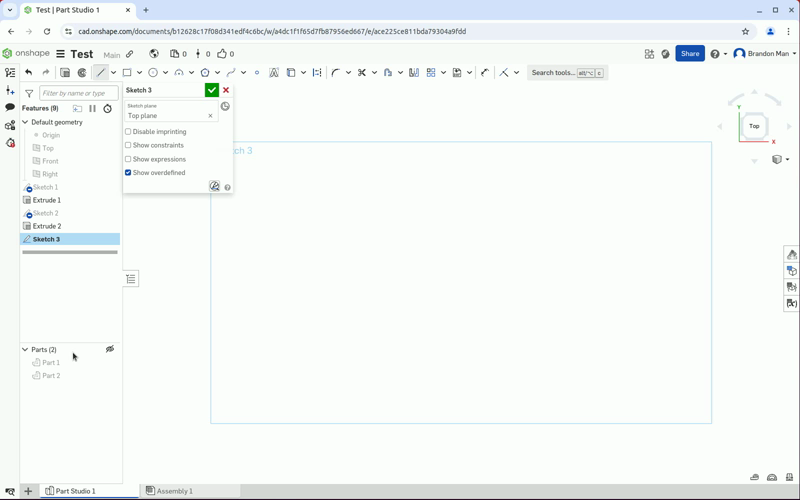
key_down(shift)
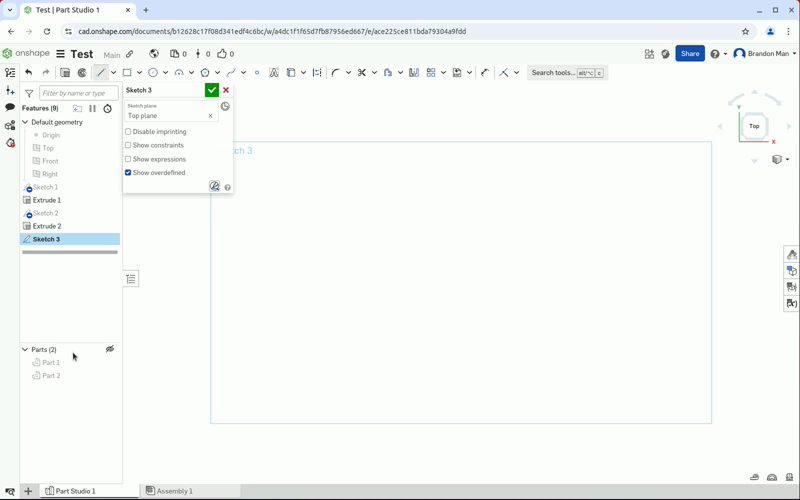
mouse_move(436, 304)
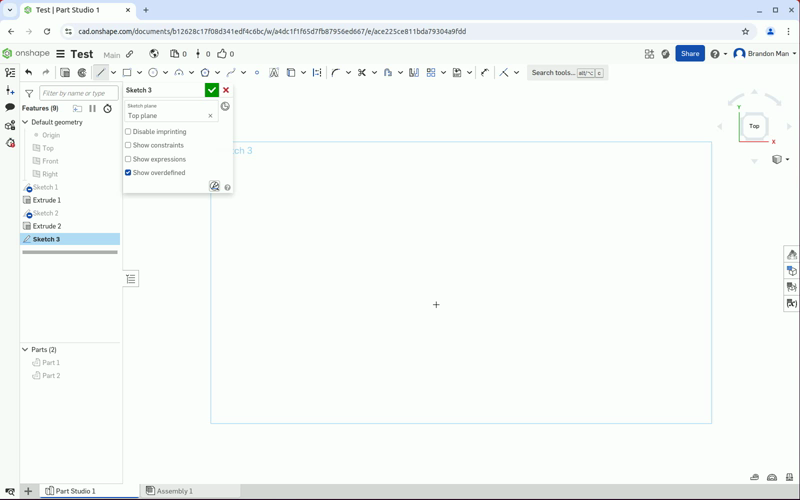
click(436, 304)
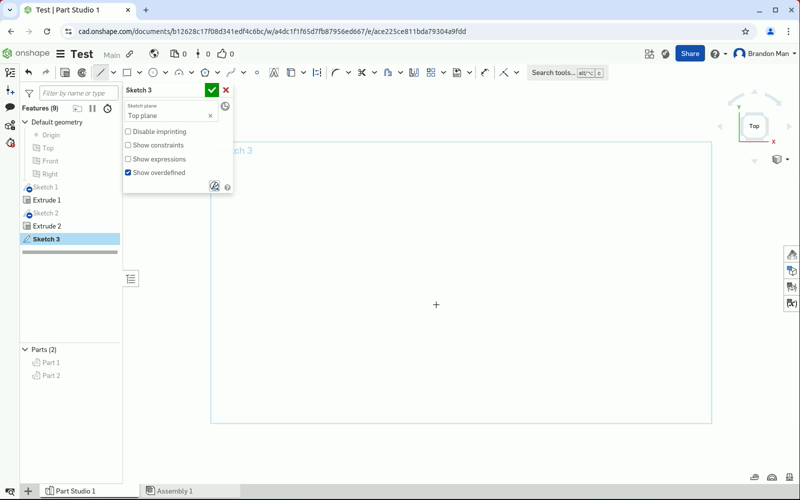
key_up(shift)
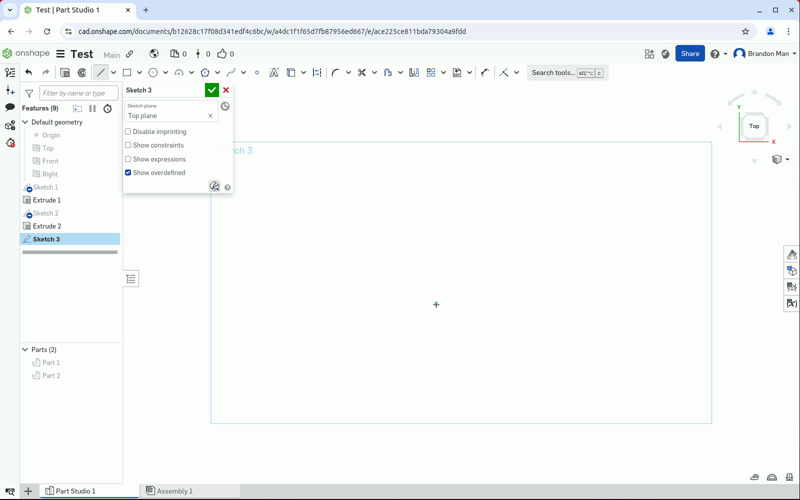
key_down(shift)
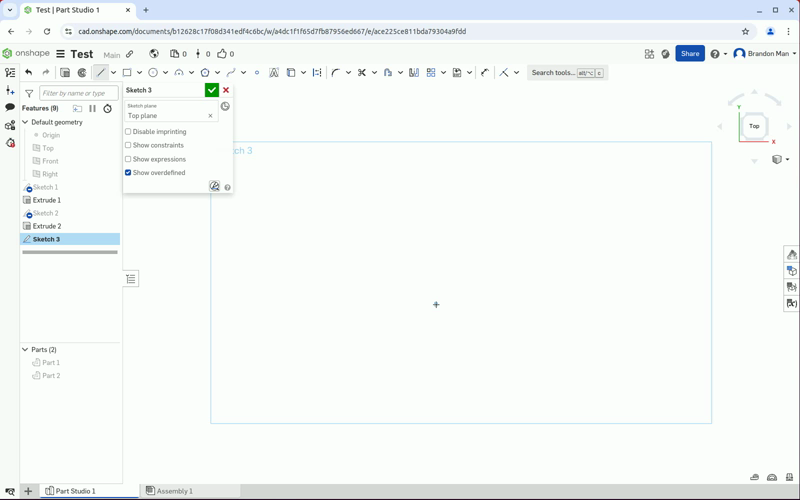
mouse_move(466, 304)
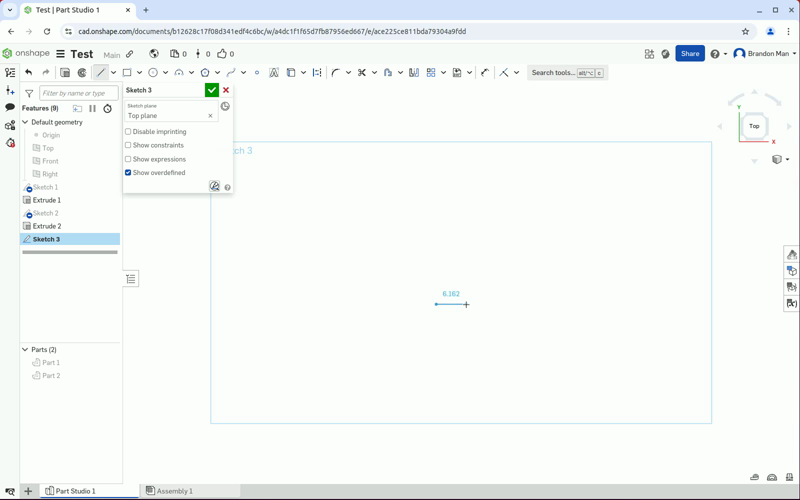
mouse_move(485, 304)
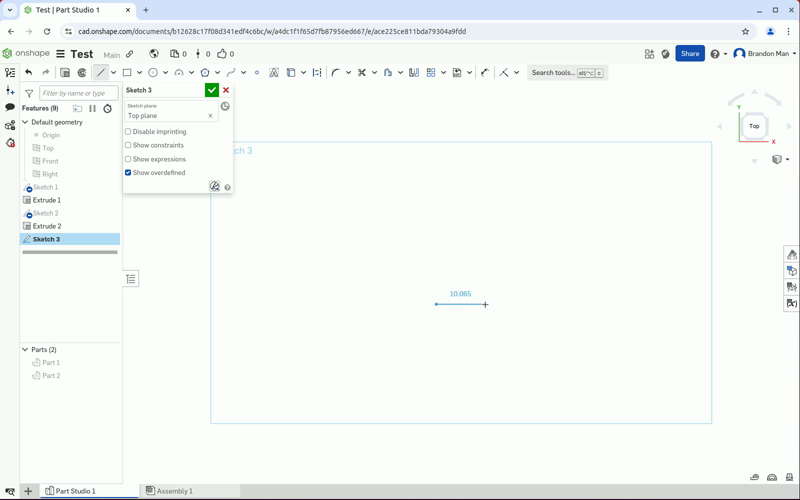
click(485, 304)
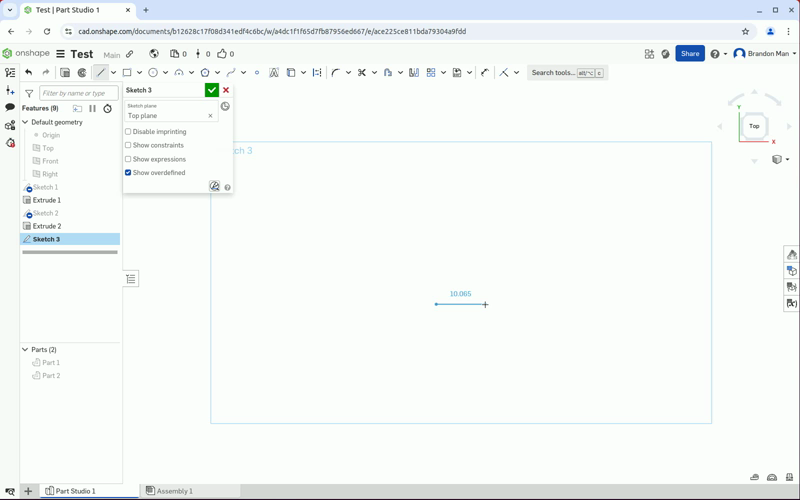
key_up(shift)
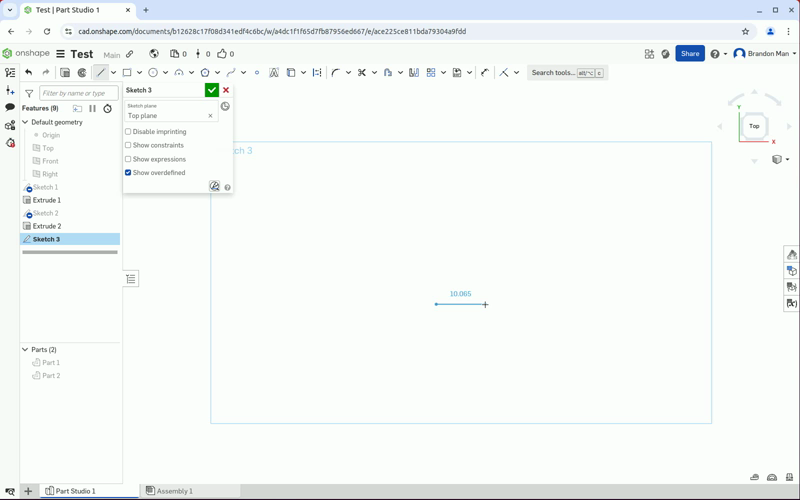
key(esc)
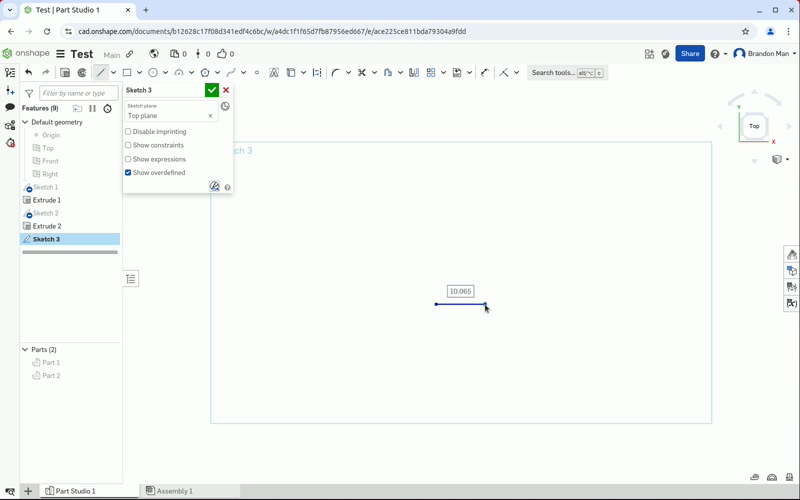
key(a)
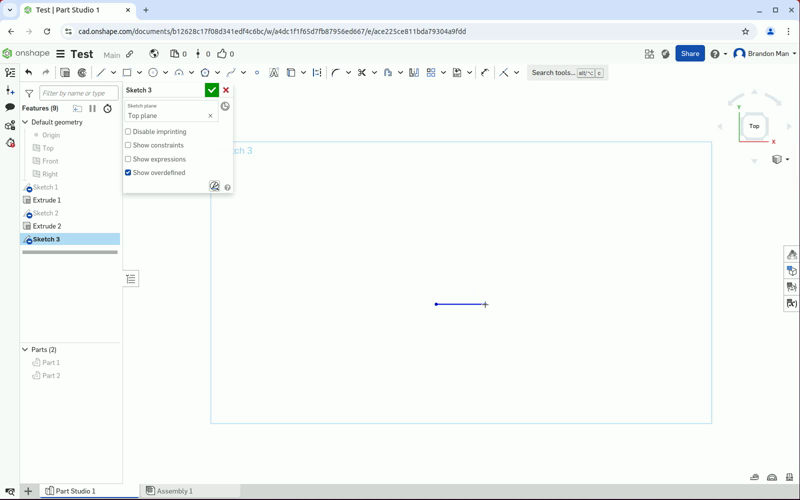
mouse_move(485, 304)
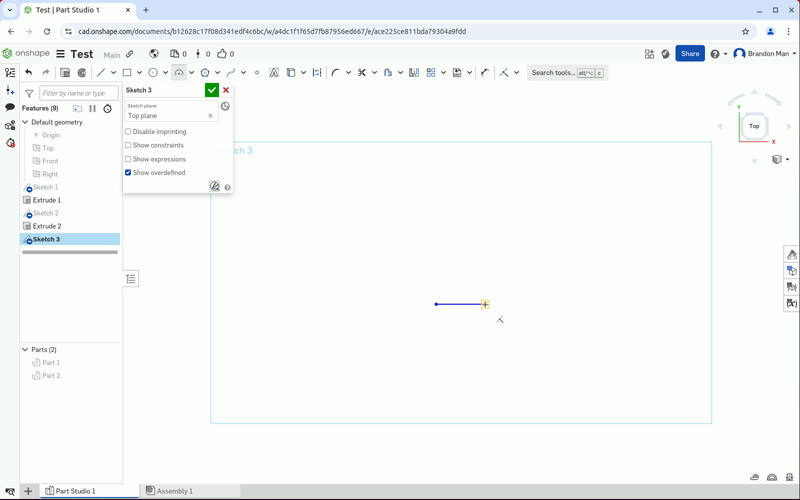
click(485, 304)
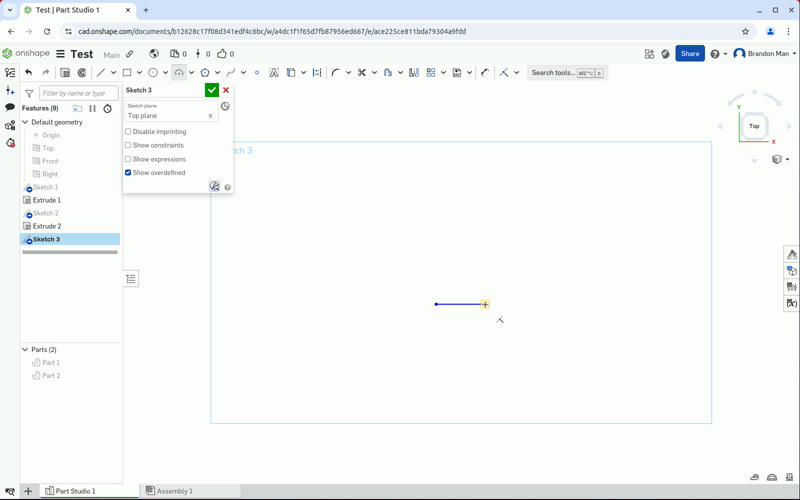
key_down(shift)
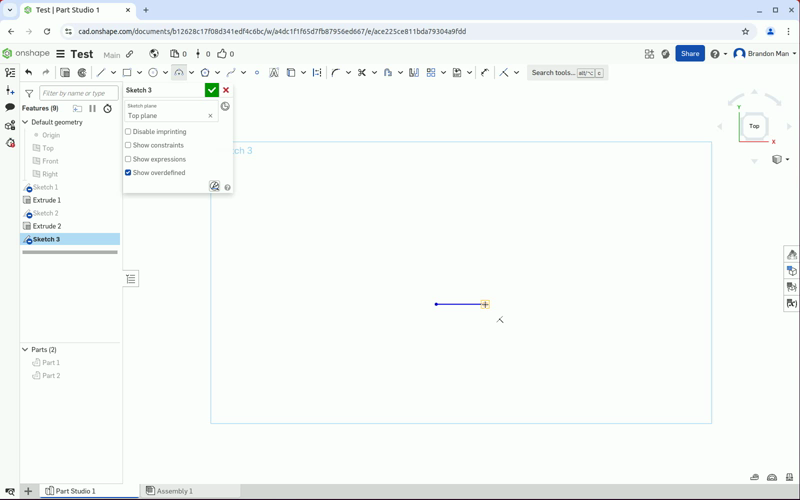
mouse_move(485, 262)
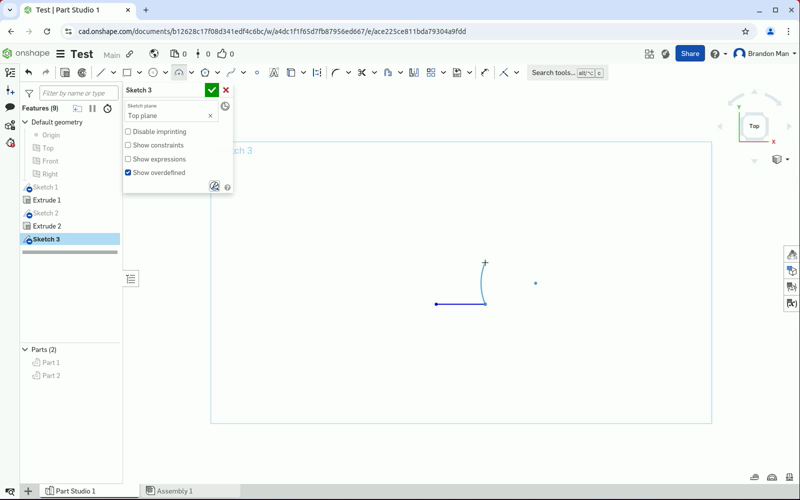
click(485, 262)
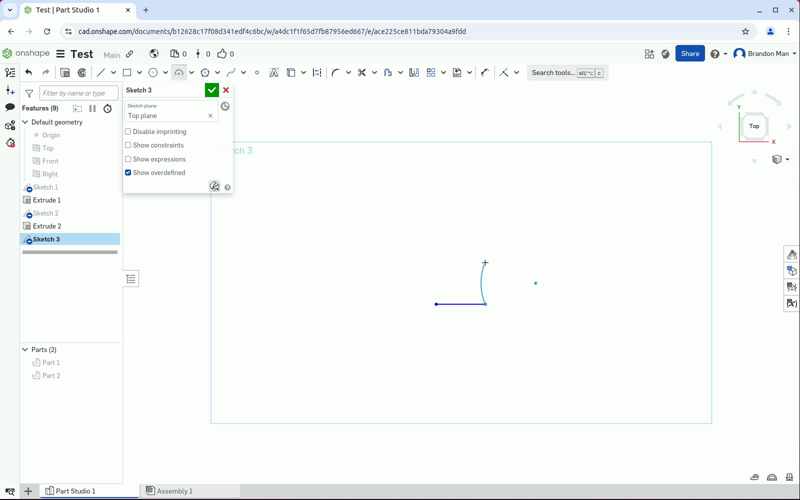
mouse_move(492, 283)
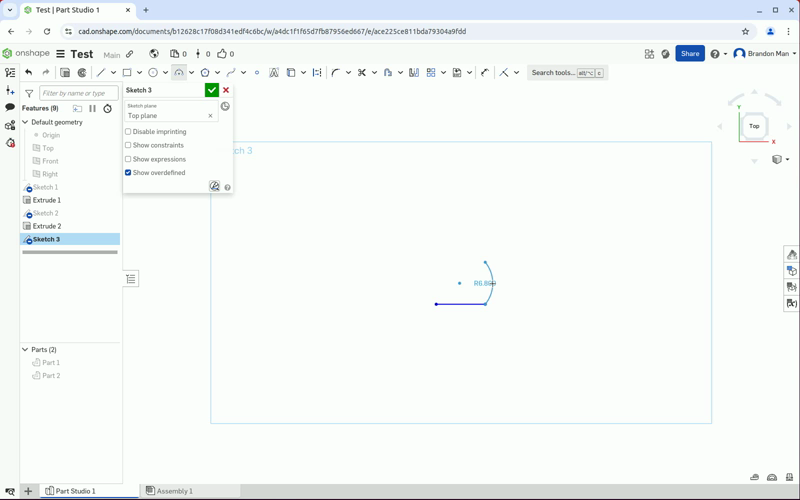
click(492, 283)
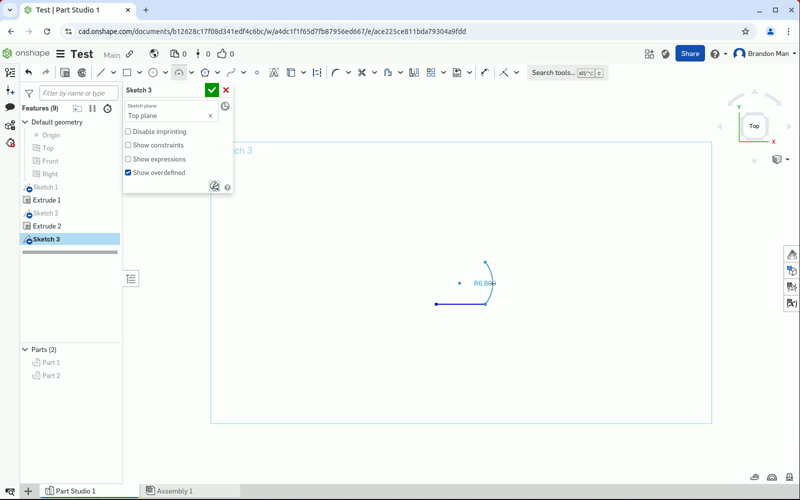
key_up(shift)
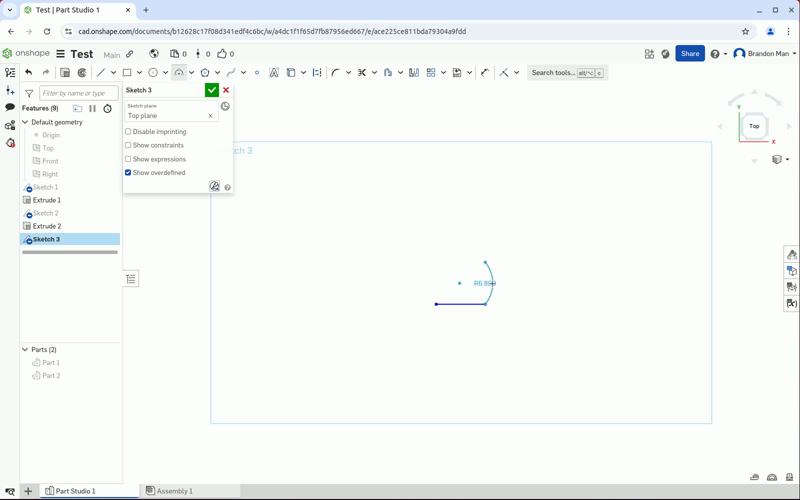
key(esc)
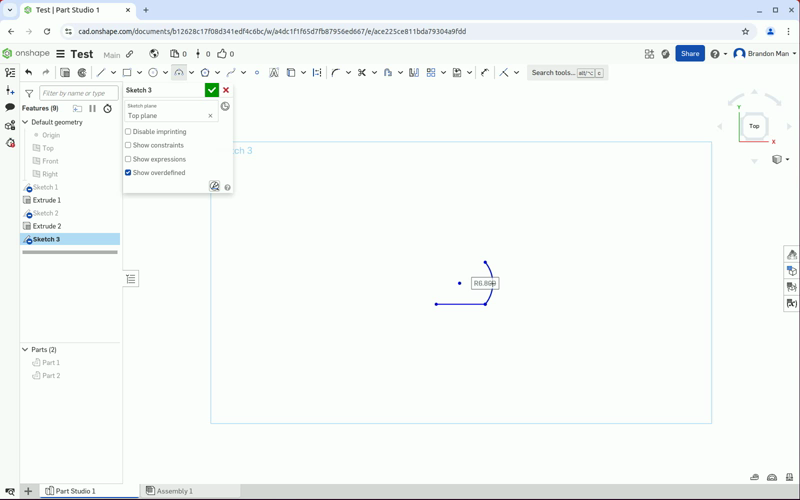
key(l)
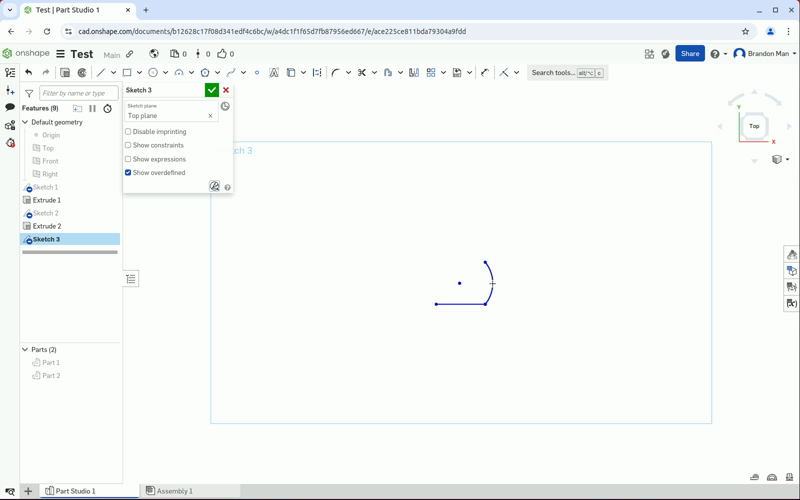
mouse_move(485, 262)
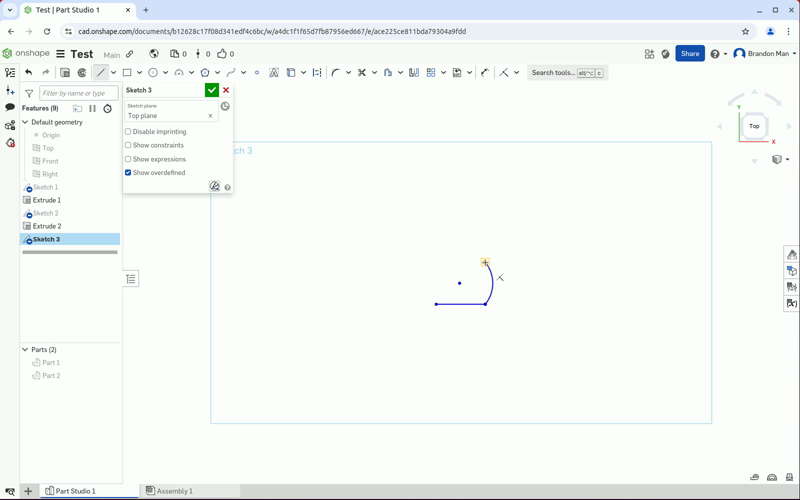
click(485, 262)
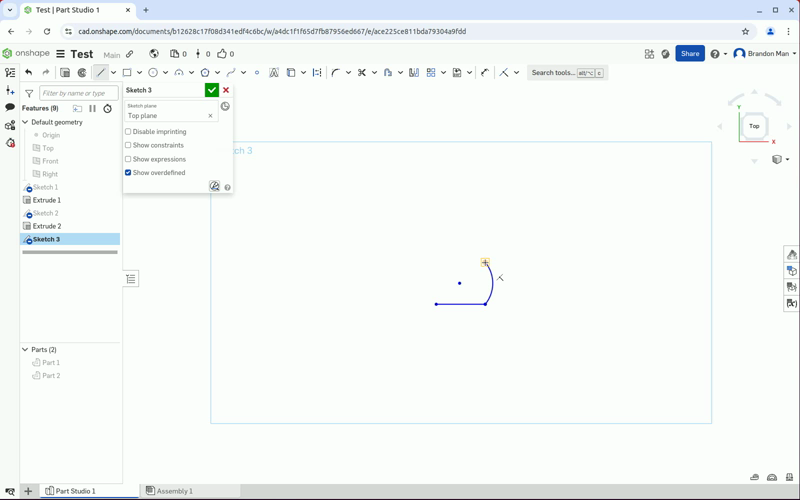
key_down(shift)
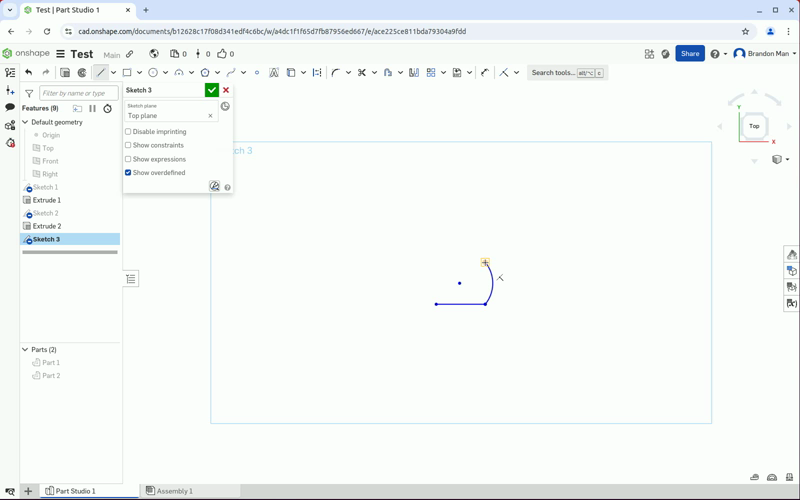
mouse_move(515, 262)
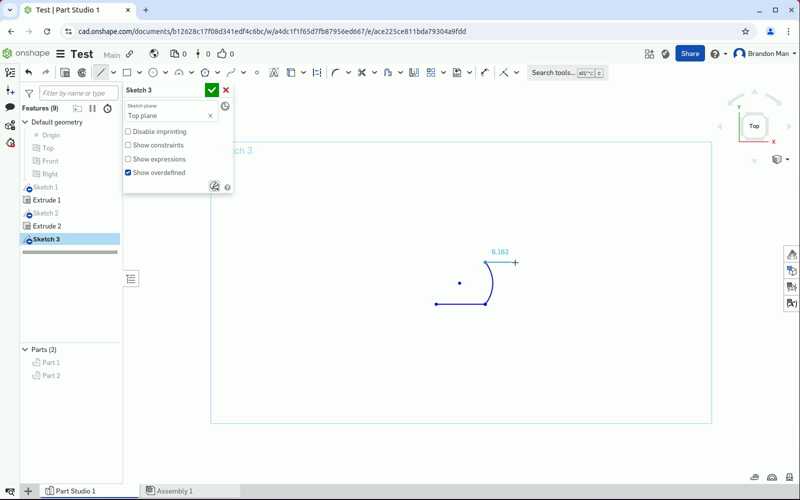
mouse_move(436, 262)
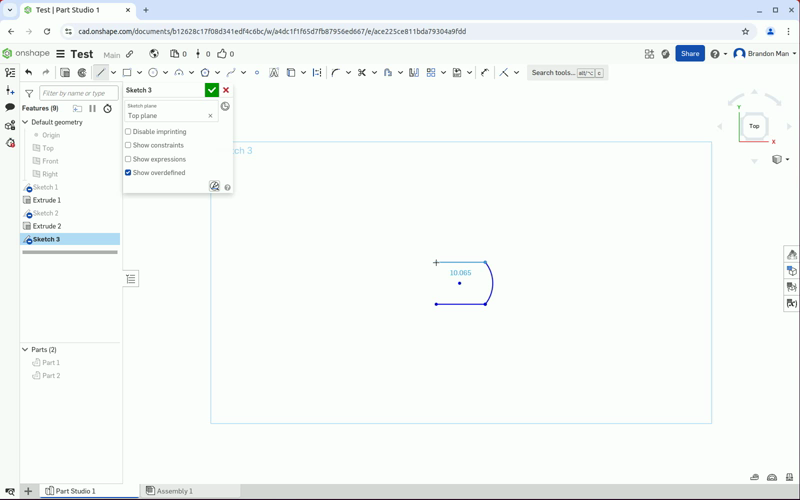
click(436, 262)
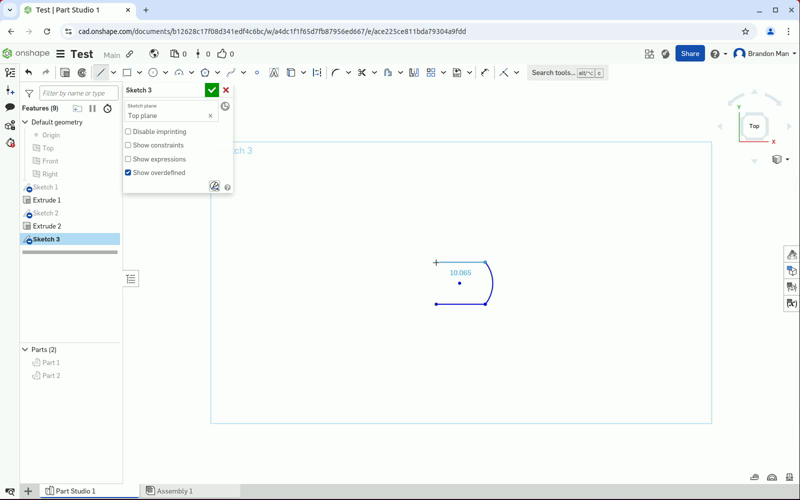
key_up(shift)
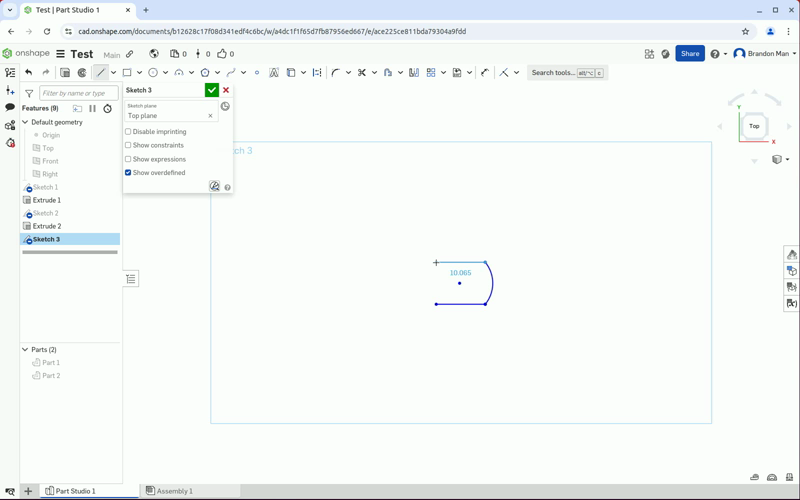
key(esc)
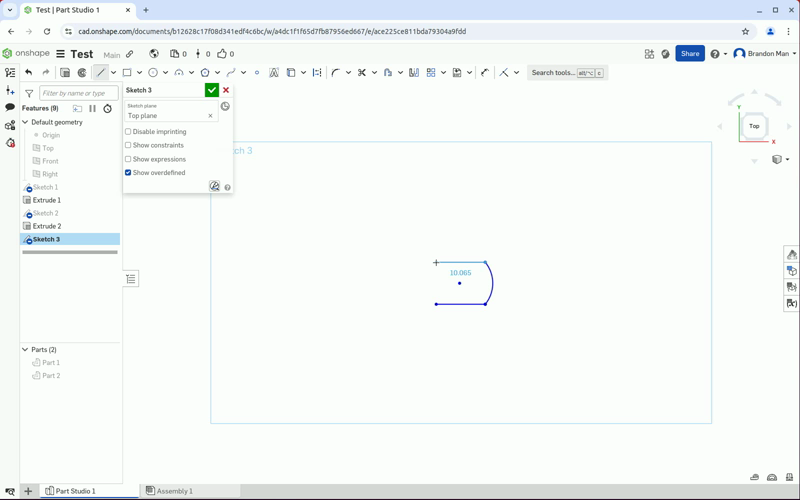
key(a)
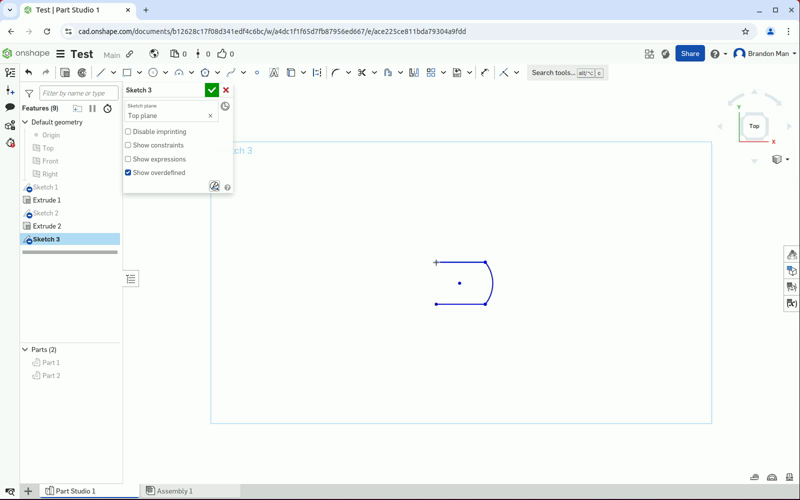
mouse_move(436, 262)
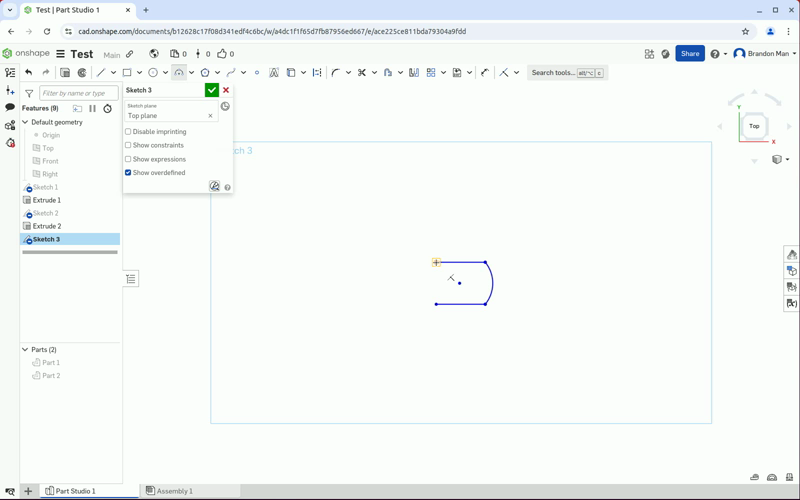
click(436, 262)
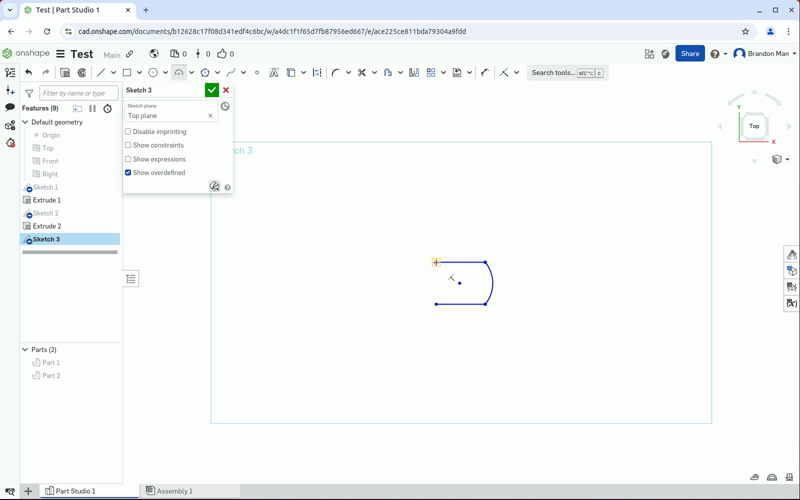
mouse_move(436, 304)
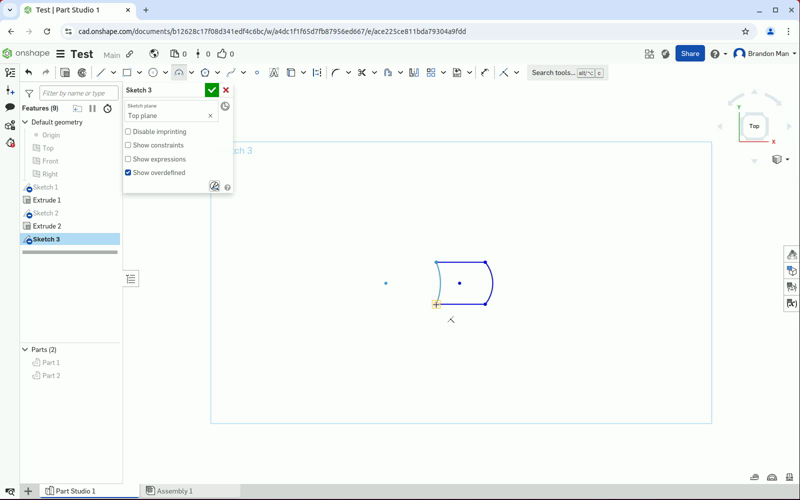
click(436, 304)
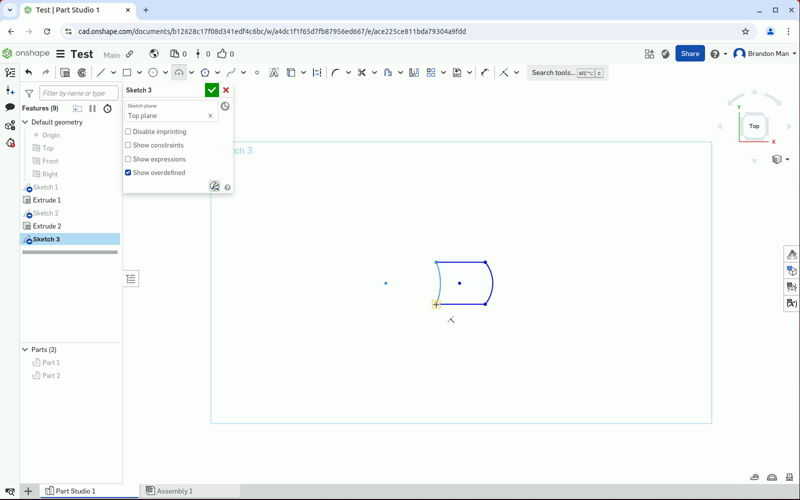
key_down(shift)
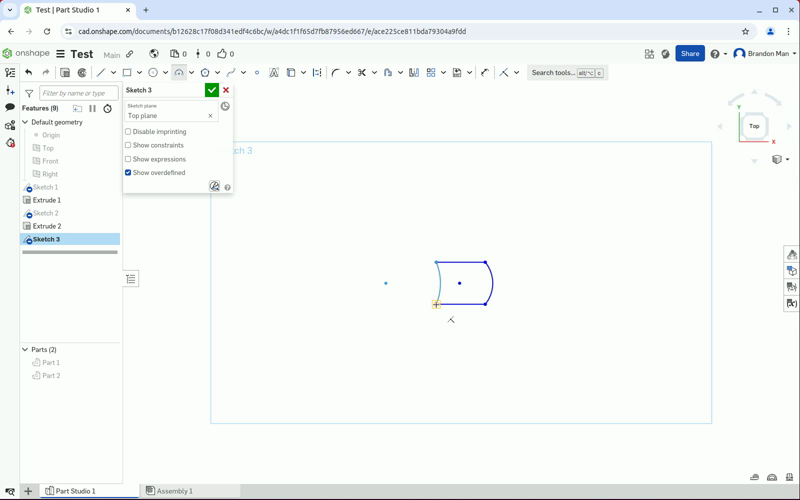
mouse_move(428, 283)
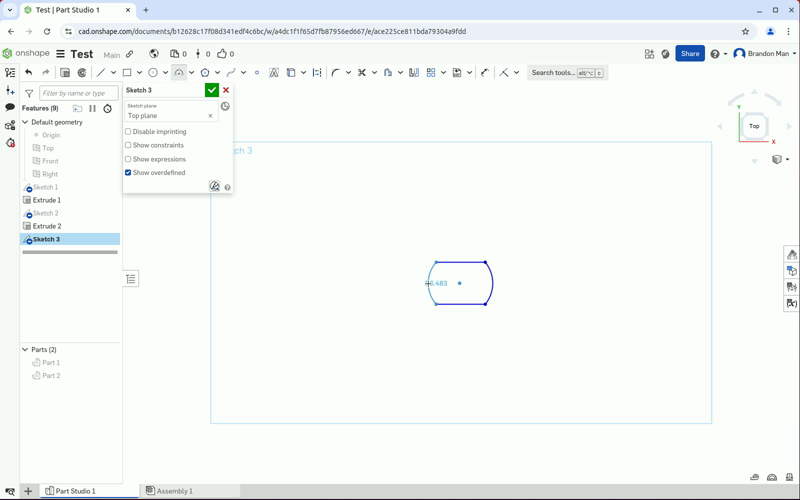
click(428, 283)
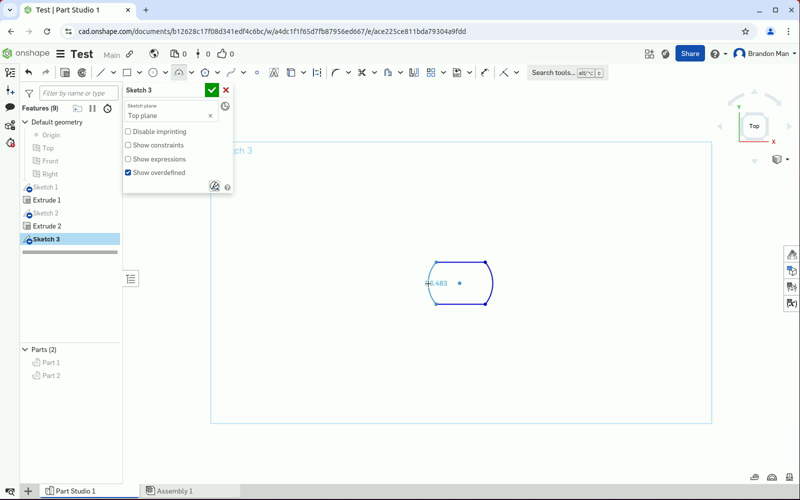
key_up(shift)
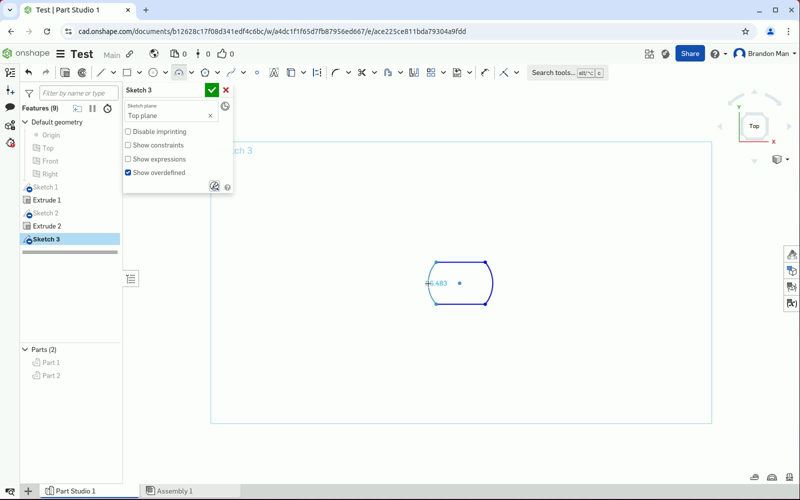
key(esc)
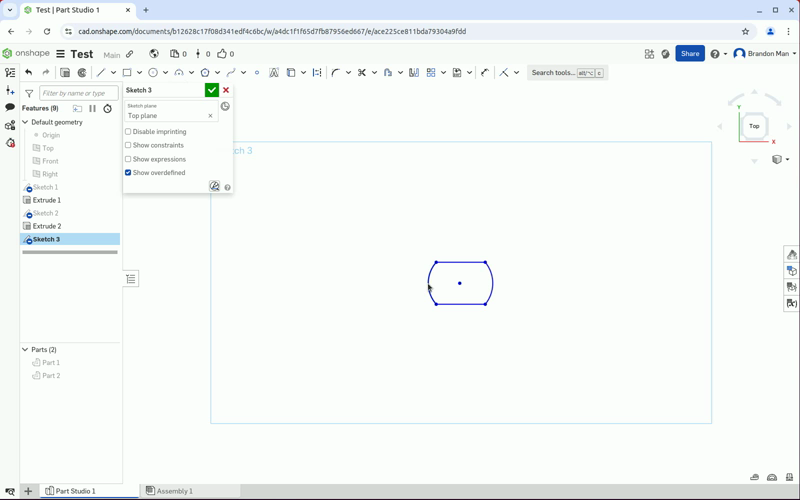
key(c)
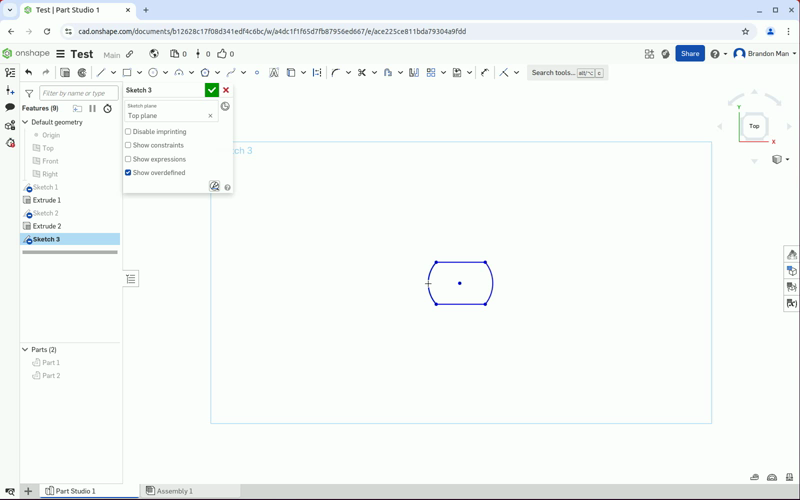
key_down(shift)
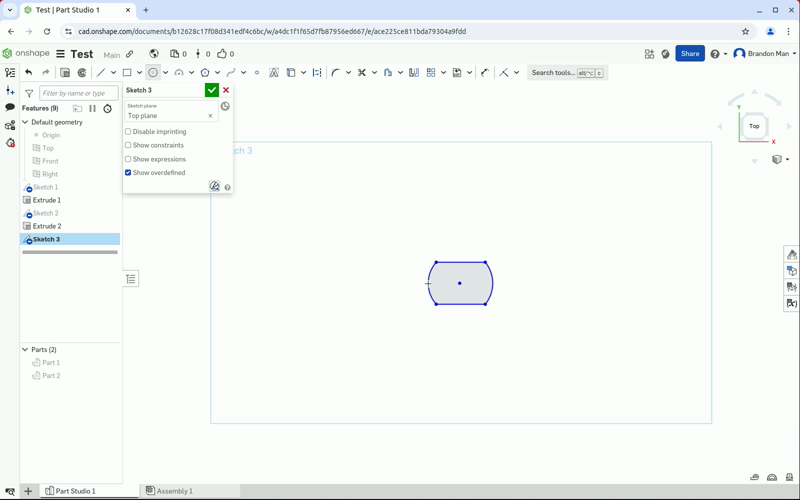
mouse_move(460, 283)
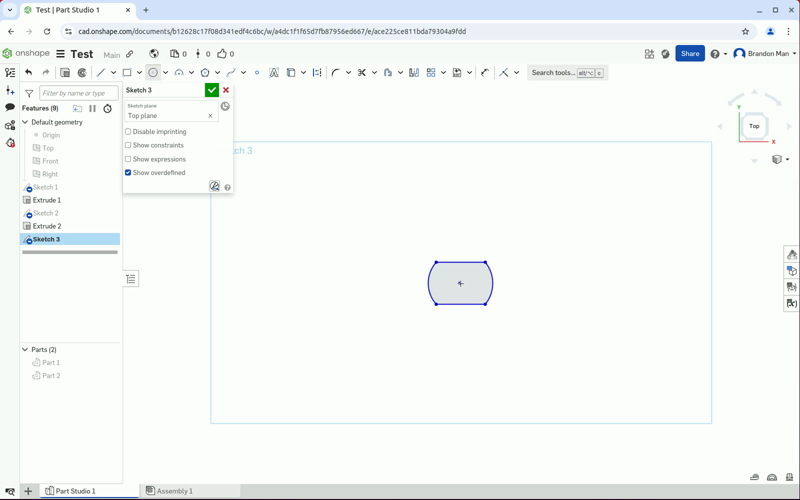
click(460, 283)
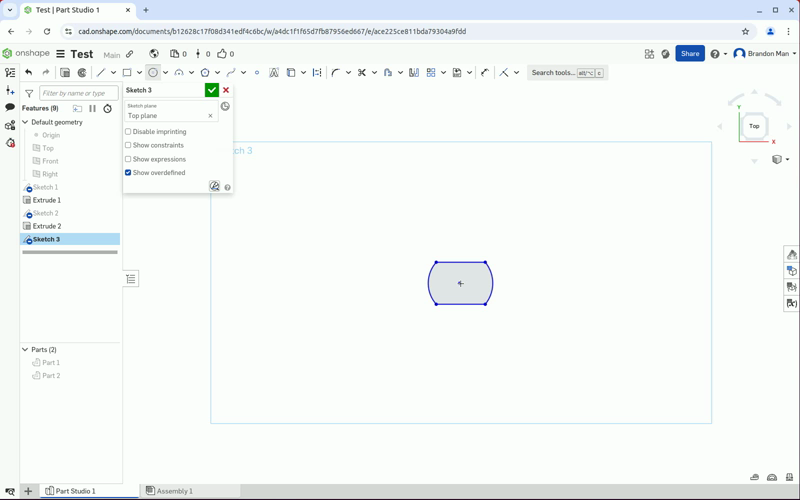
key_up(shift)
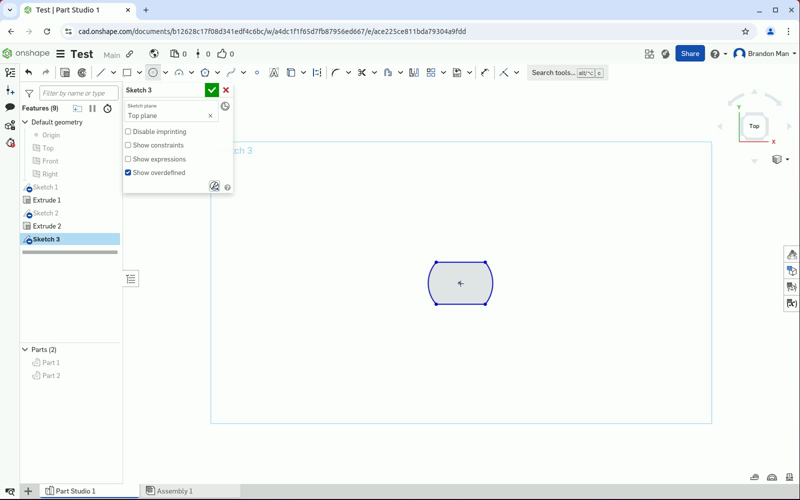
mouse_move(475, 283)
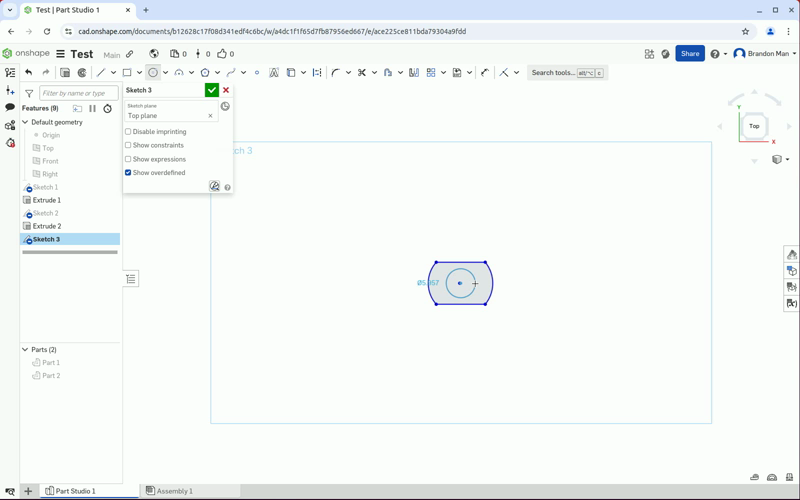
click(475, 283)
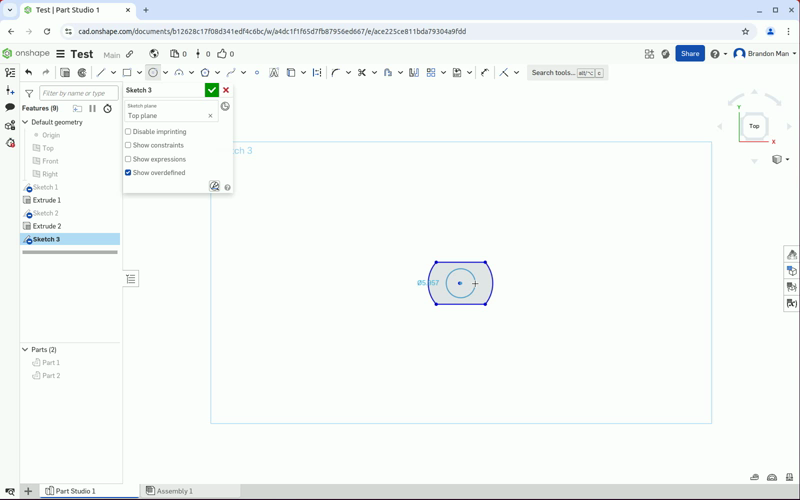
key(esc)
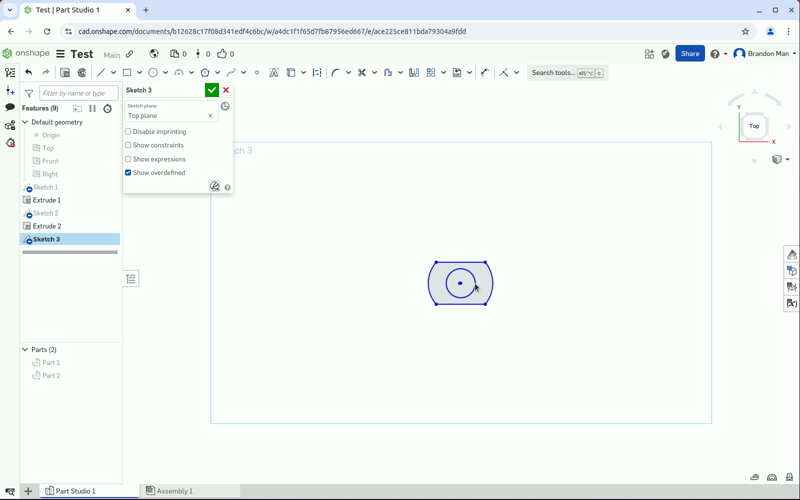
mouse_move(487, 267)
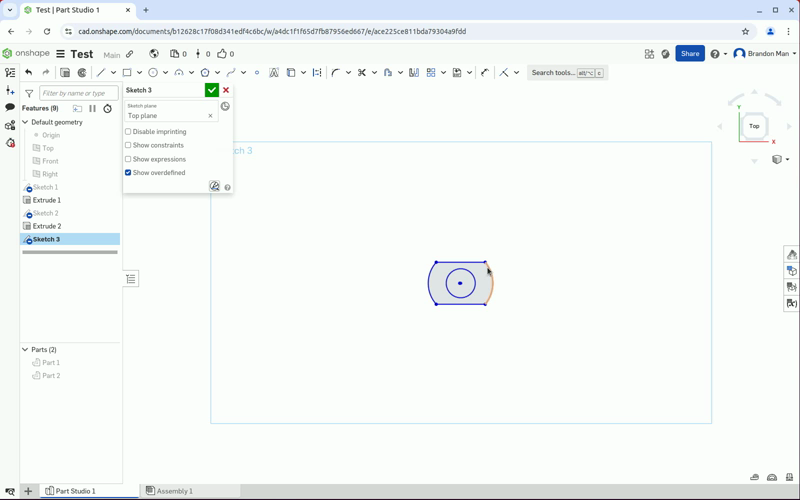
click(487, 267)
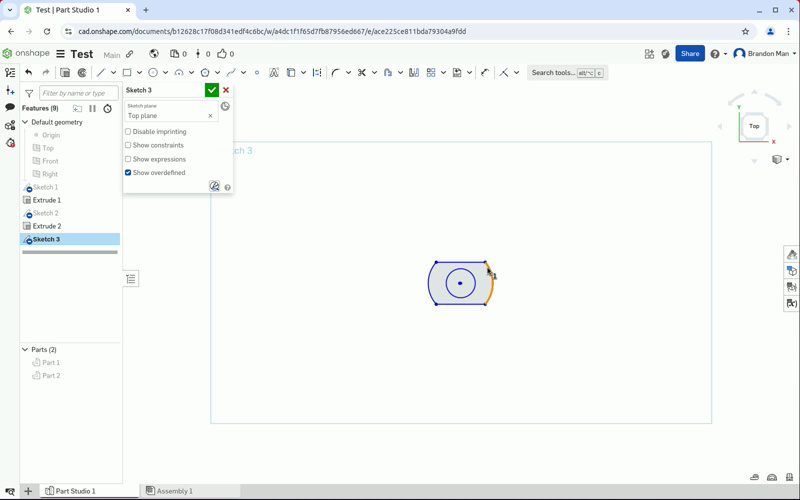
mouse_move(73, 352)
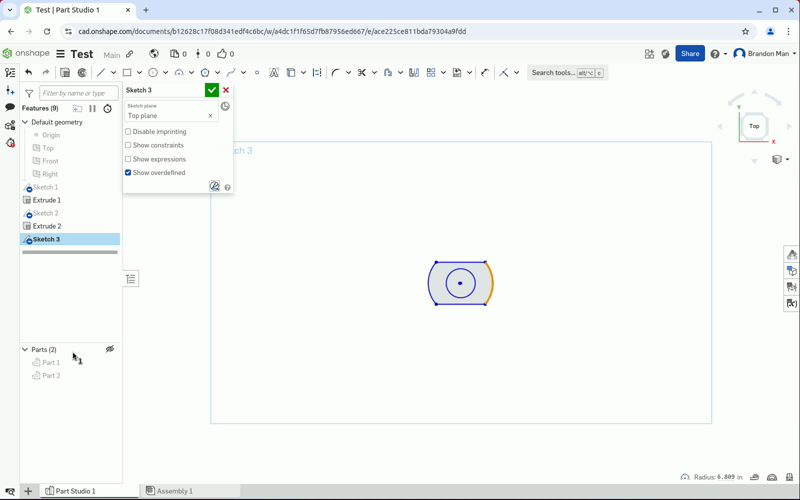
key(shift+y)
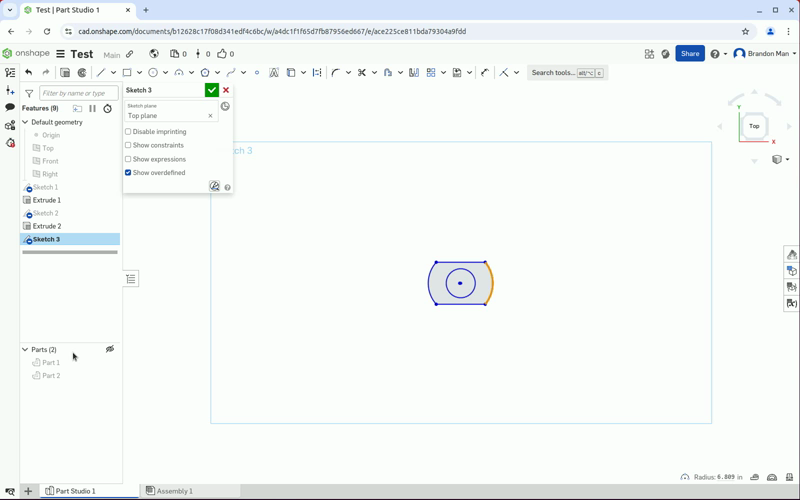
key(shift+e)
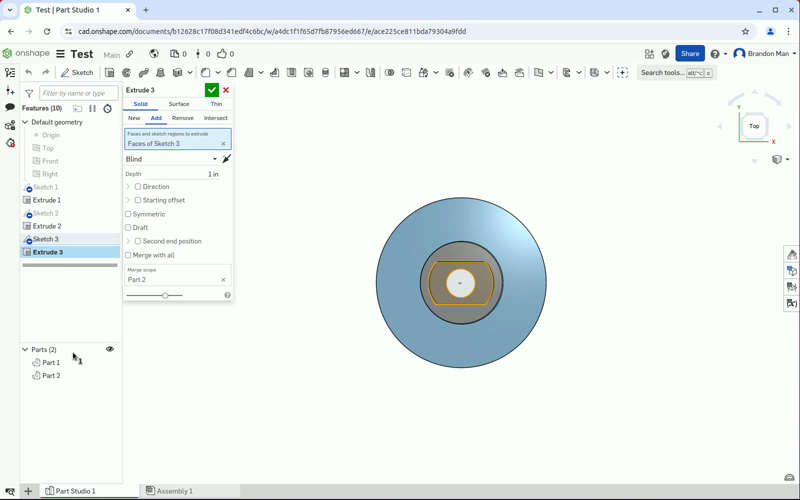
mouse_move(143, 106)
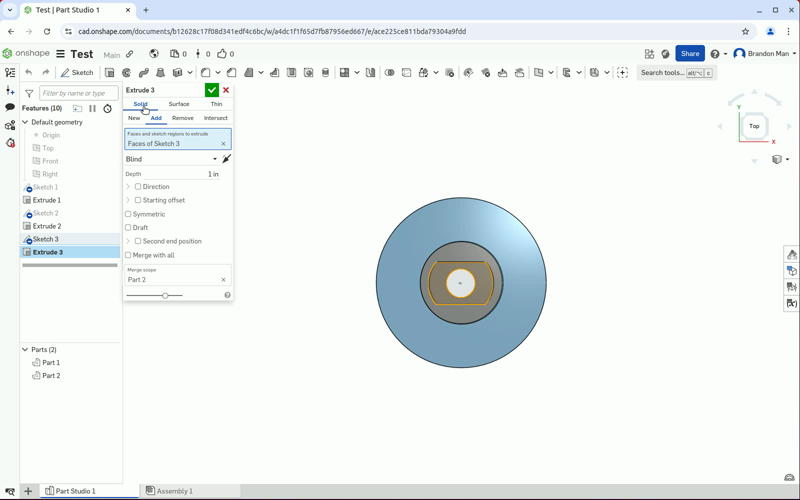
click(143, 106)
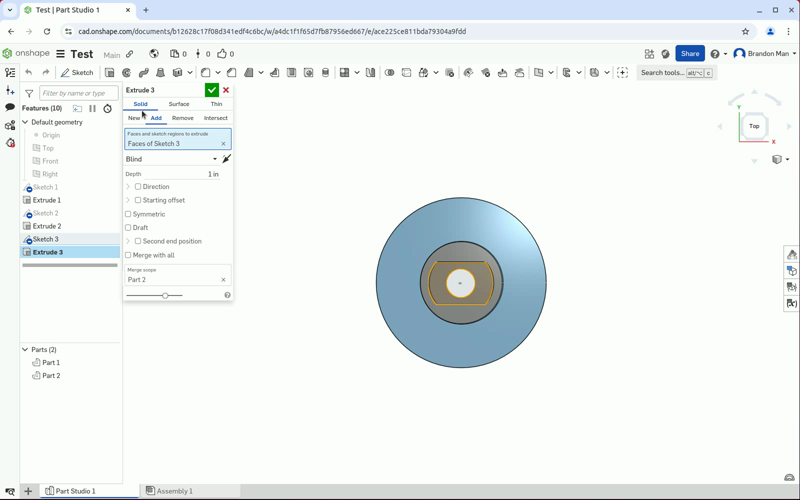
mouse_move(137, 120)
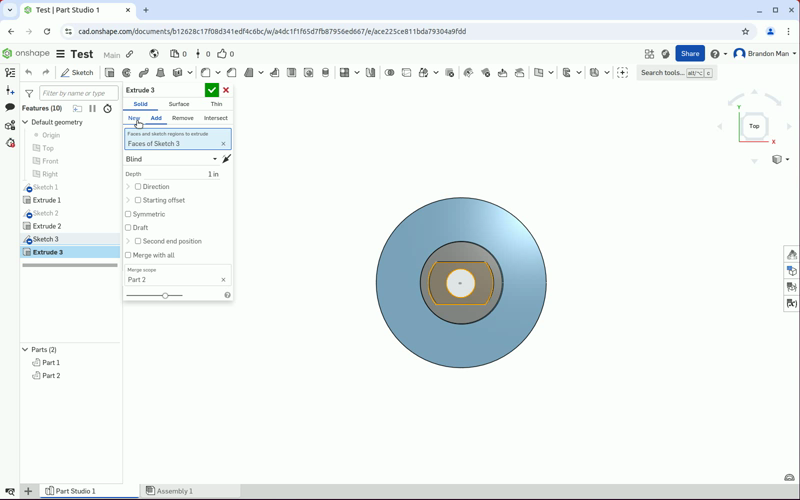
click(137, 120)
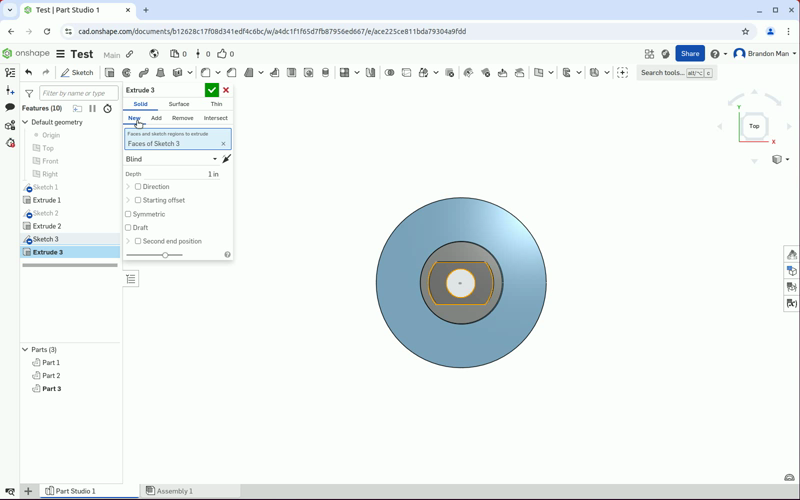
key(tab, 4)
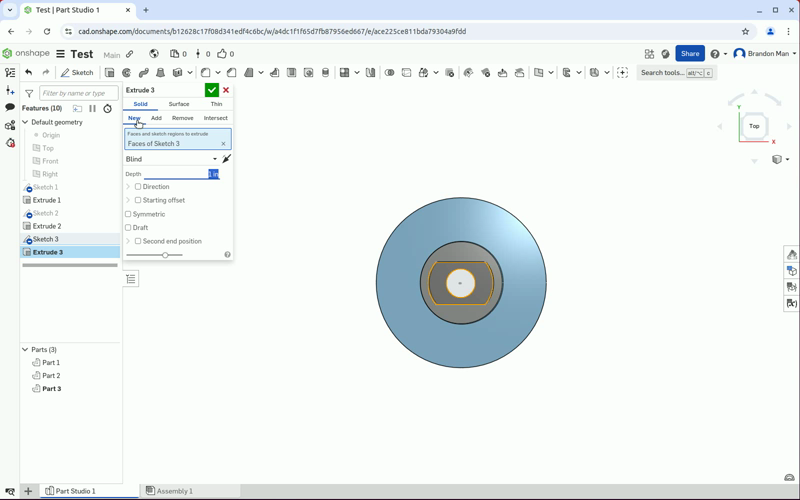
text(6.499)
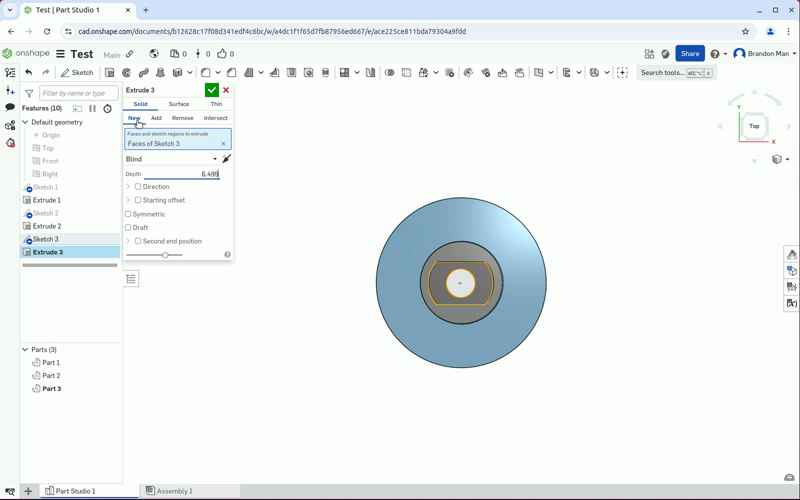
key(enter)
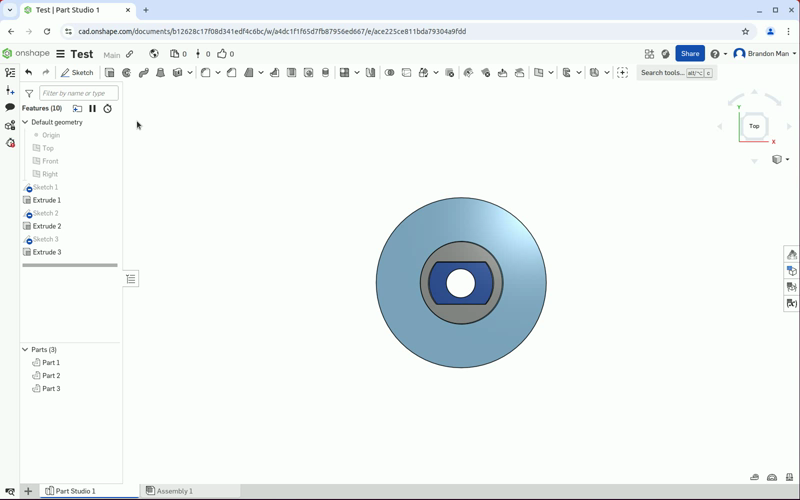
key(shift+h)
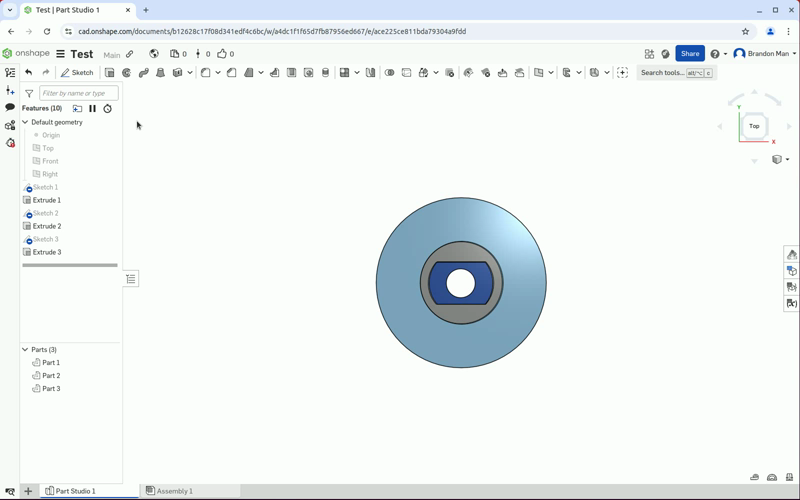
key(shift+h)
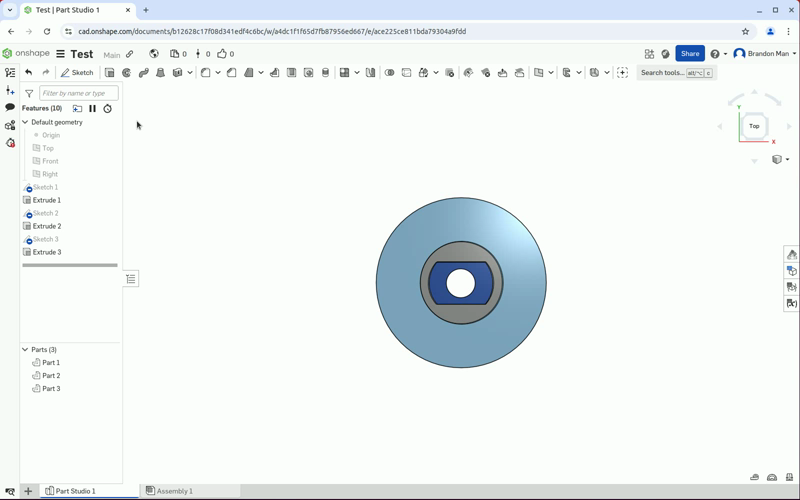
mouse_move(73, 189)
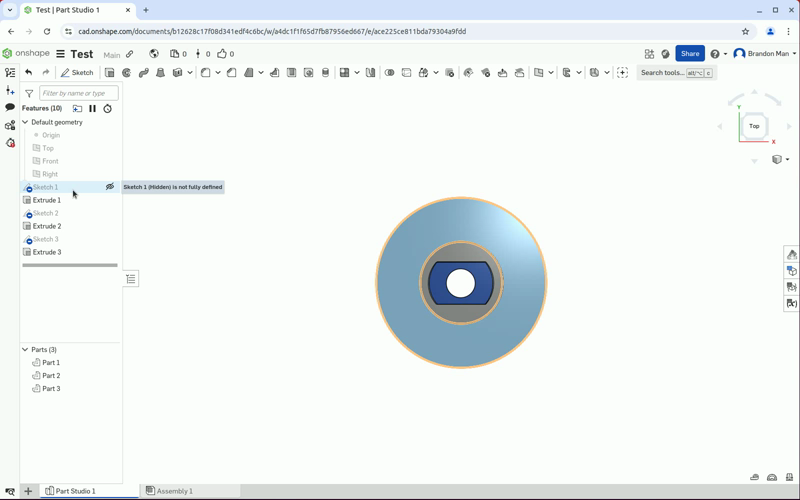
click(73, 189)
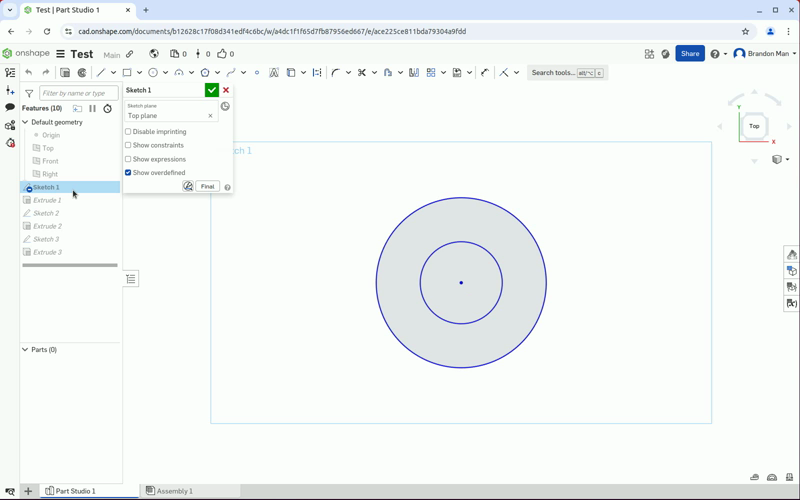
mouse_move(229, 92)
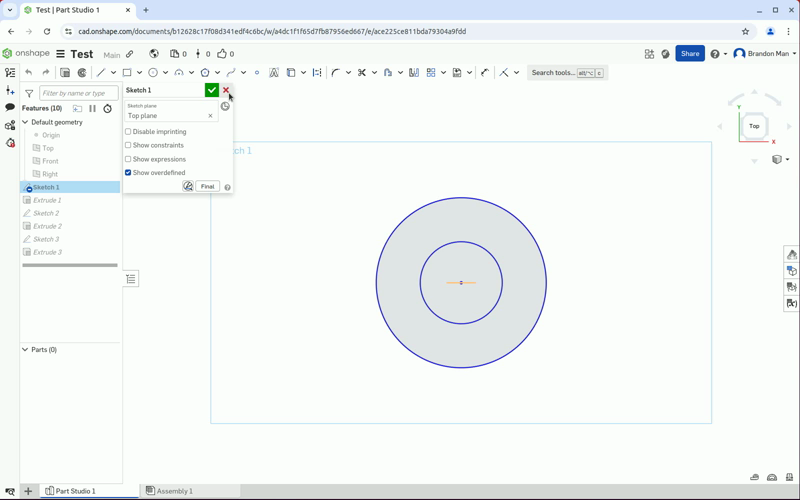
click(229, 92)
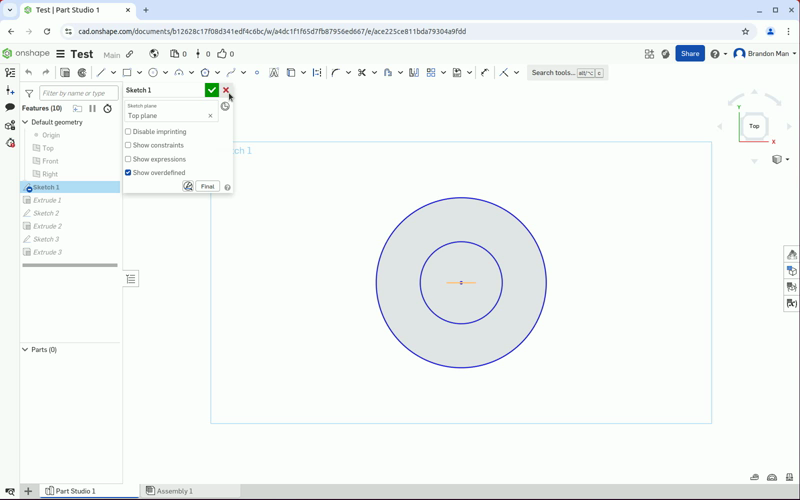
key(shift+s)
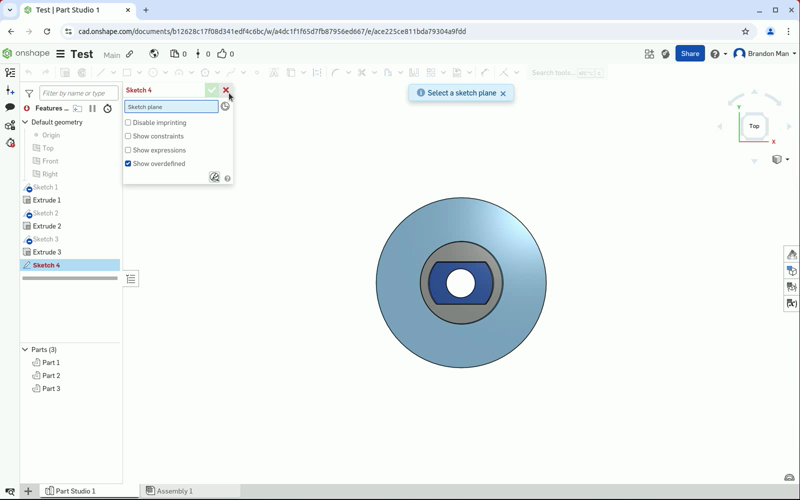
mouse_move(73, 150)
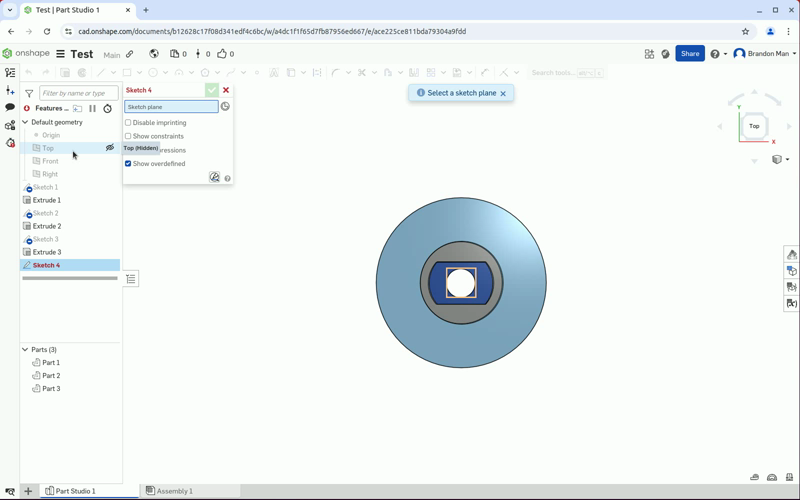
click(73, 150)
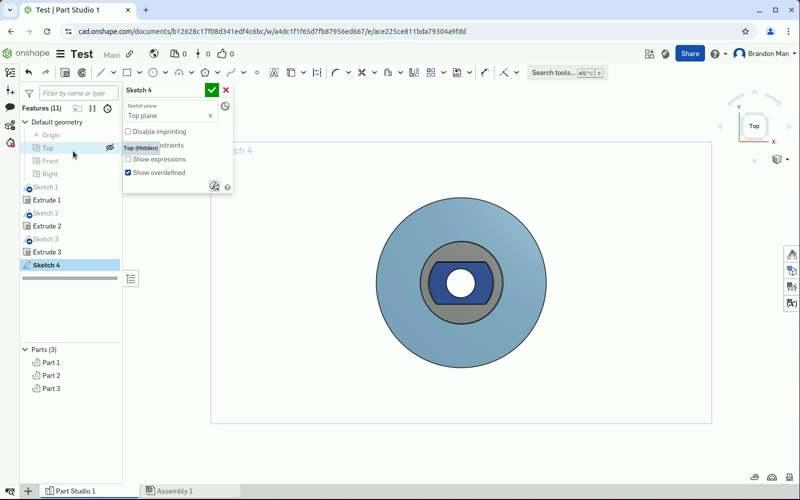
mouse_move(73, 352)
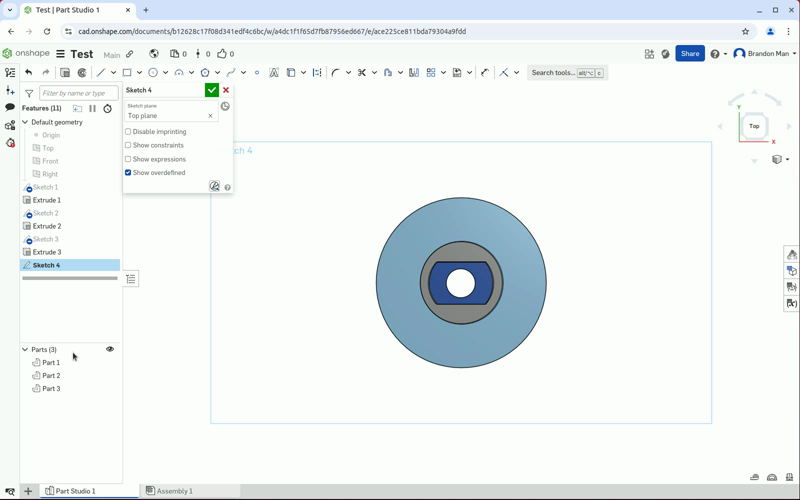
key(y)
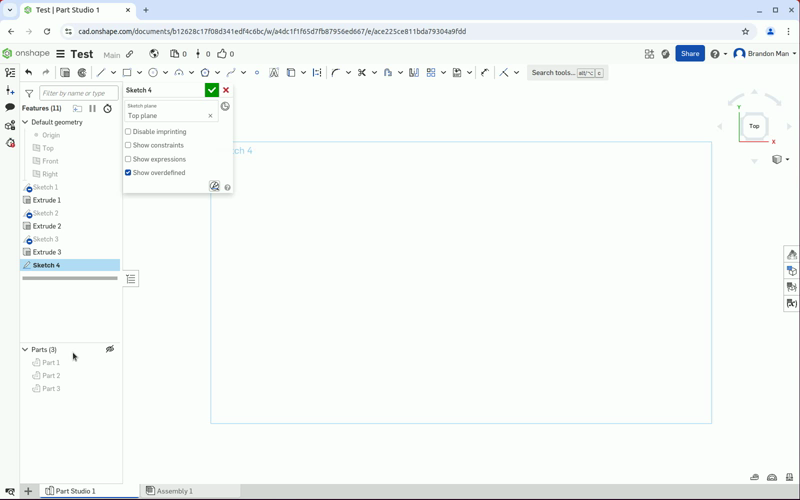
key(c)
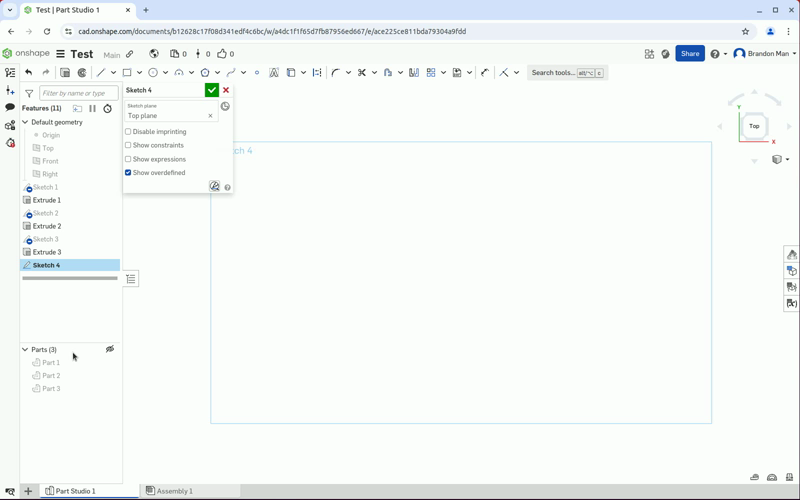
key_down(shift)
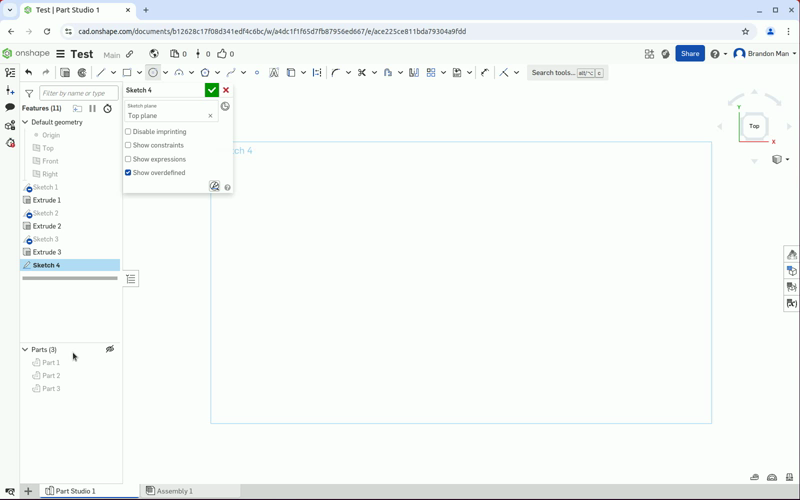
mouse_move(461, 282)
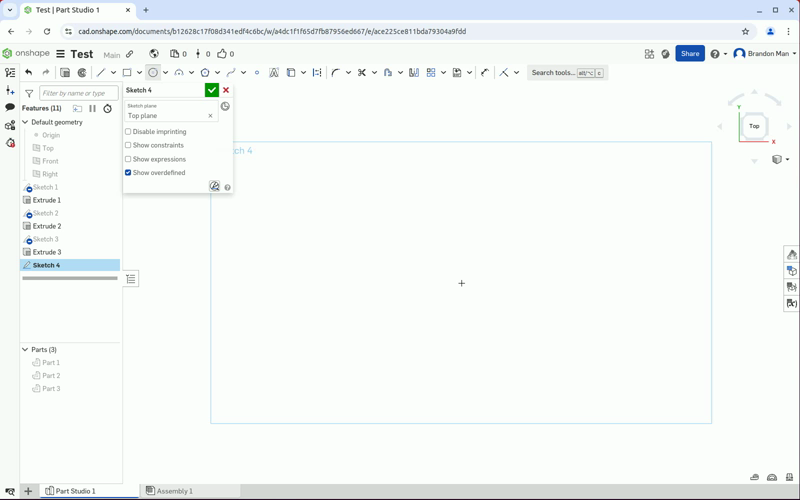
click(461, 282)
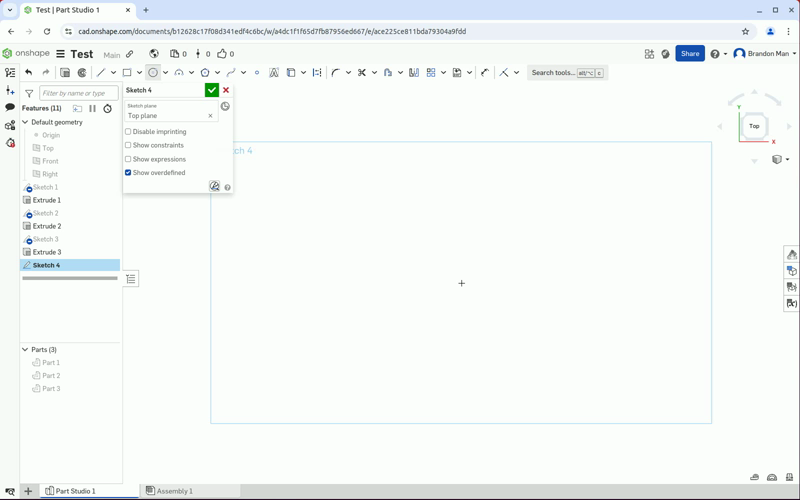
key_up(shift)
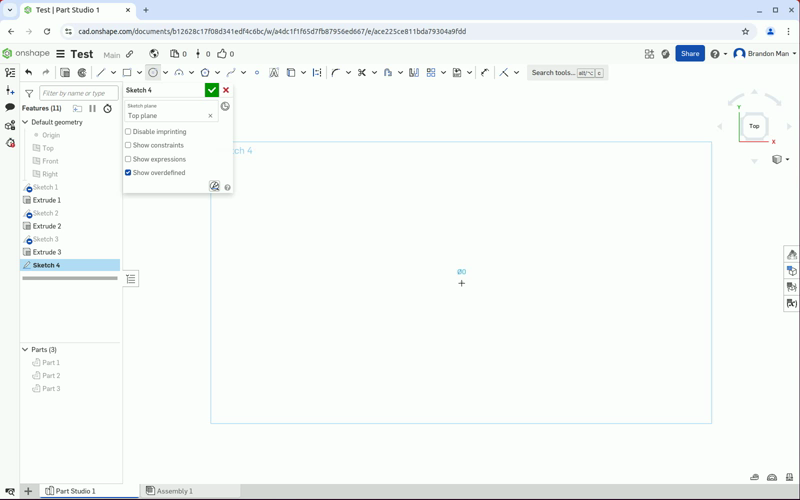
mouse_move(503, 282)
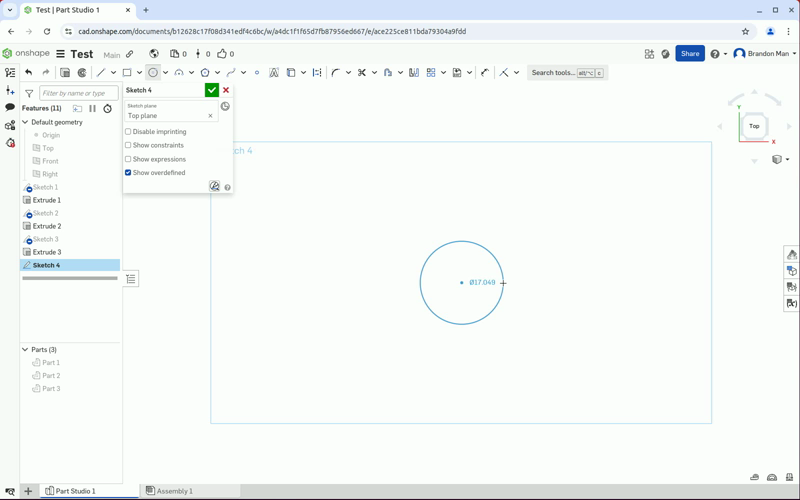
click(503, 282)
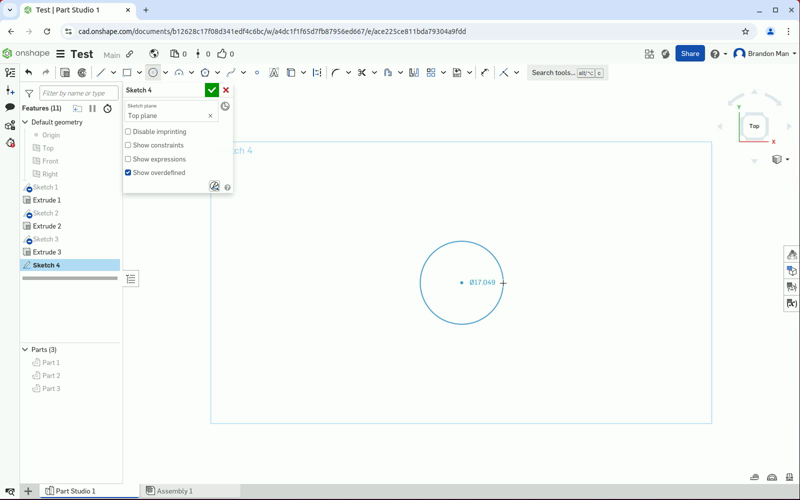
key(esc)
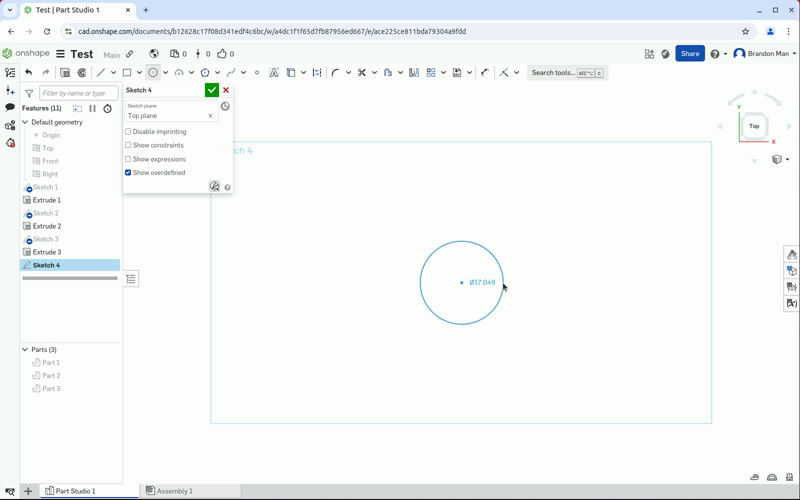
key(l)
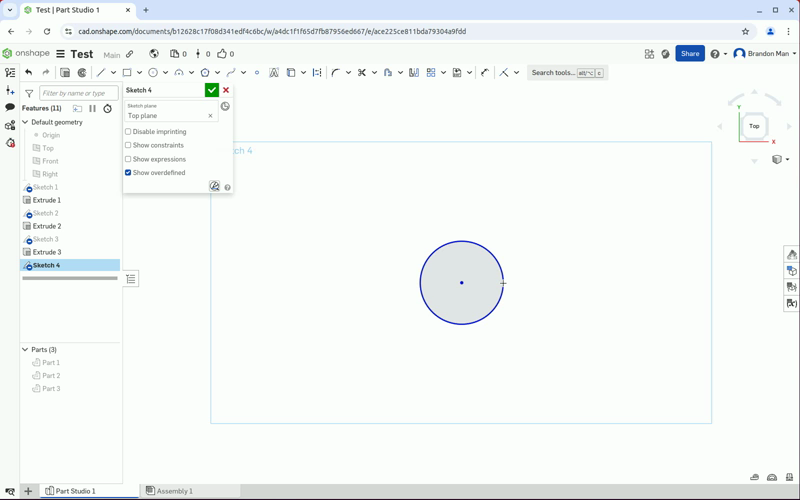
key_down(shift)
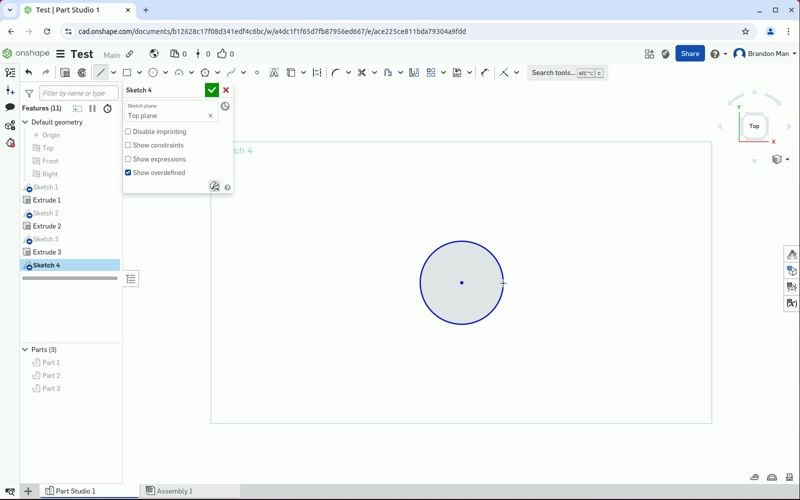
mouse_move(437, 304)
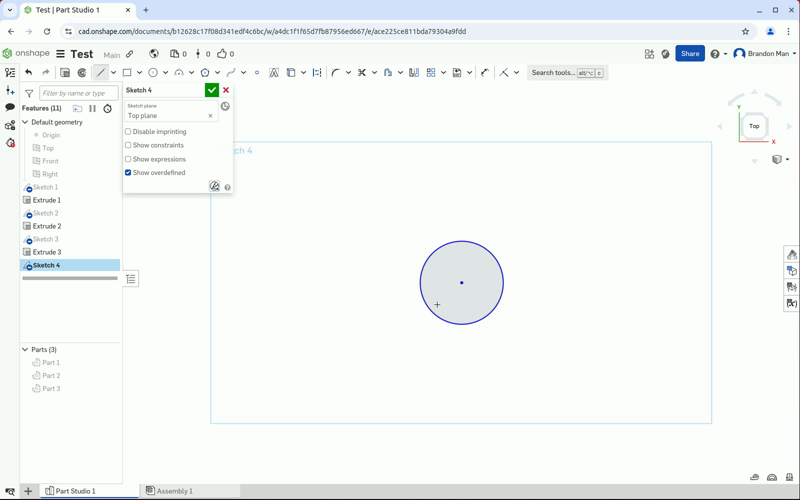
click(437, 304)
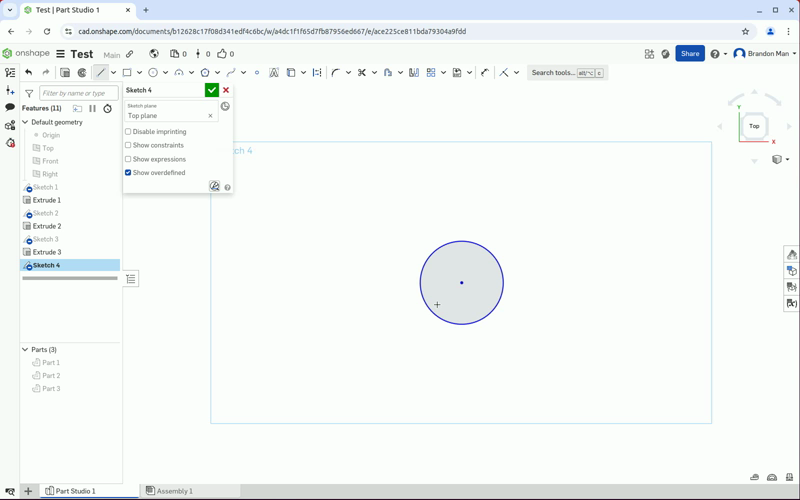
key_up(shift)
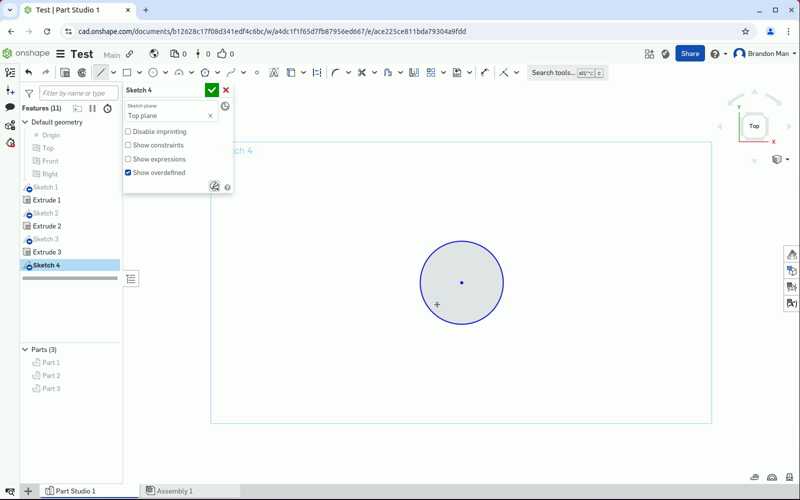
key_down(shift)
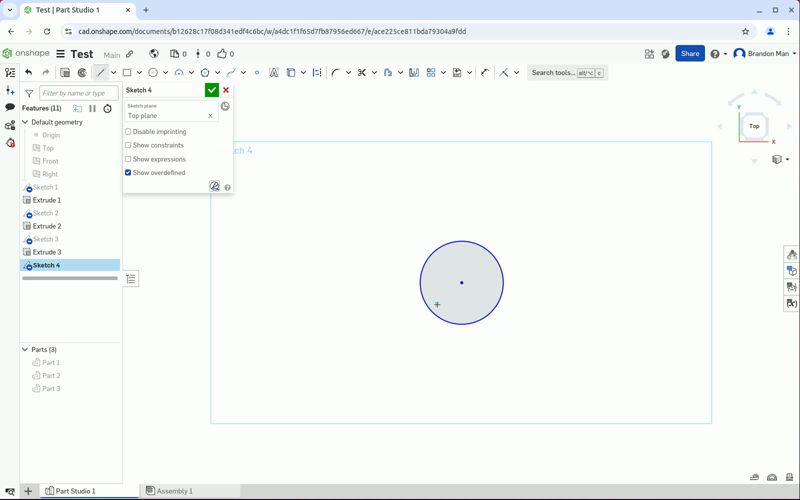
mouse_move(467, 304)
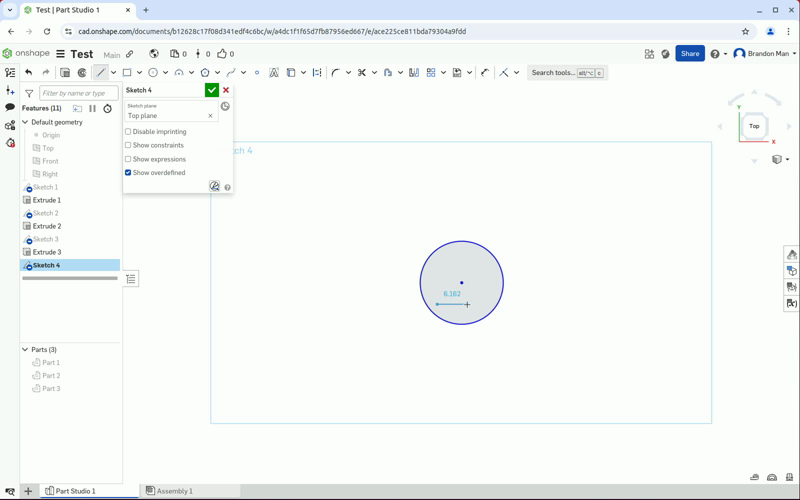
mouse_move(485, 304)
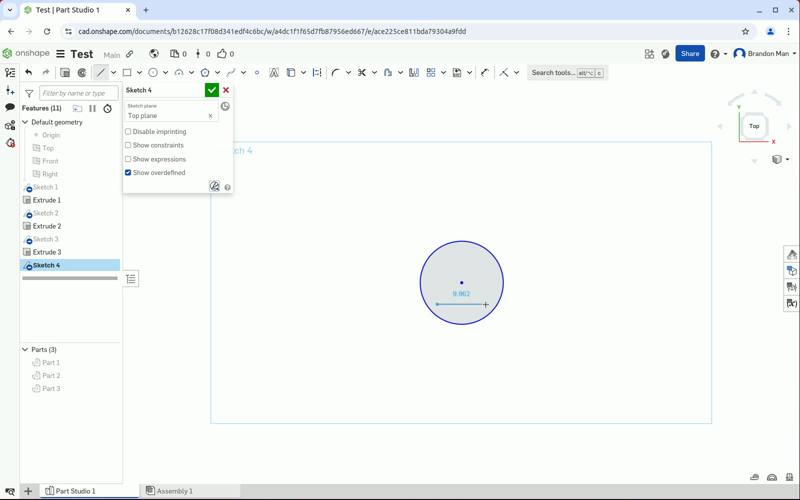
click(485, 304)
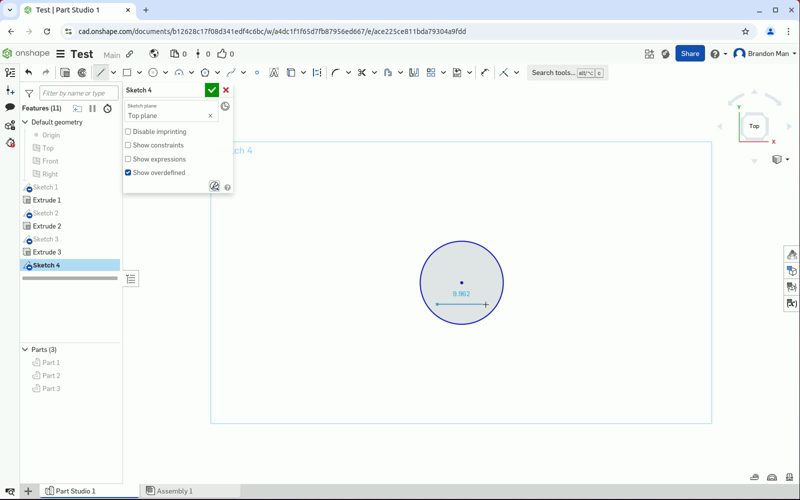
key_up(shift)
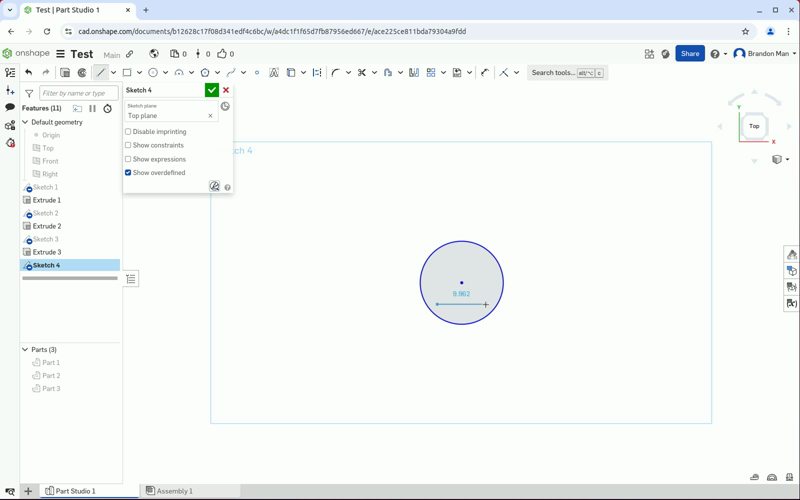
key(esc)
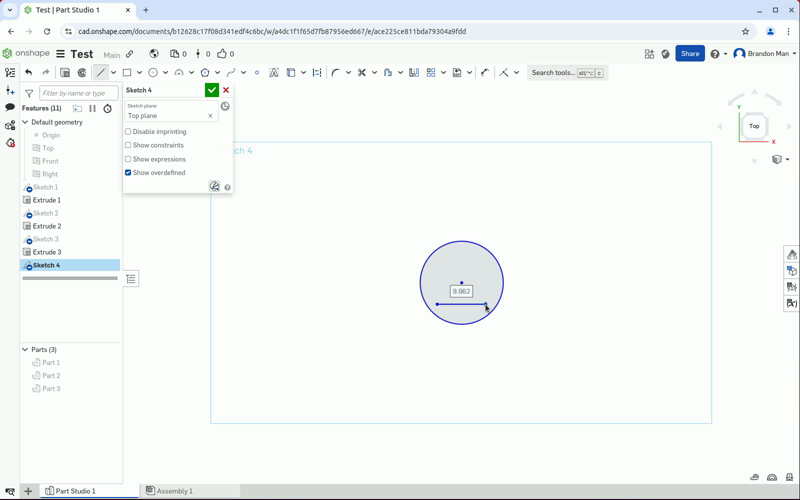
key(a)
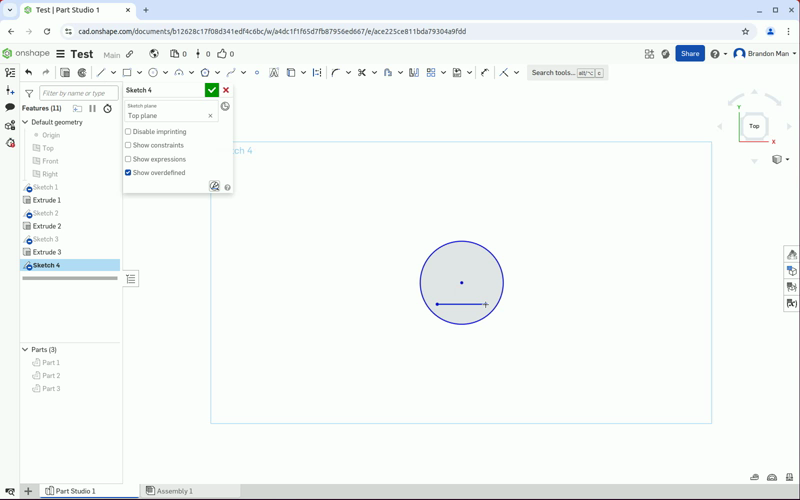
mouse_move(485, 304)
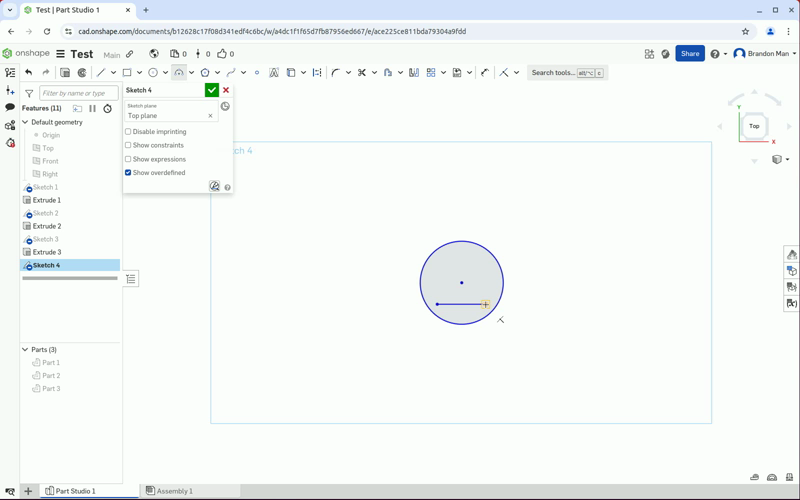
click(485, 304)
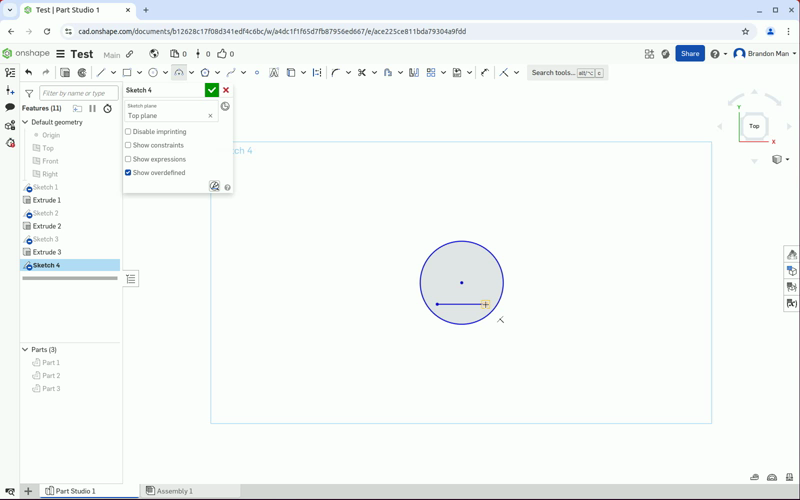
key_down(shift)
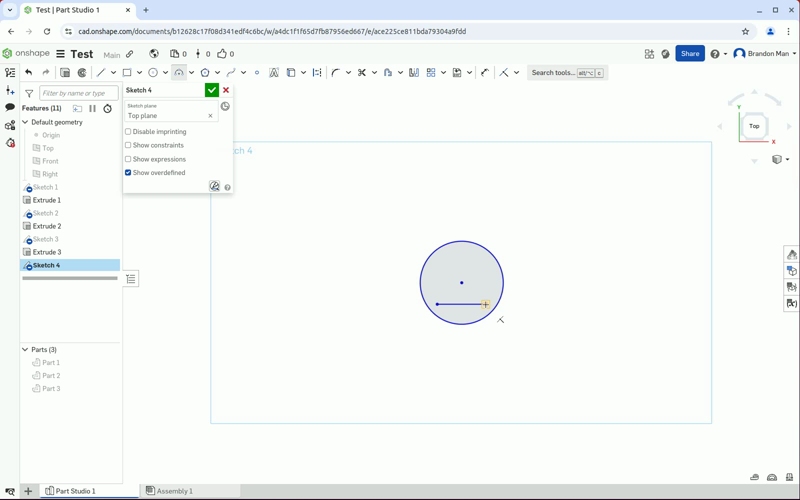
mouse_move(485, 261)
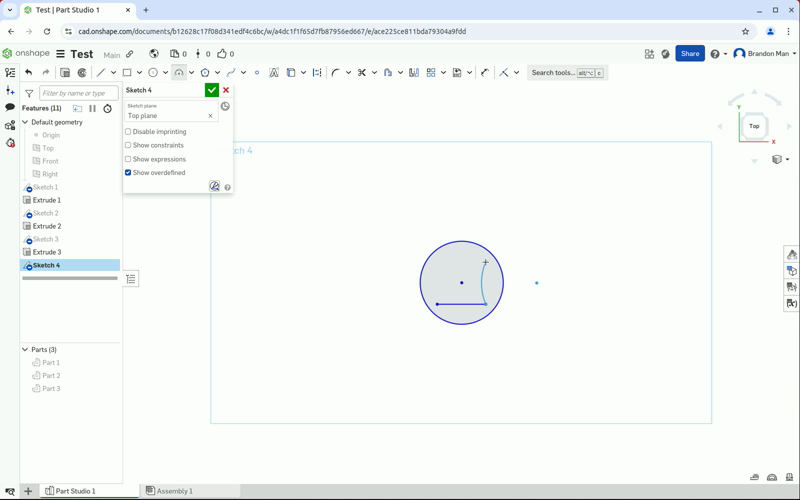
click(485, 261)
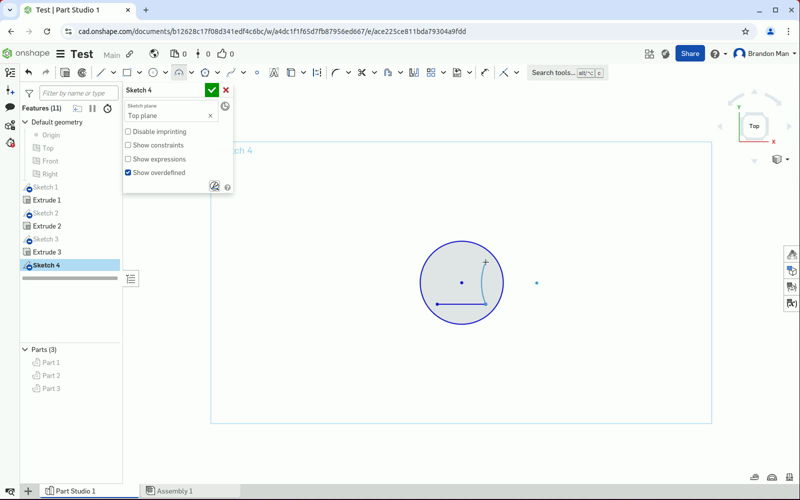
mouse_move(493, 282)
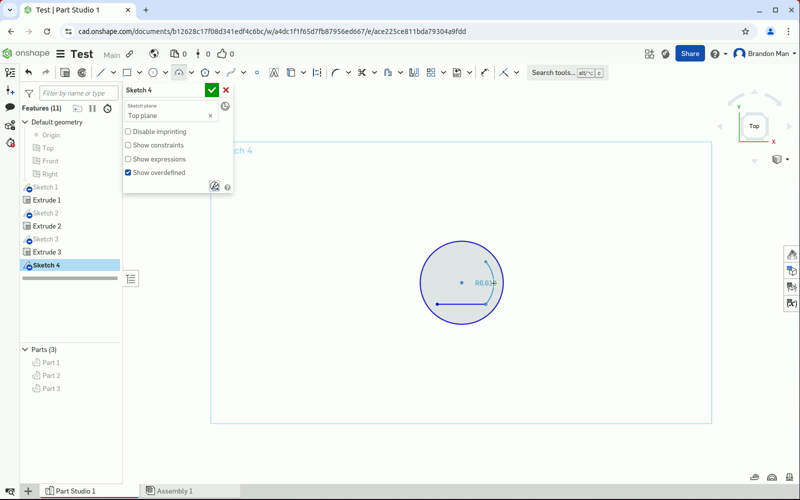
click(493, 282)
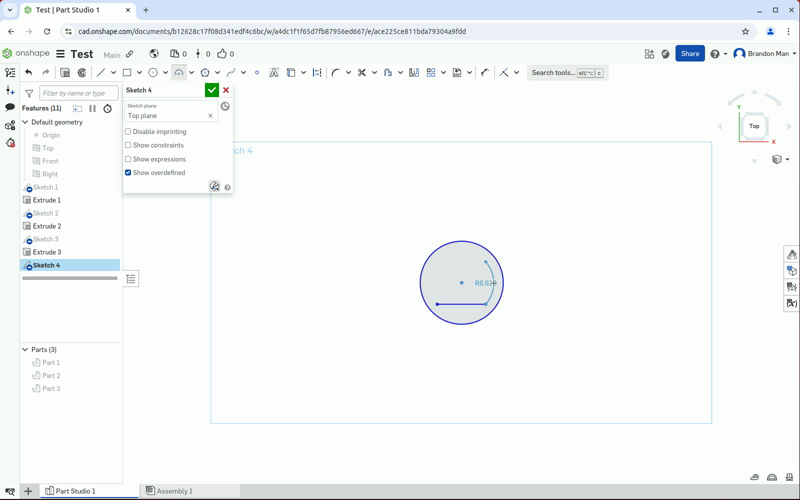
key_up(shift)
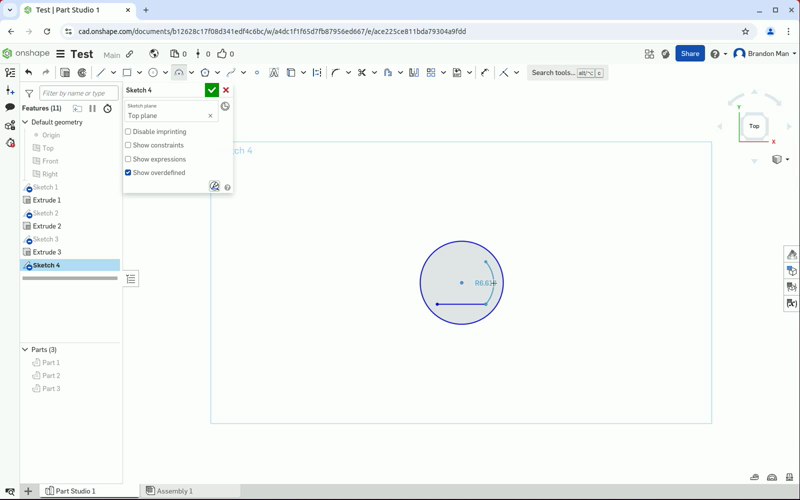
key(esc)
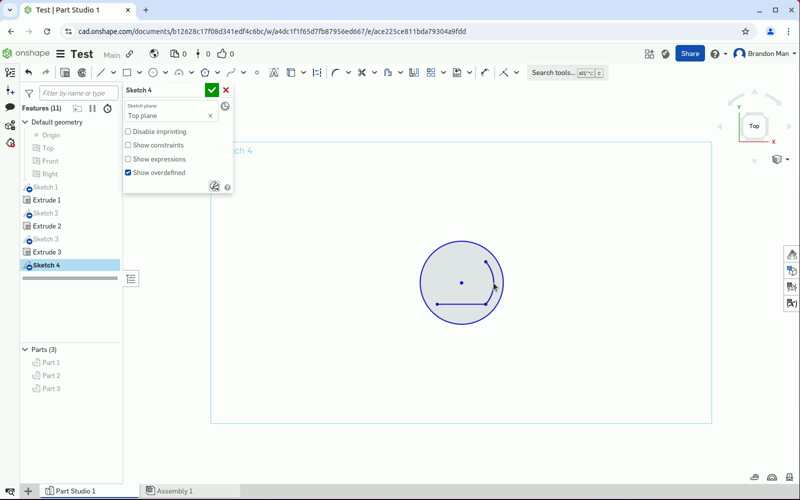
key(l)
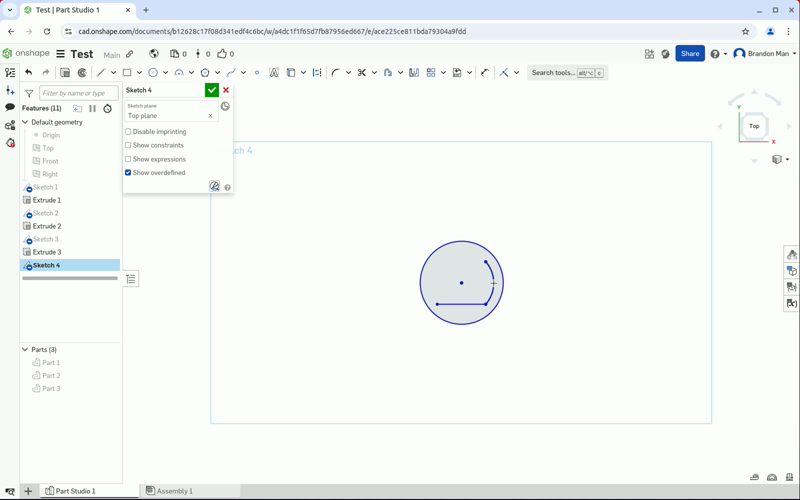
mouse_move(485, 261)
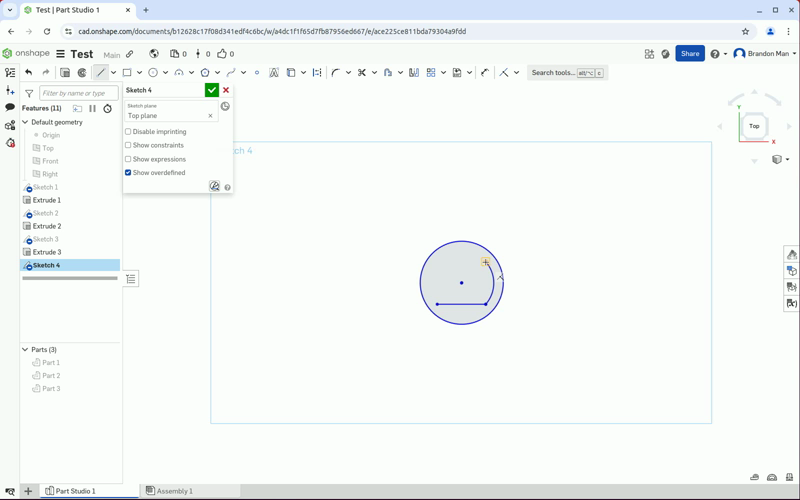
click(485, 261)
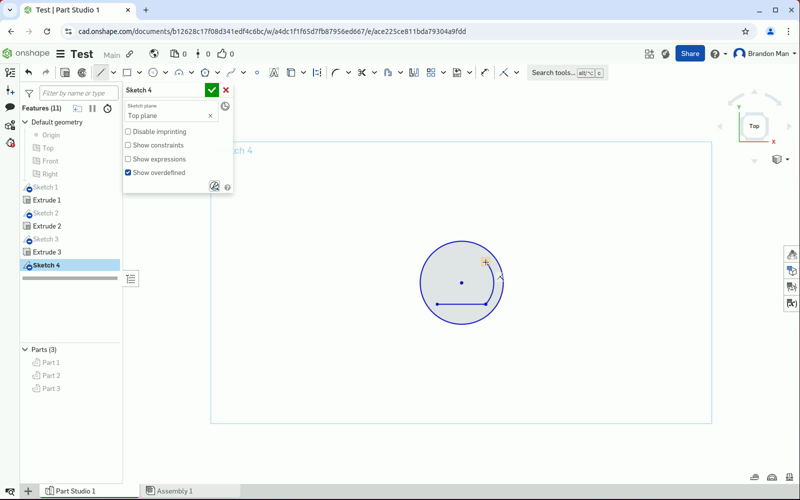
key_down(shift)
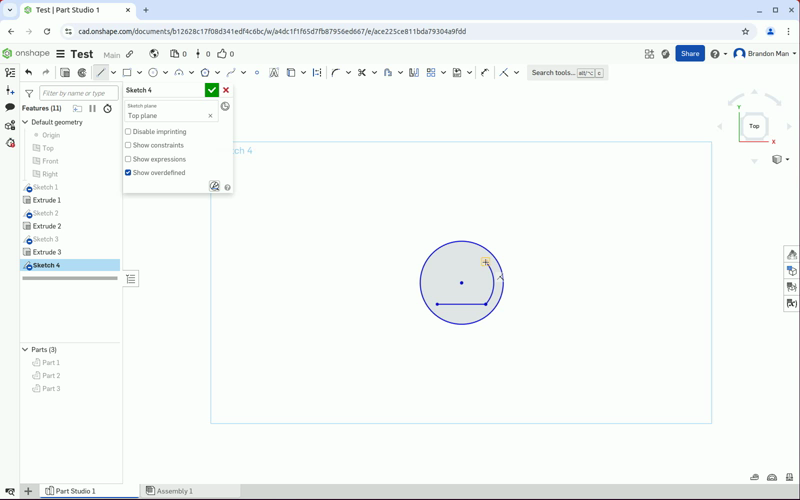
mouse_move(515, 261)
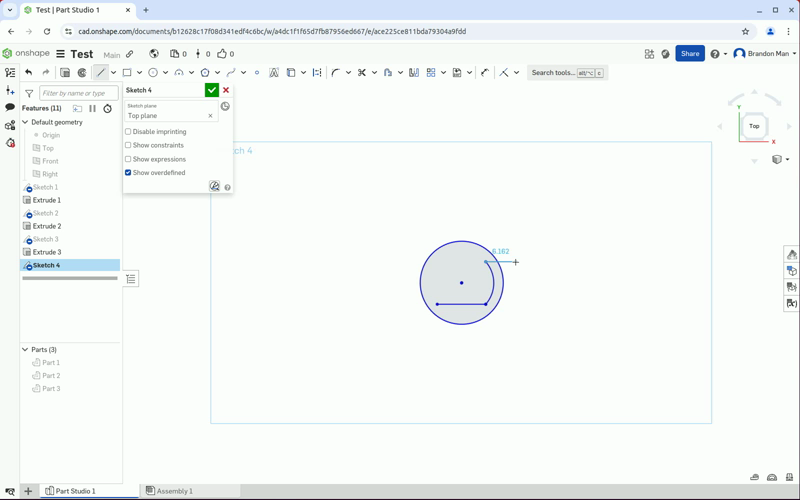
mouse_move(437, 261)
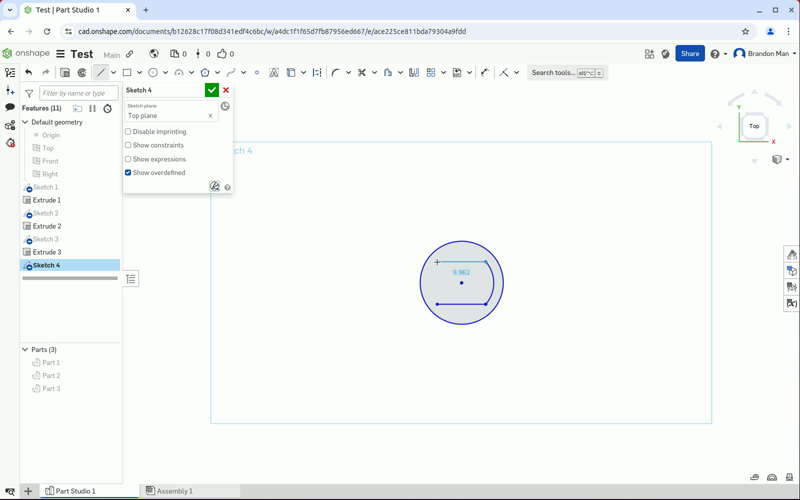
click(437, 261)
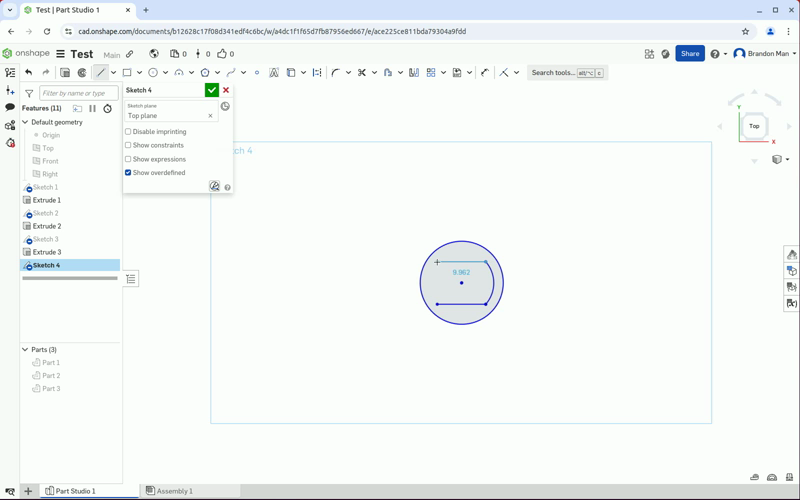
key_up(shift)
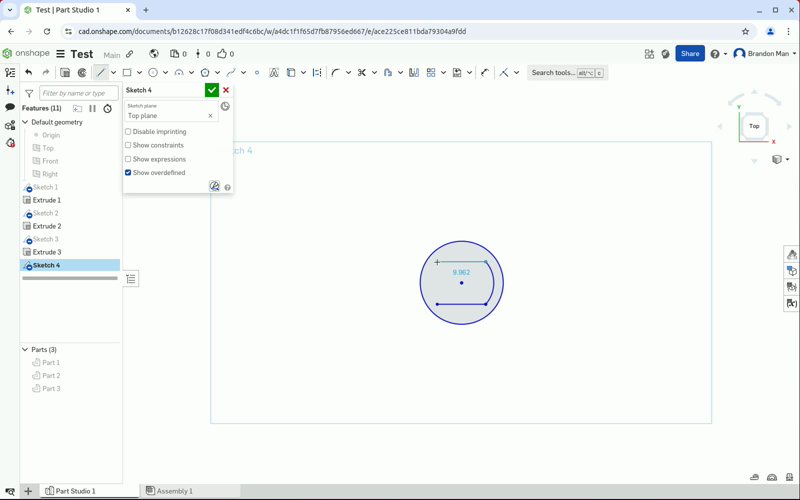
key(esc)
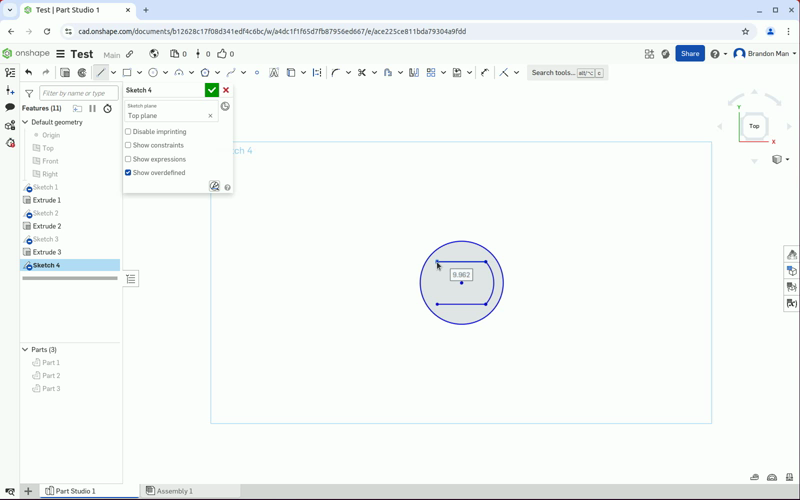
key(a)
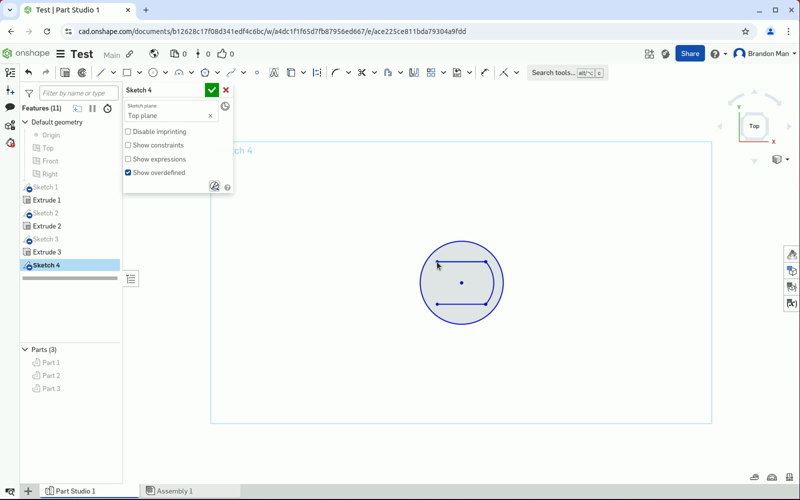
mouse_move(437, 261)
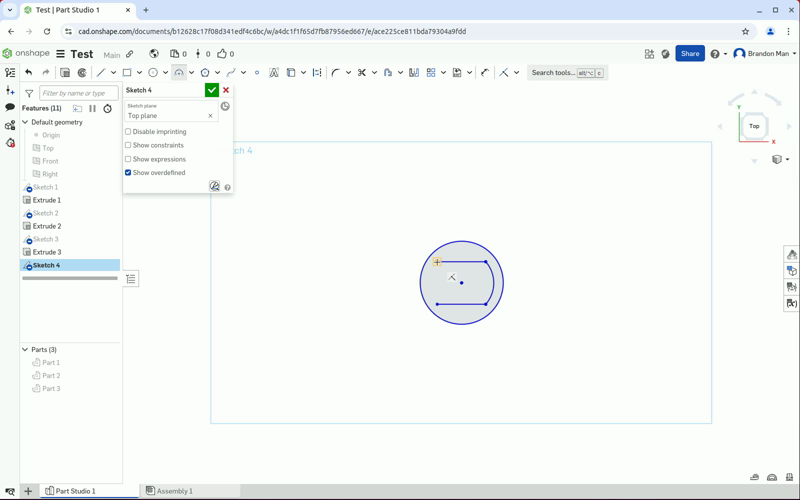
click(437, 261)
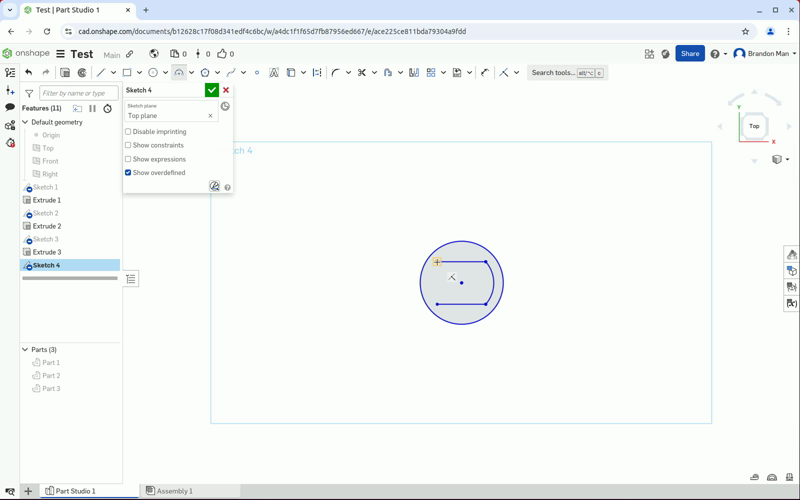
mouse_move(437, 304)
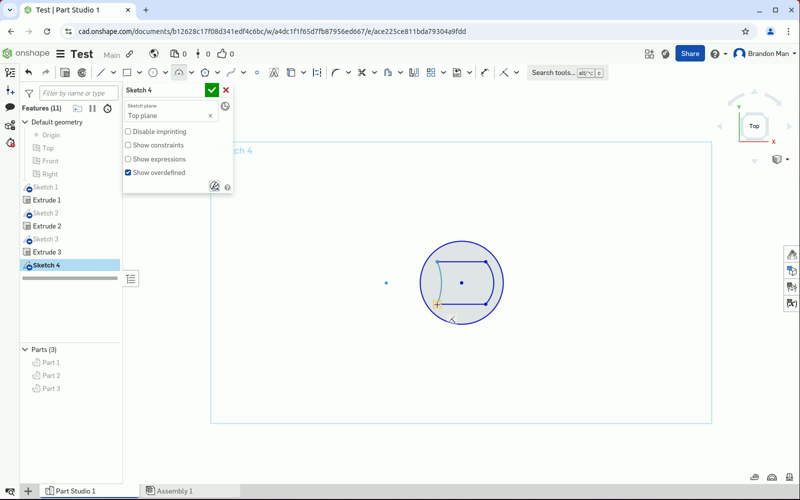
click(437, 304)
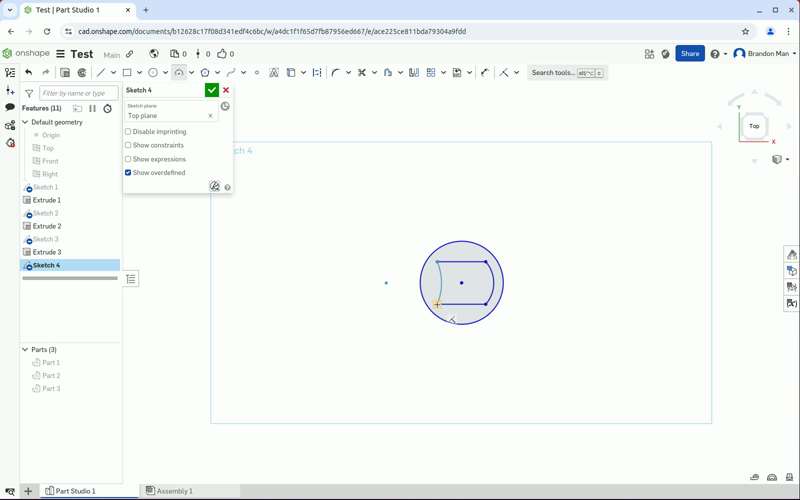
key_down(shift)
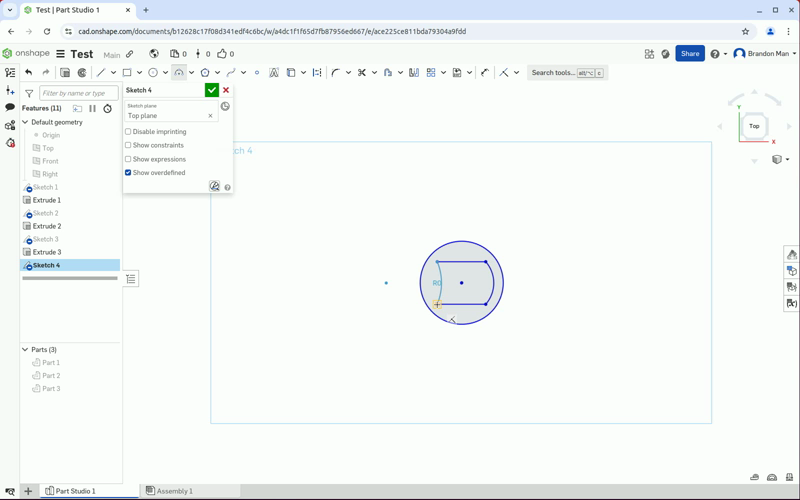
mouse_move(429, 282)
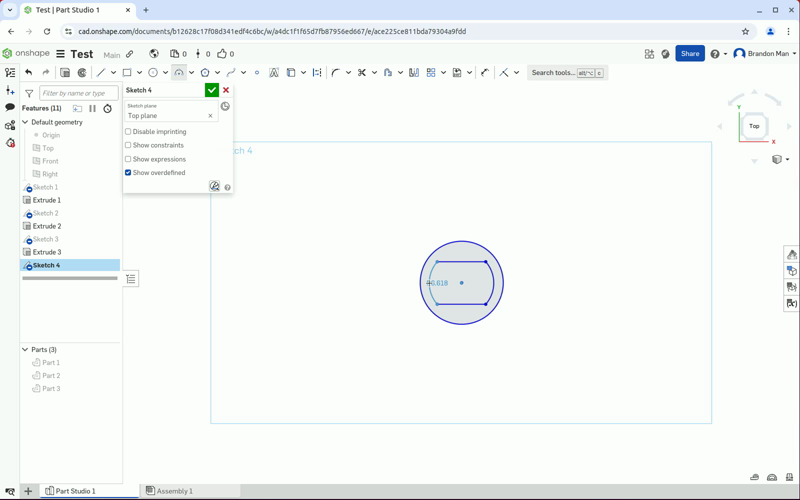
click(429, 282)
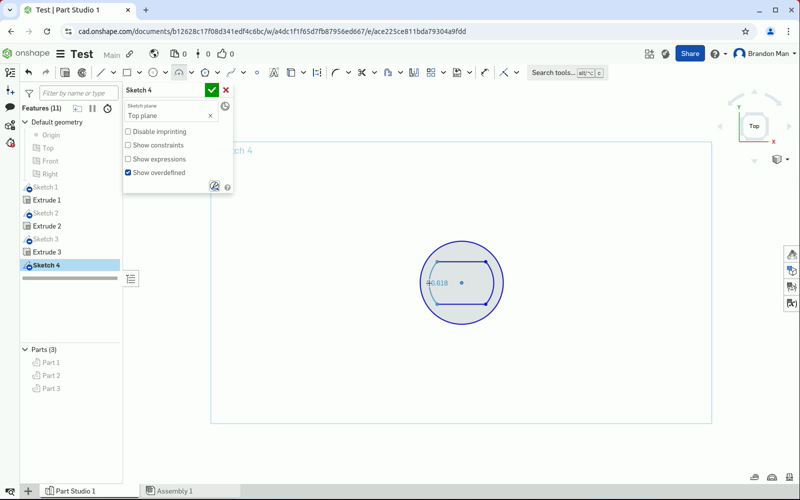
key_up(shift)
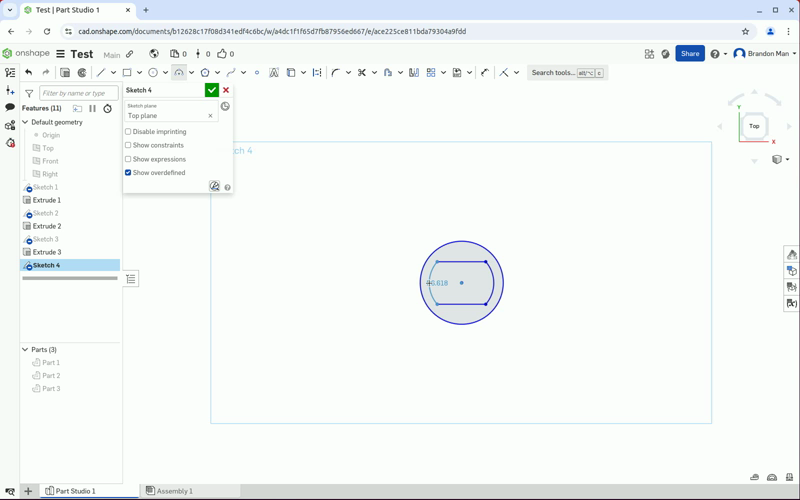
key(esc)
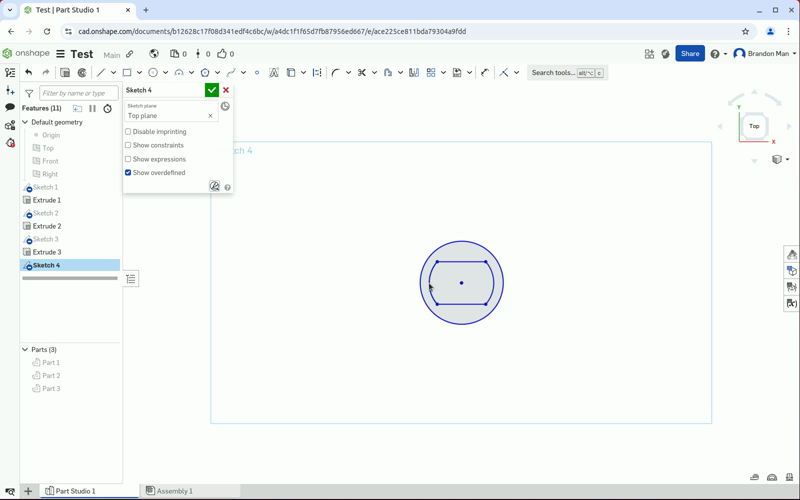
mouse_move(459, 256)
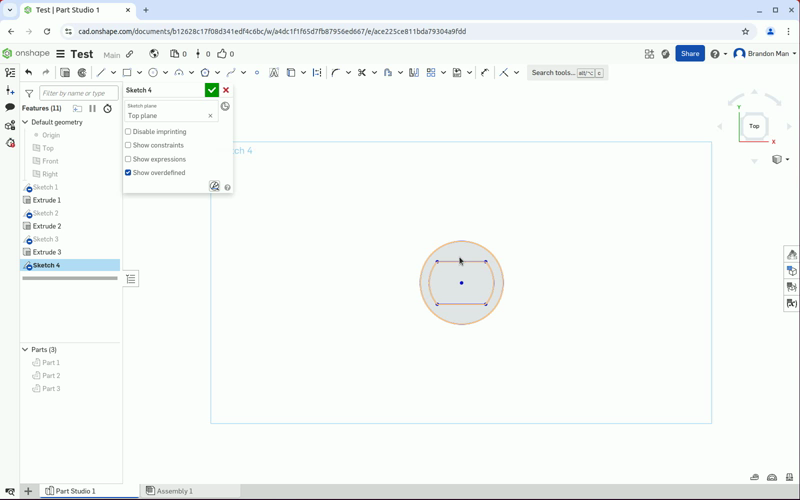
click(459, 256)
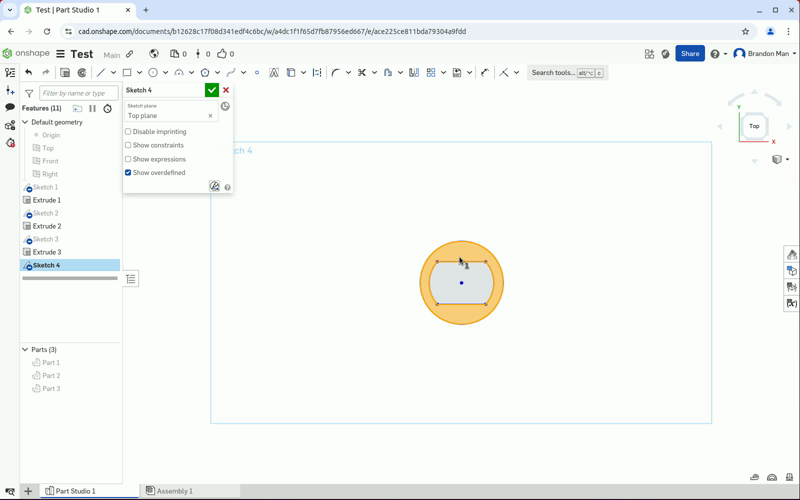
mouse_move(73, 352)
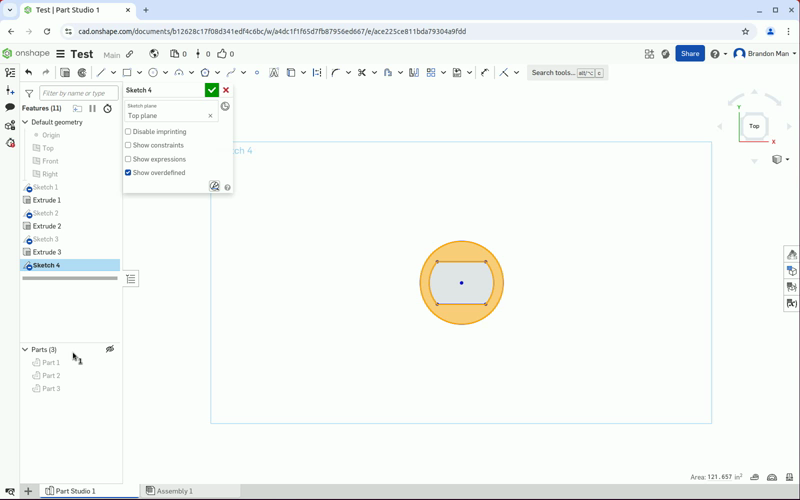
key(shift+y)
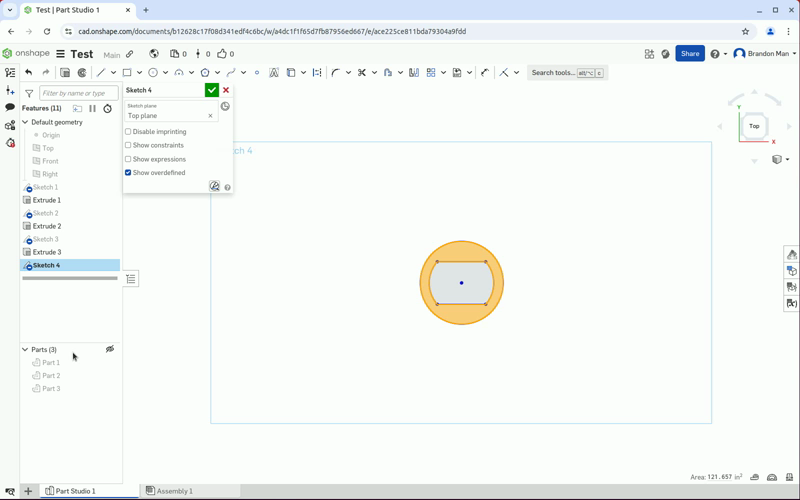
key(shift+e)
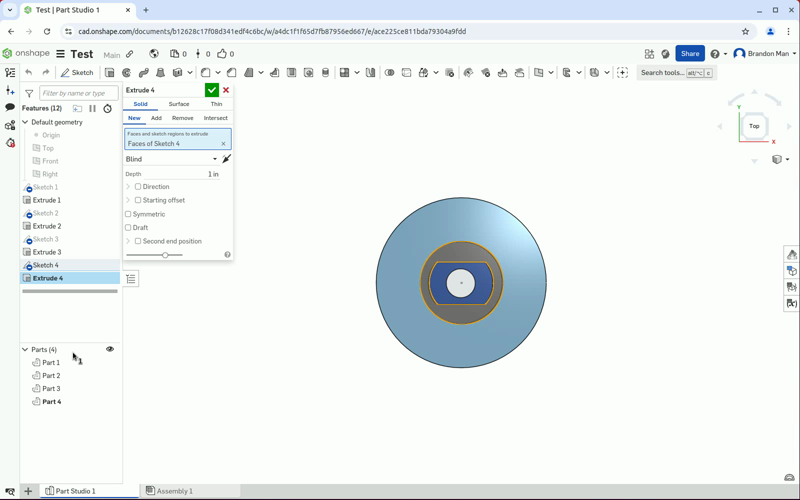
mouse_move(143, 106)
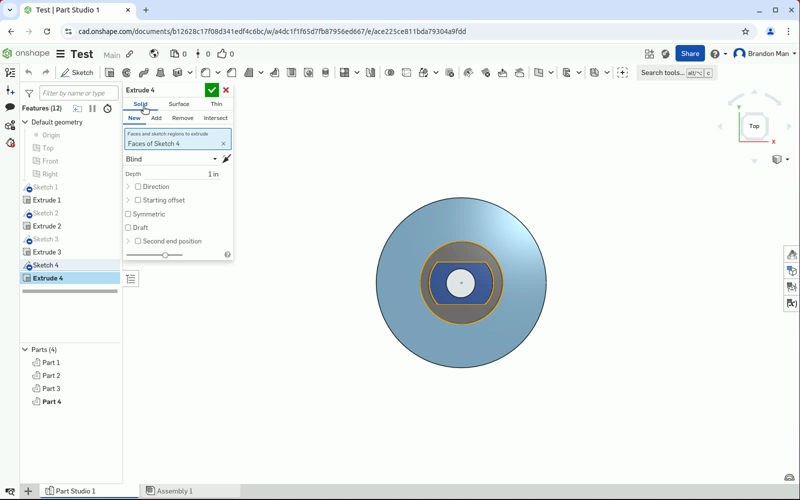
click(143, 106)
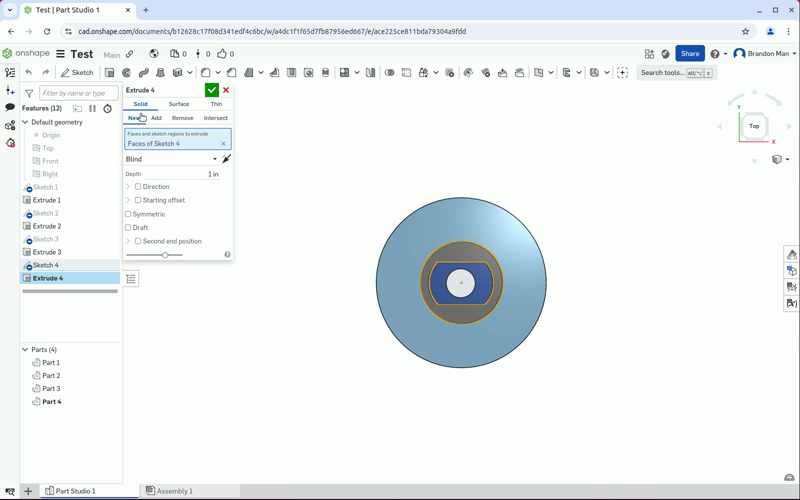
mouse_move(137, 120)
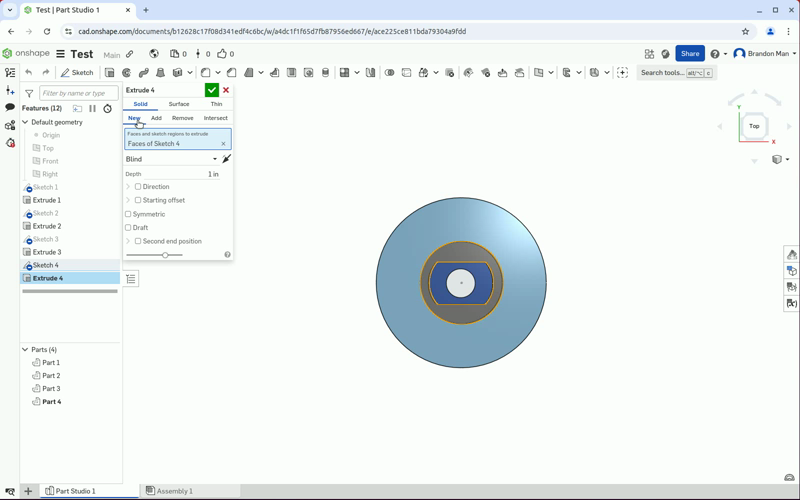
click(137, 120)
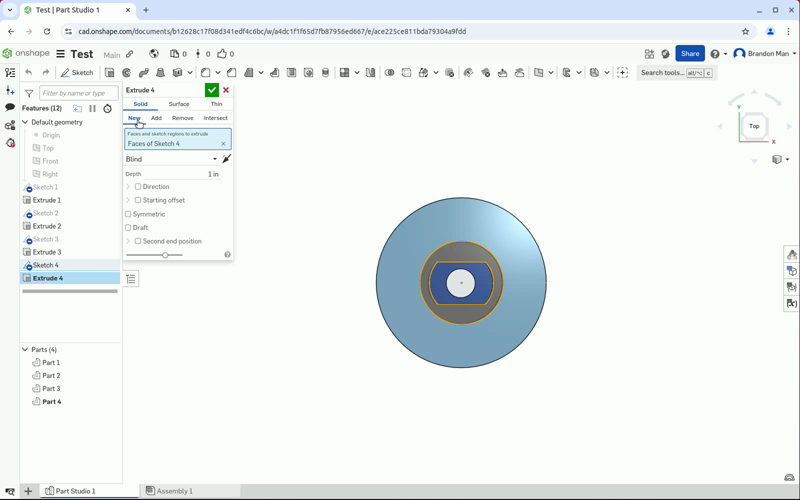
key(tab, 4)
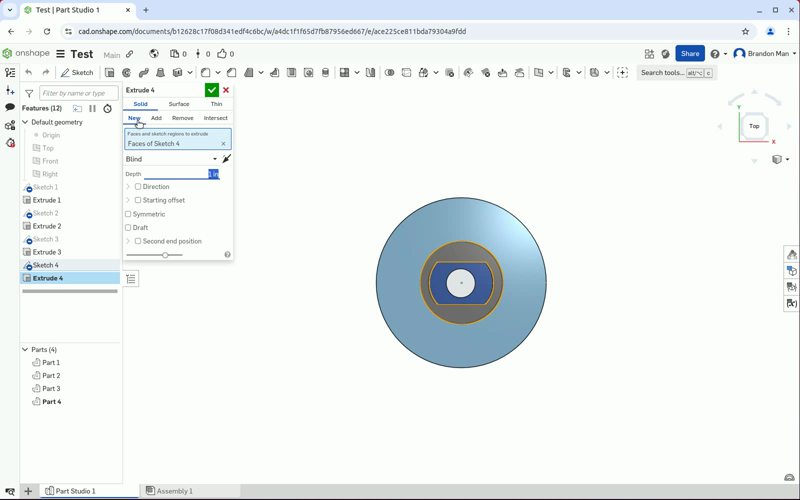
text(23.108)
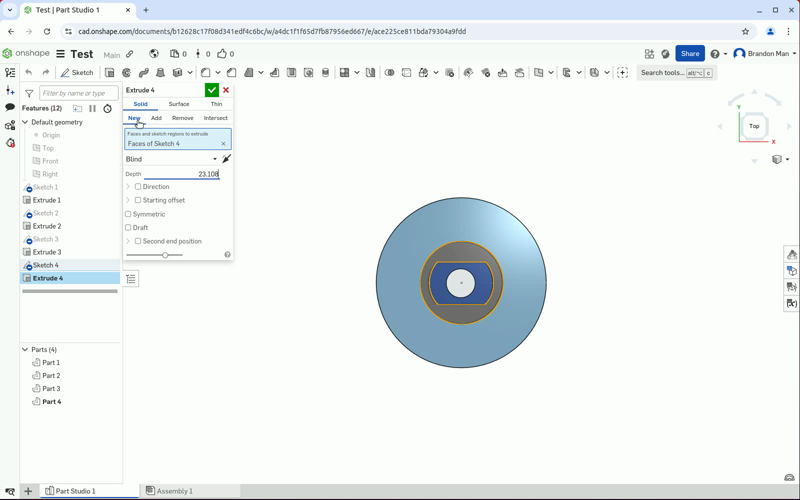
key(enter)
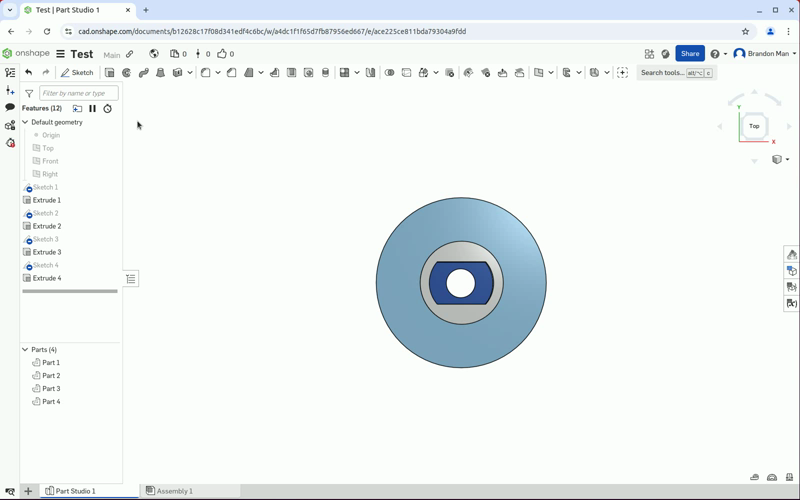
key(shift+h)
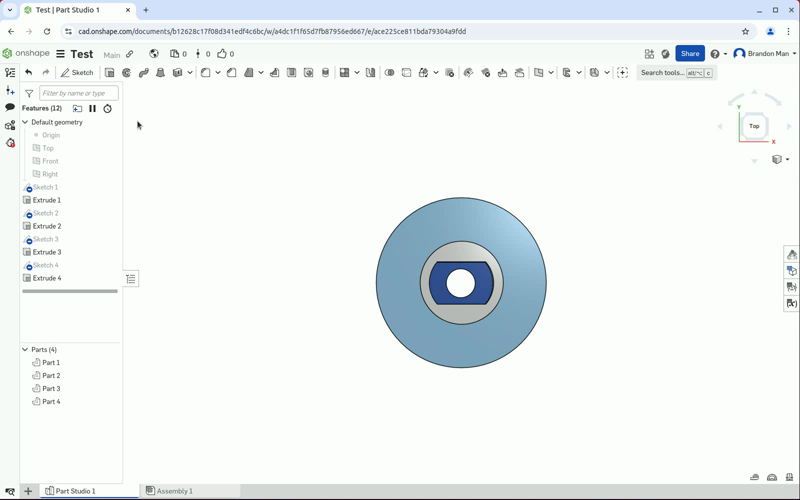
key(shift+h)
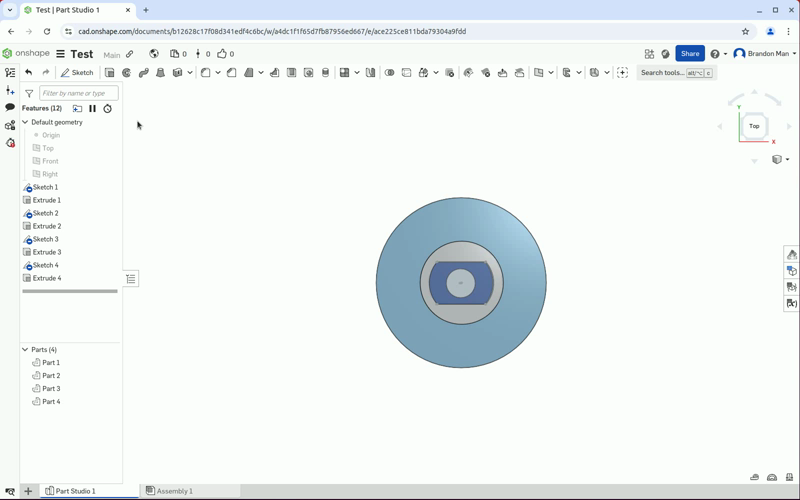
key(shift+7)
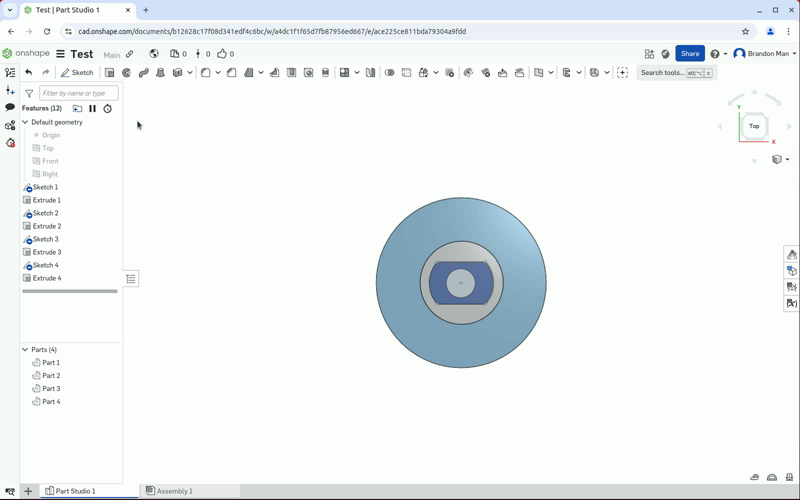
key(up, 3)
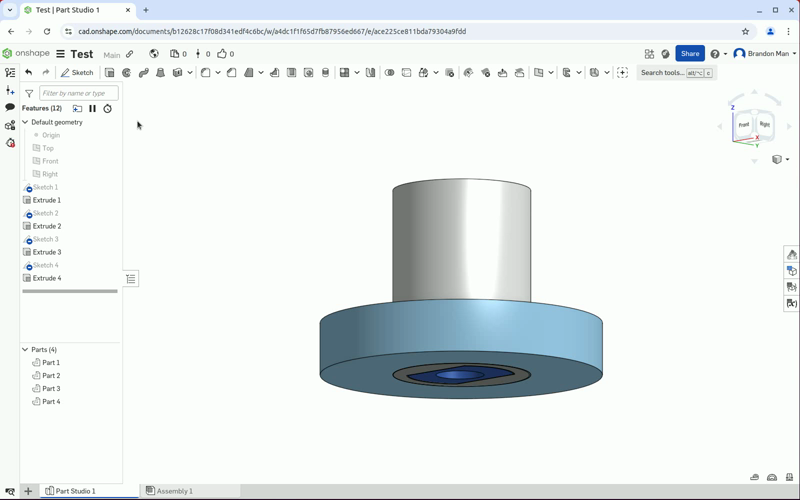
key(left, 3)
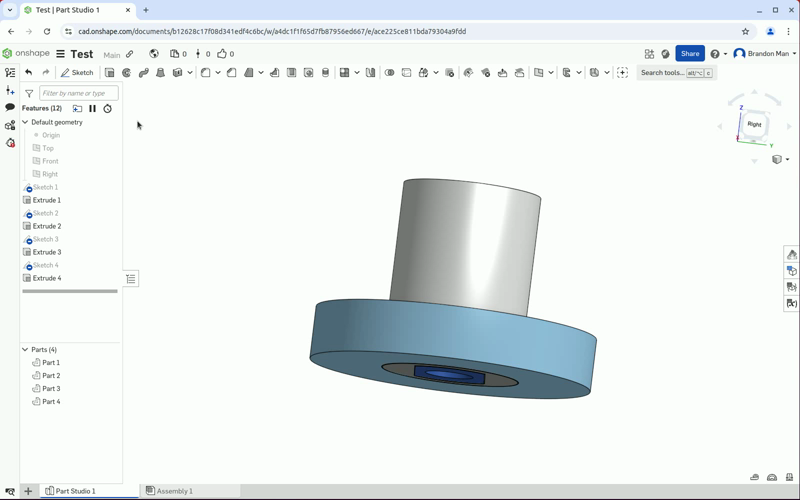
key(right, 3)
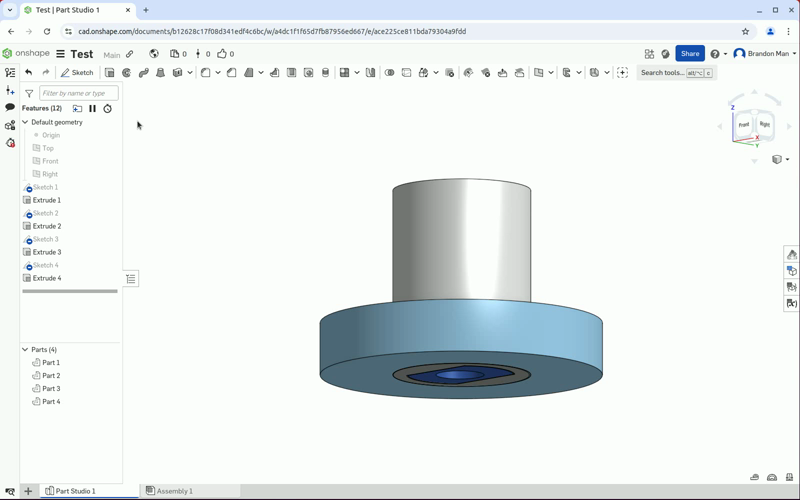
key(down, 3)
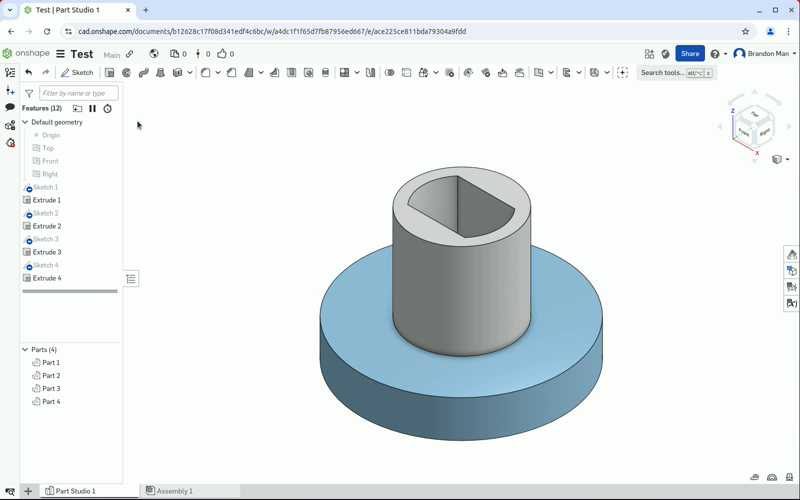
mouse_move(73, 189)
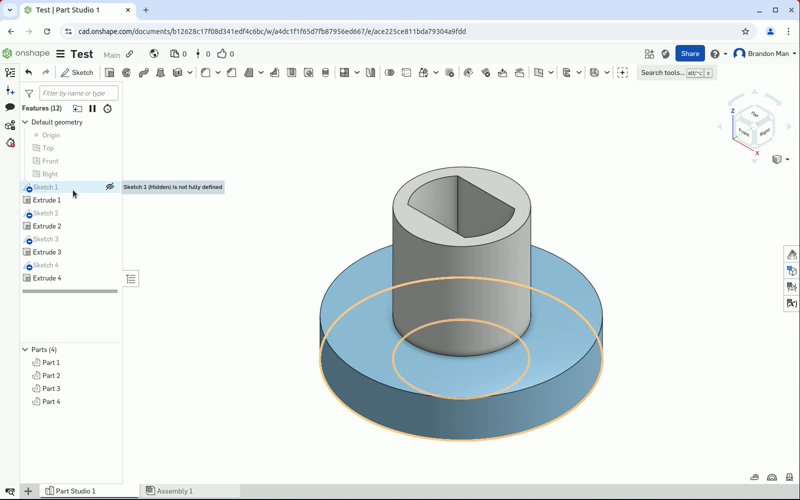
click(73, 189)